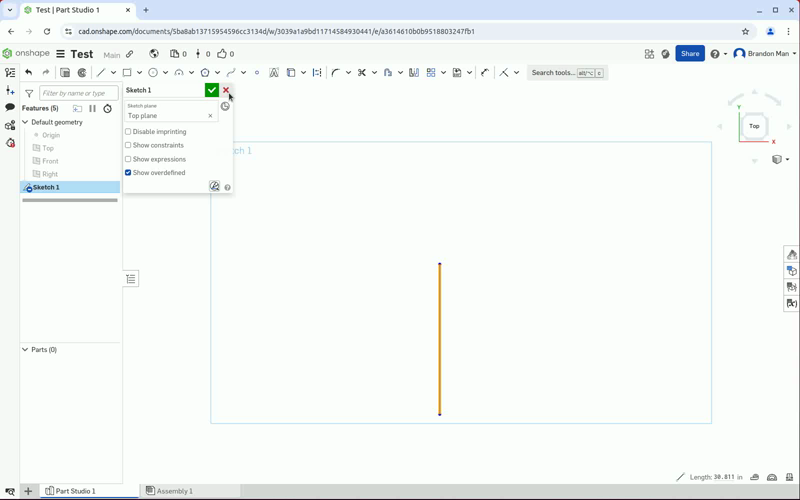
key(shift+h)
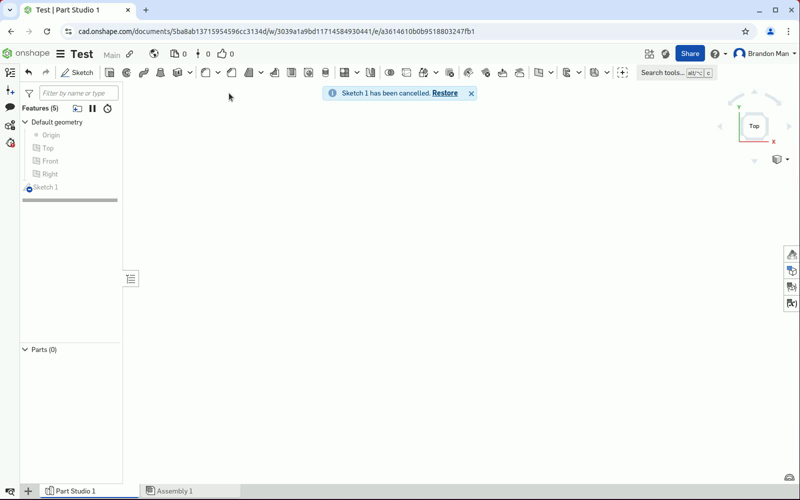
mouse_move(73, 352)
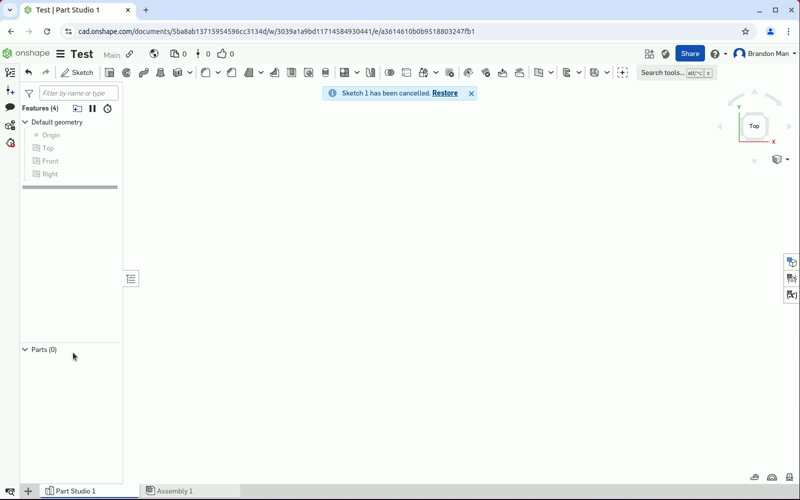
key(y)
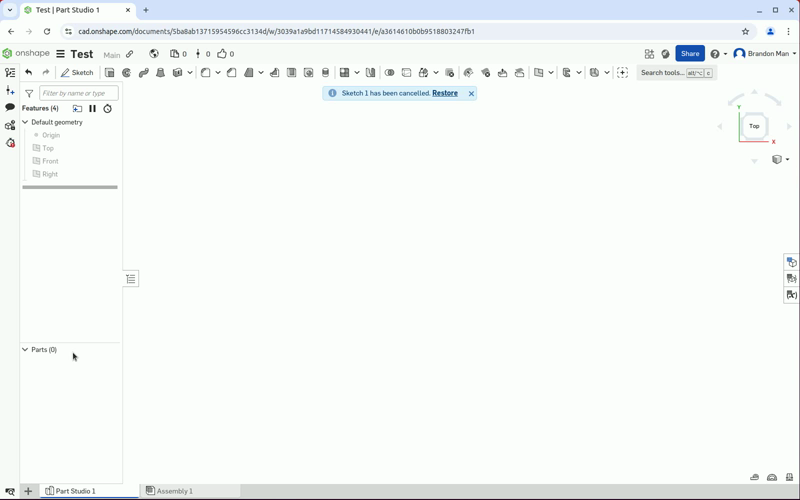
key(shift+p)
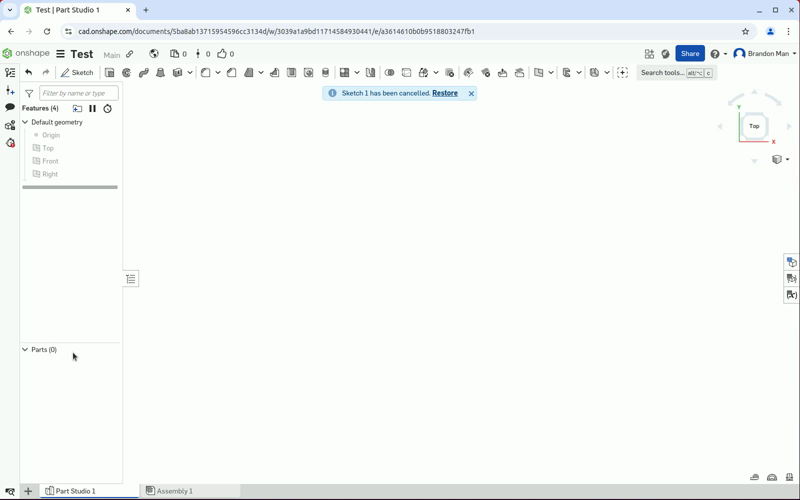
key(space)
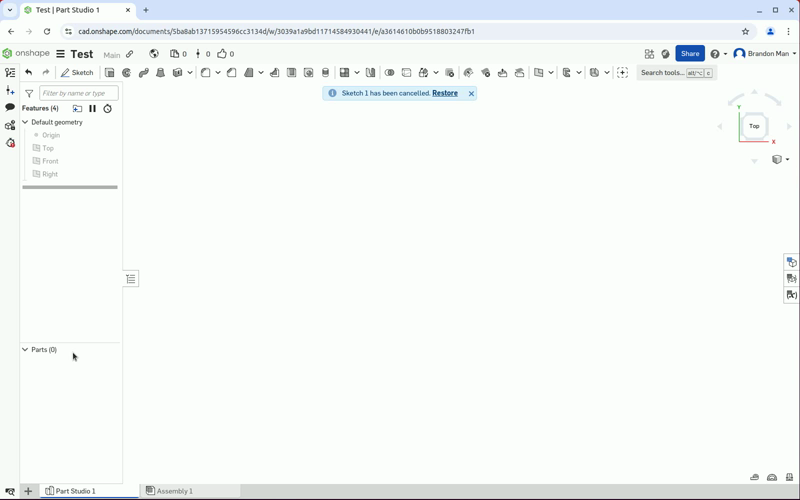
key_down(shift)
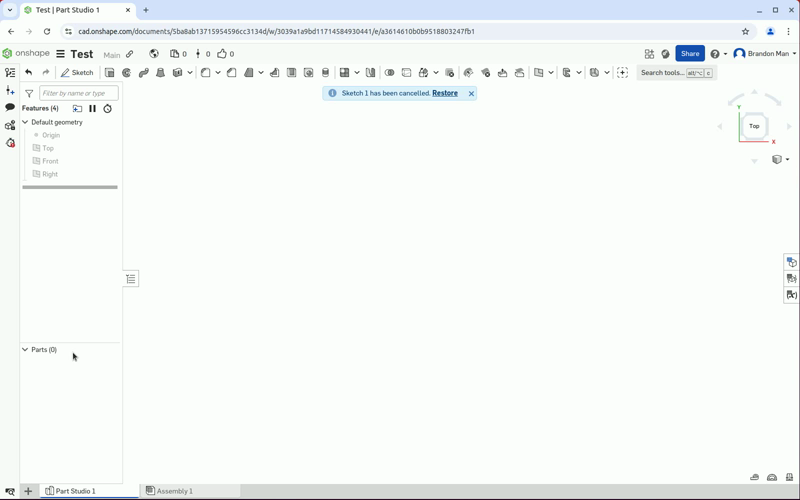
key(up)
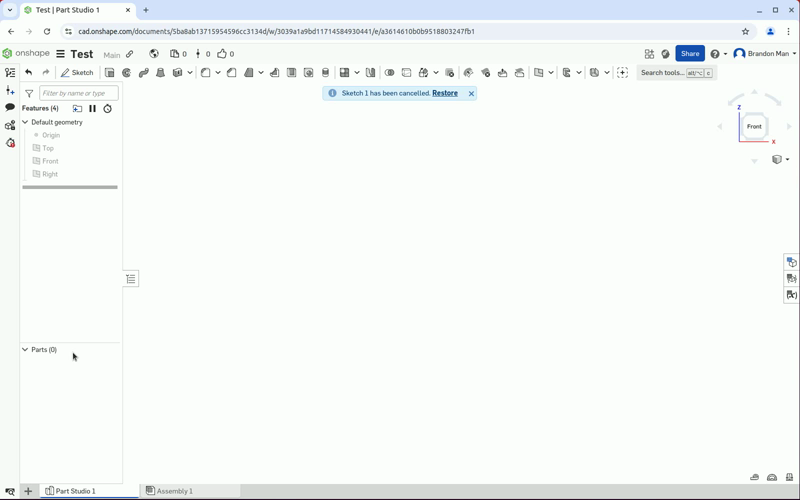
key_up(shift)
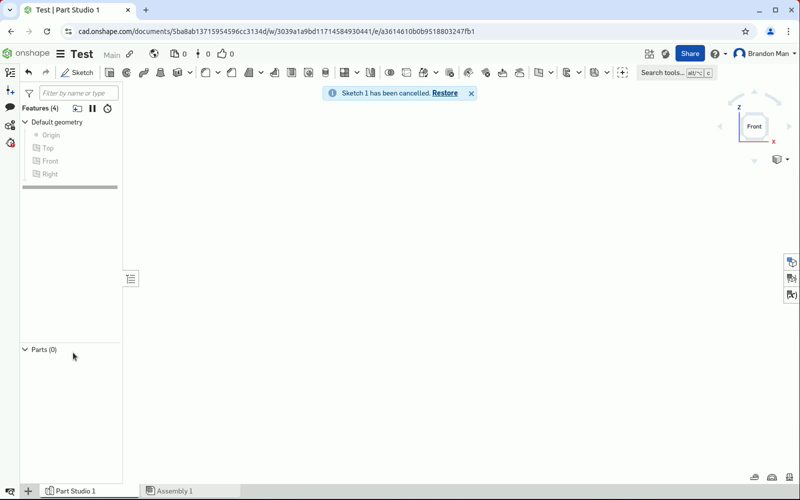
mouse_move(73, 352)
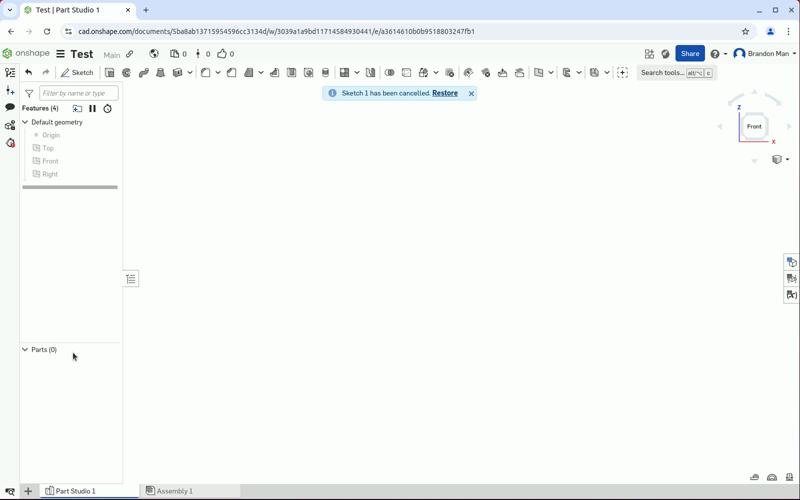
key(shift+y)
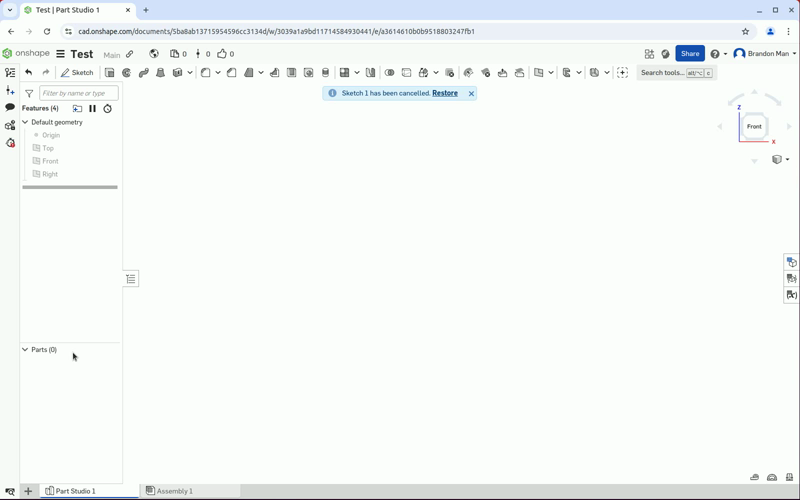
key(shift+s)
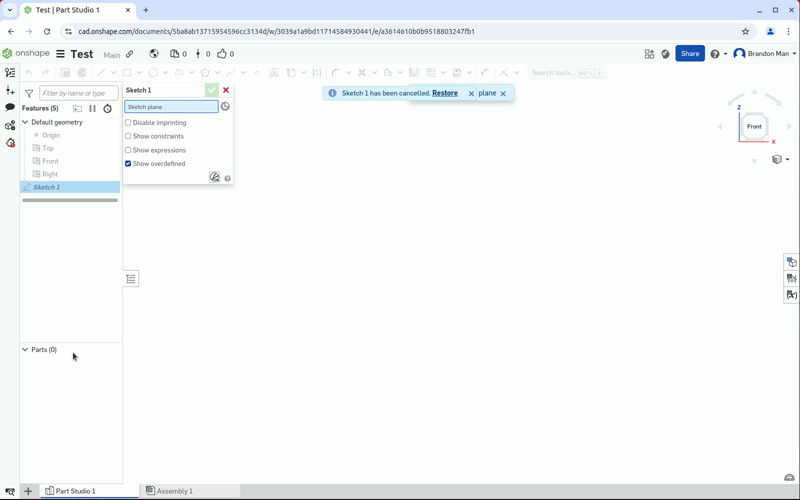
mouse_move(73, 163)
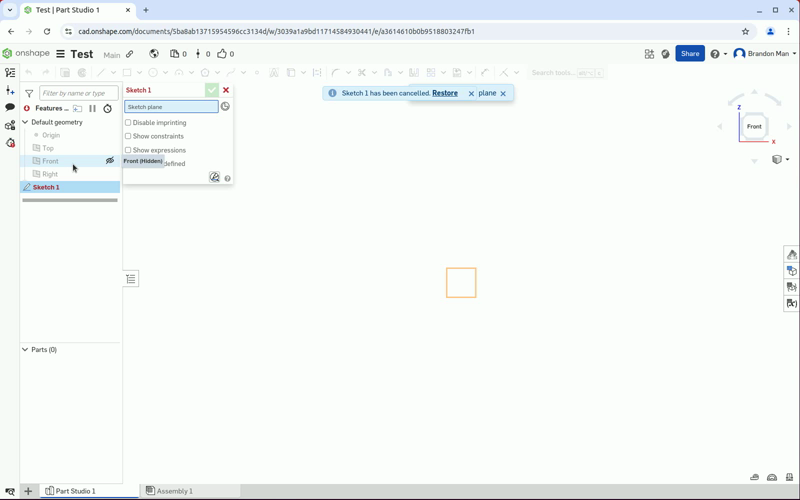
click(73, 163)
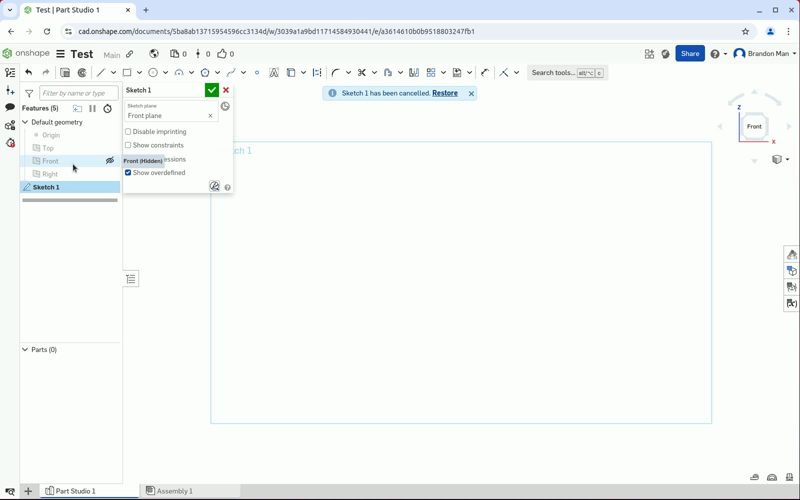
mouse_move(73, 352)
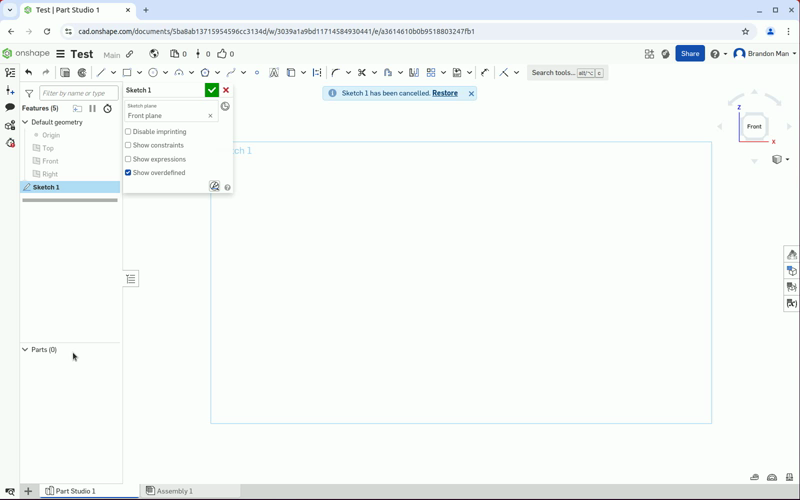
key(y)
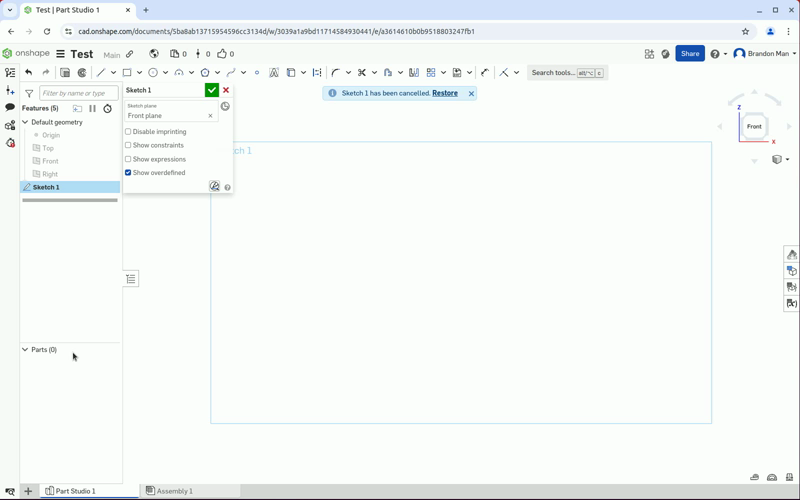
key(l)
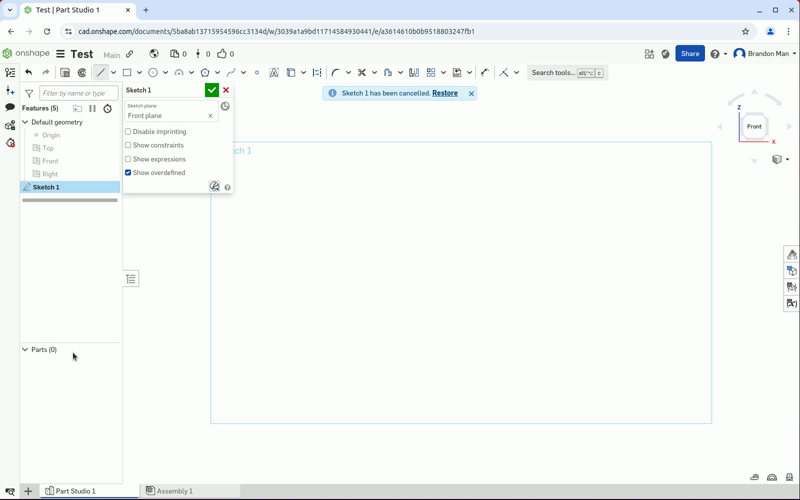
key_down(shift)
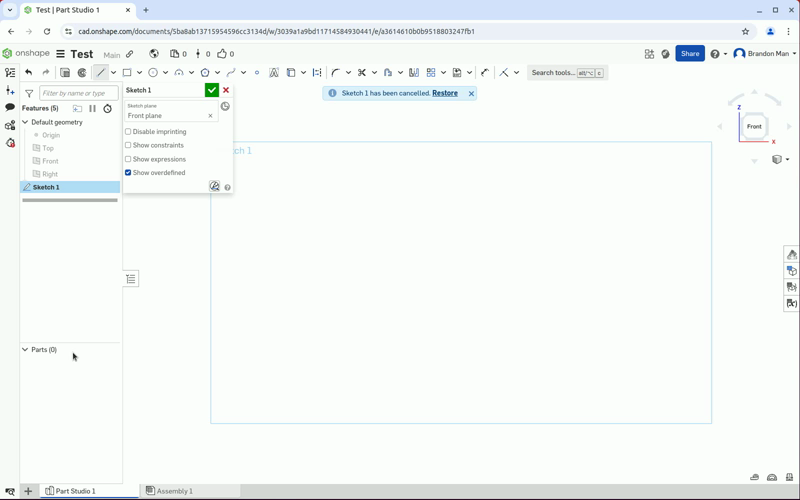
mouse_move(348, 324)
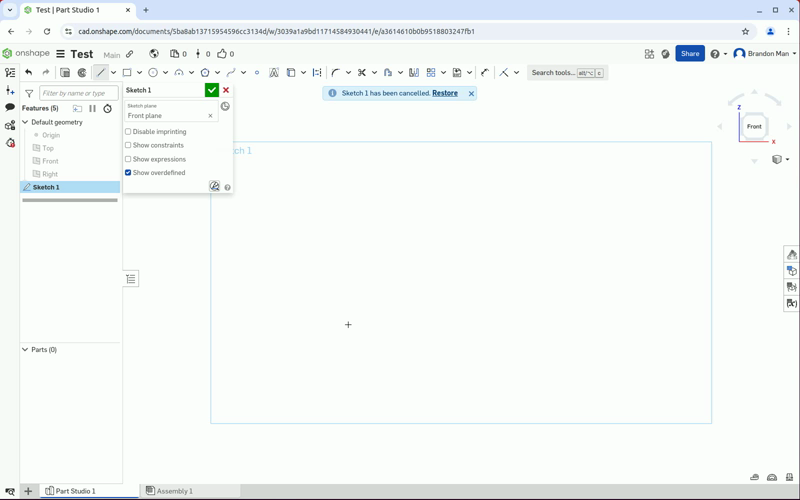
click(348, 324)
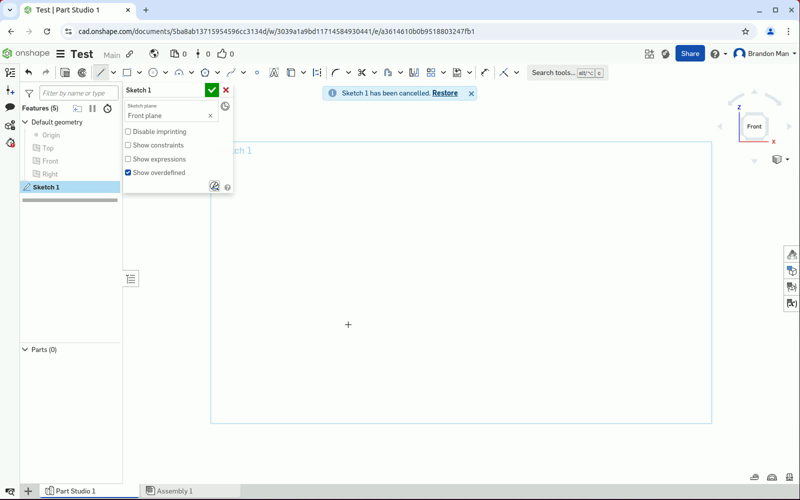
key_up(shift)
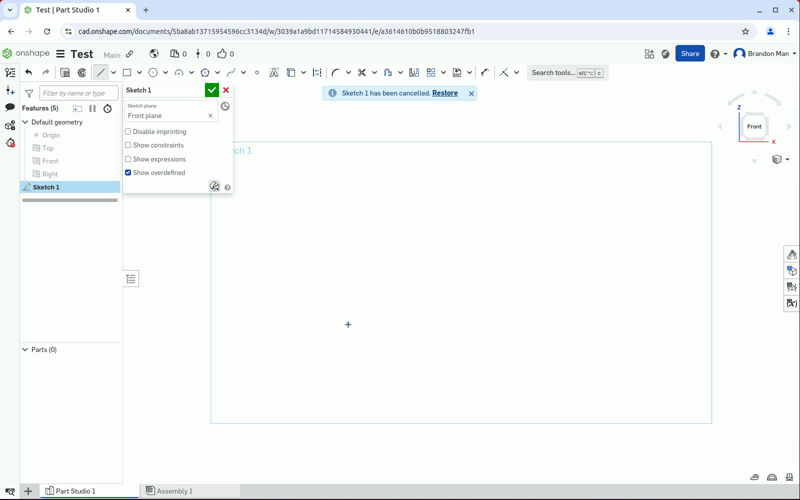
key_down(shift)
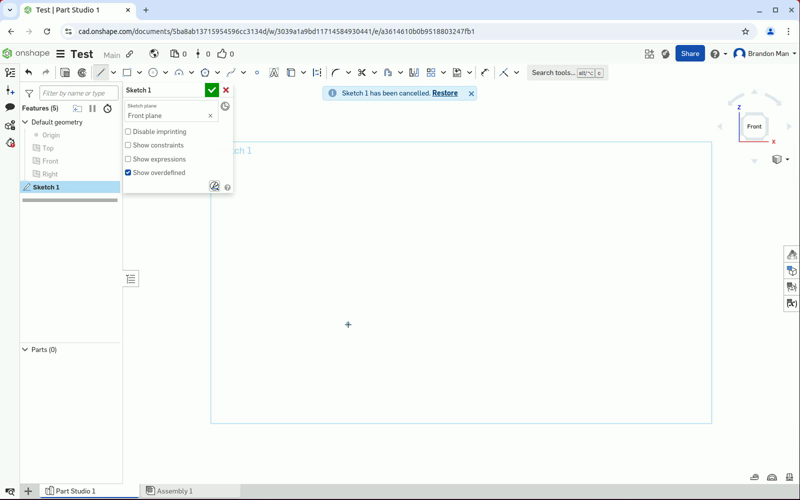
mouse_move(507, 324)
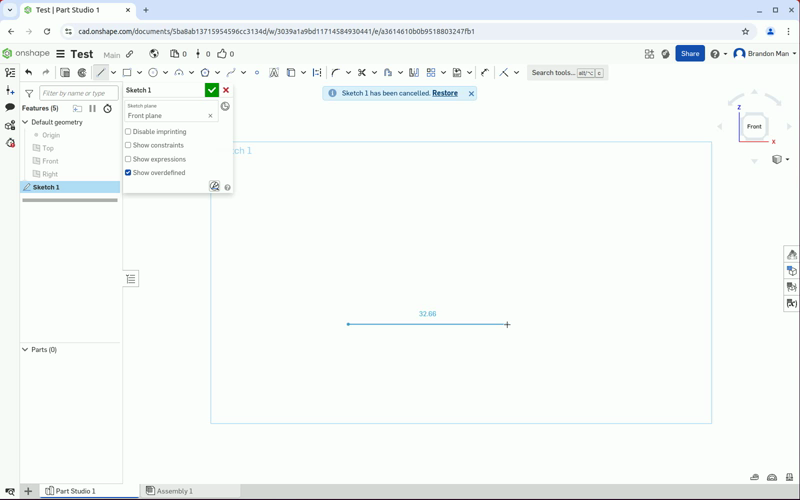
click(507, 324)
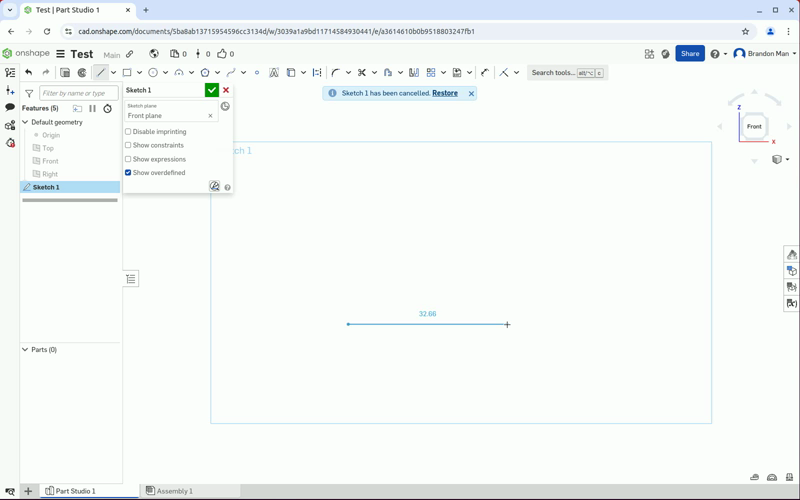
key_up(shift)
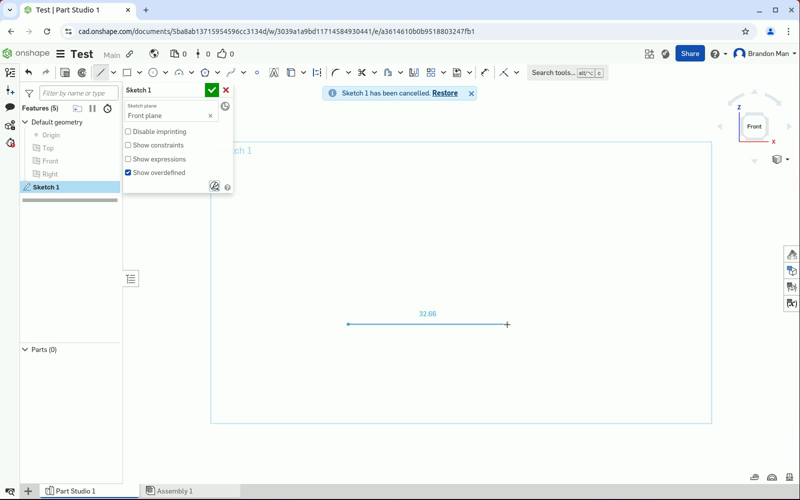
key_down(shift)
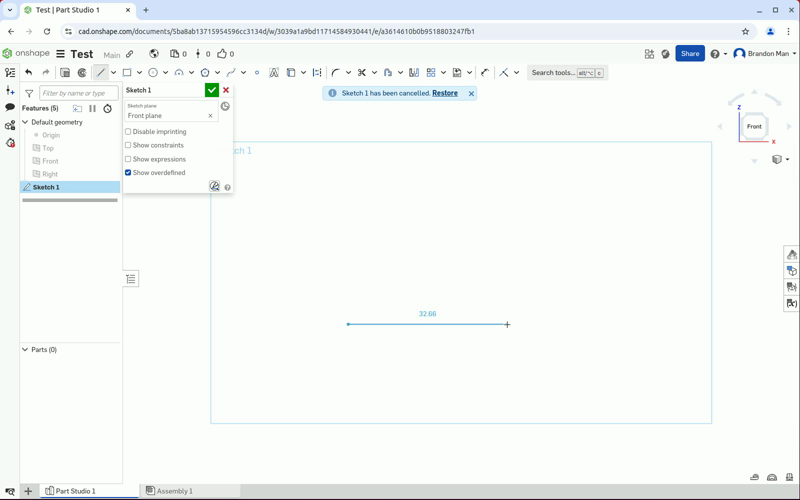
mouse_move(507, 241)
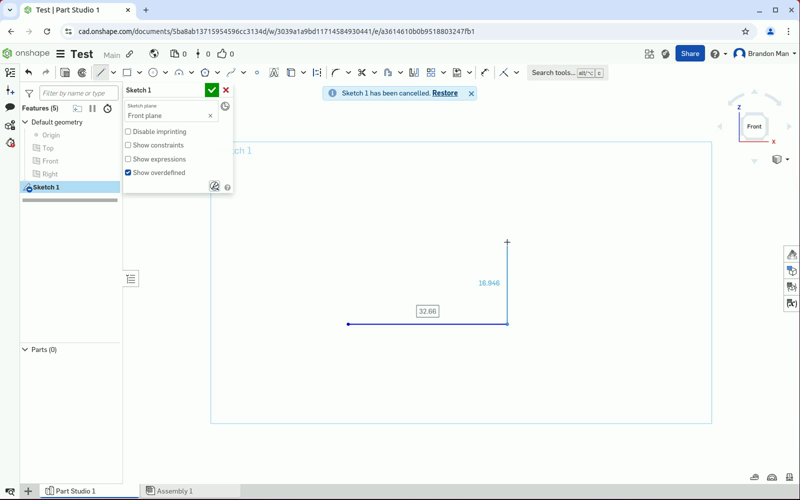
click(507, 241)
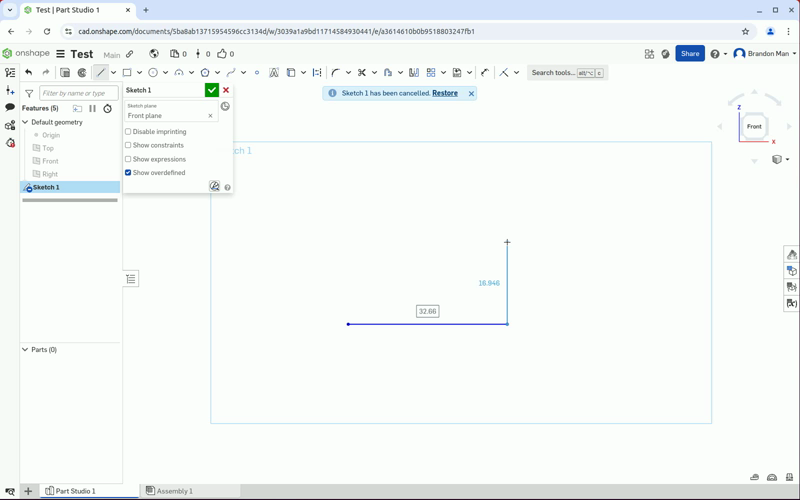
key_up(shift)
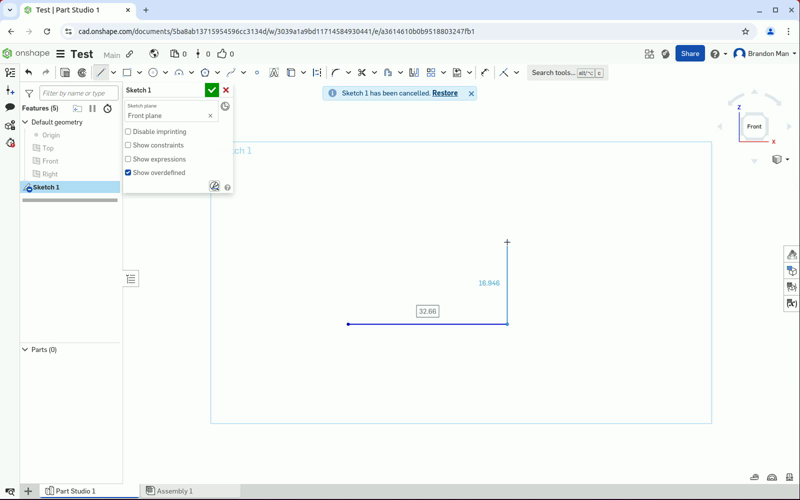
key_down(shift)
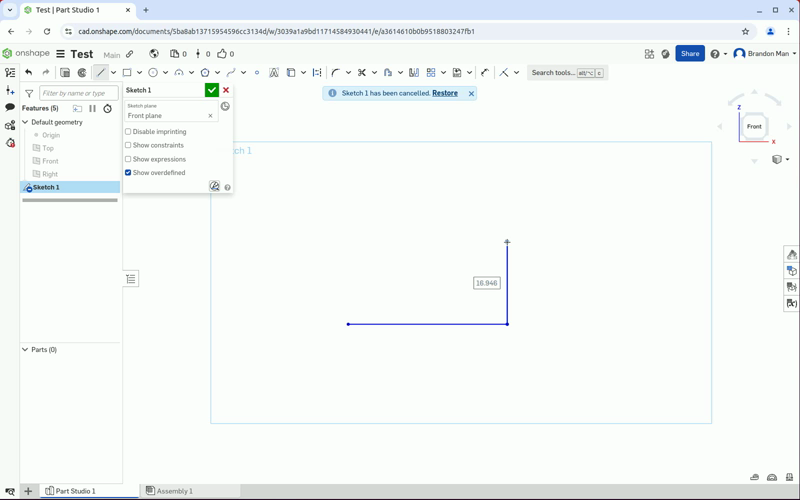
mouse_move(348, 241)
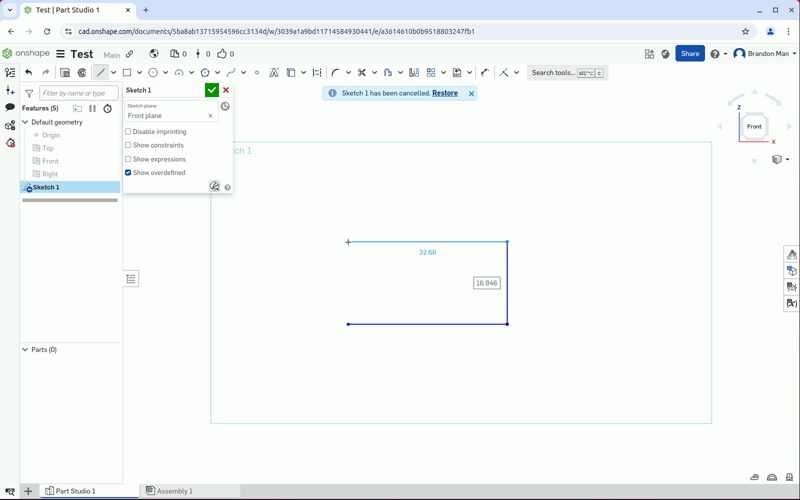
click(348, 241)
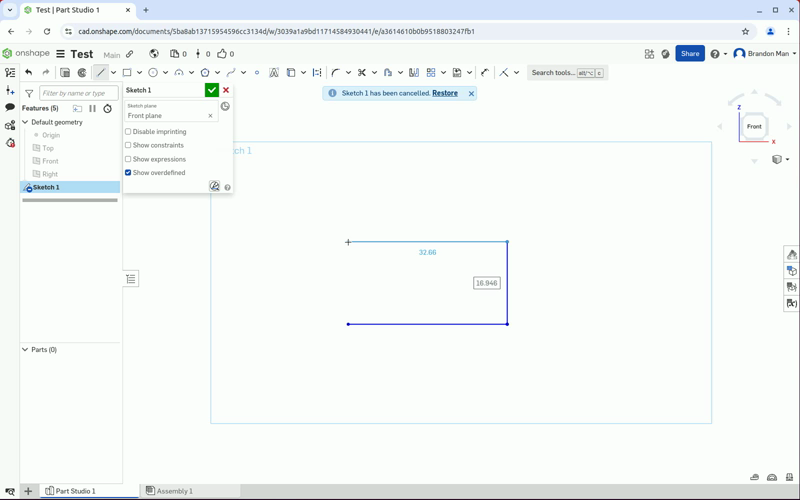
key_up(shift)
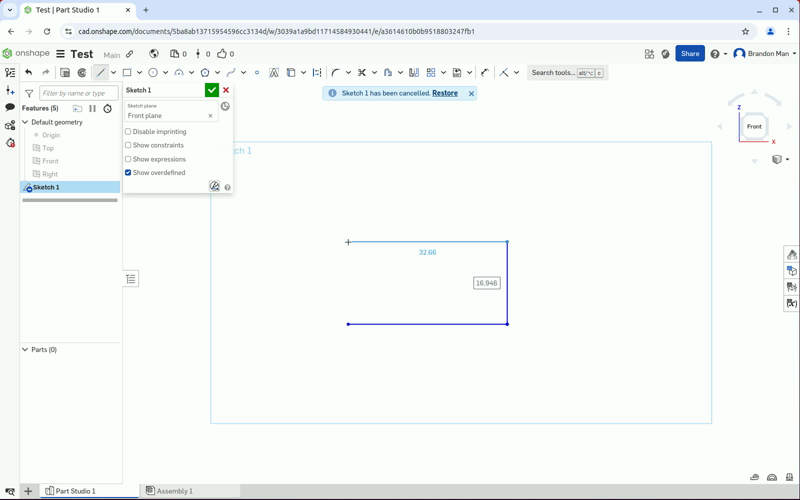
key_down(shift)
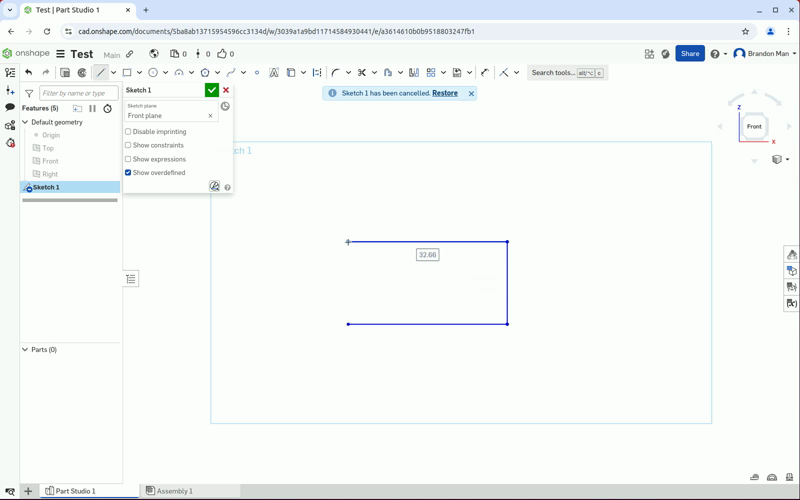
mouse_move(348, 324)
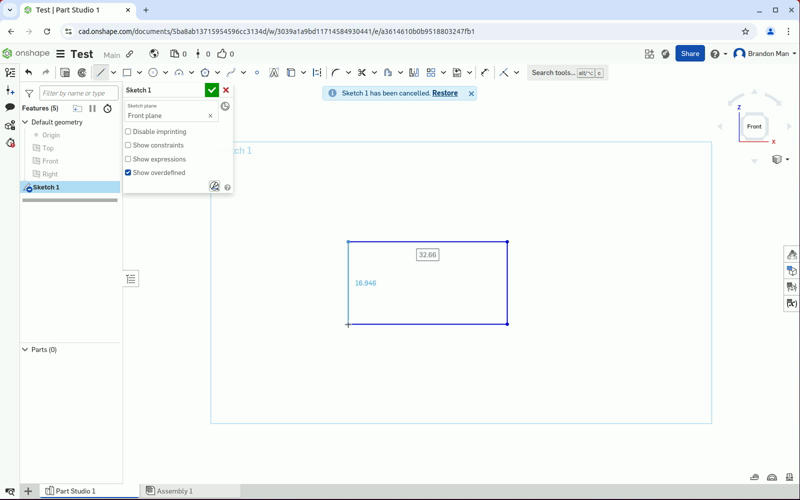
key_up(shift)
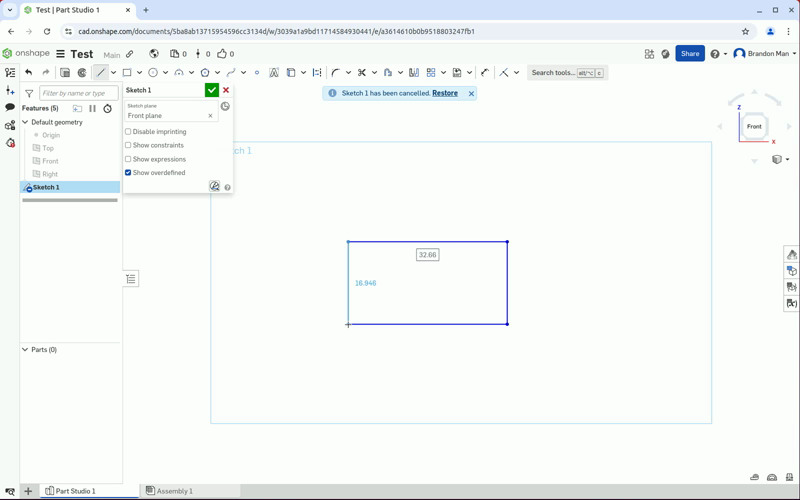
click(348, 324)
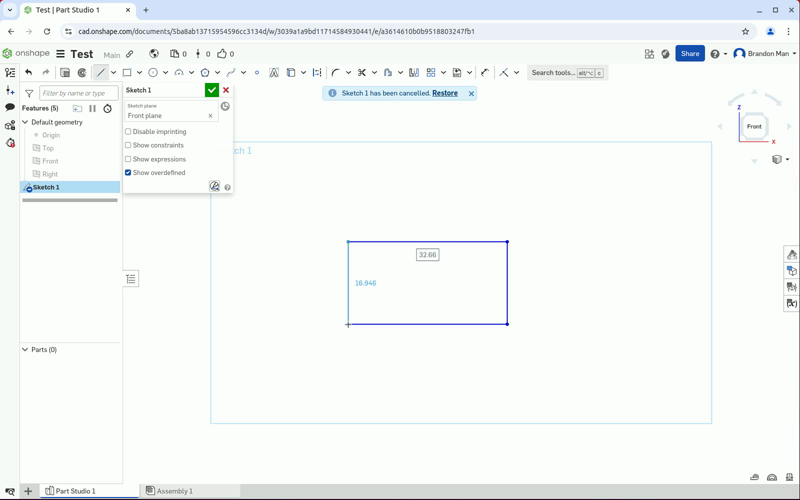
key(esc)
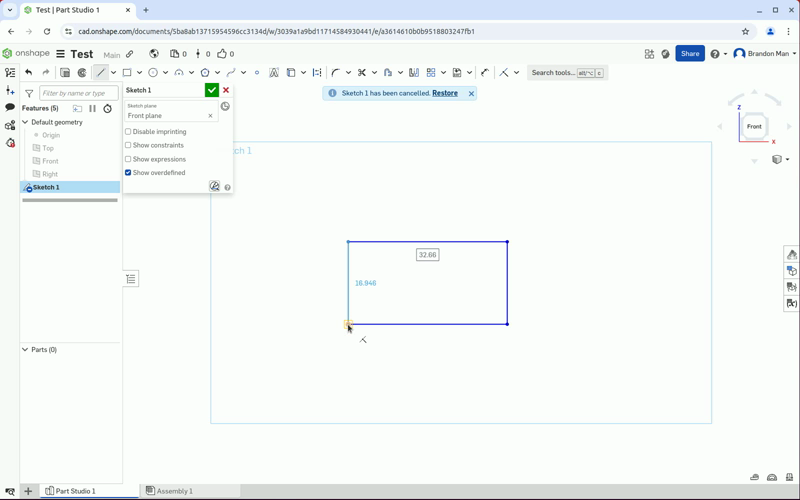
key(c)
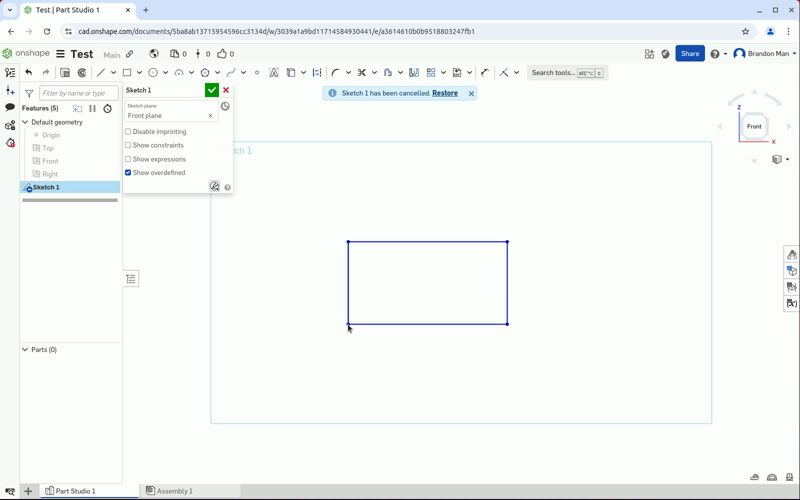
key_down(shift)
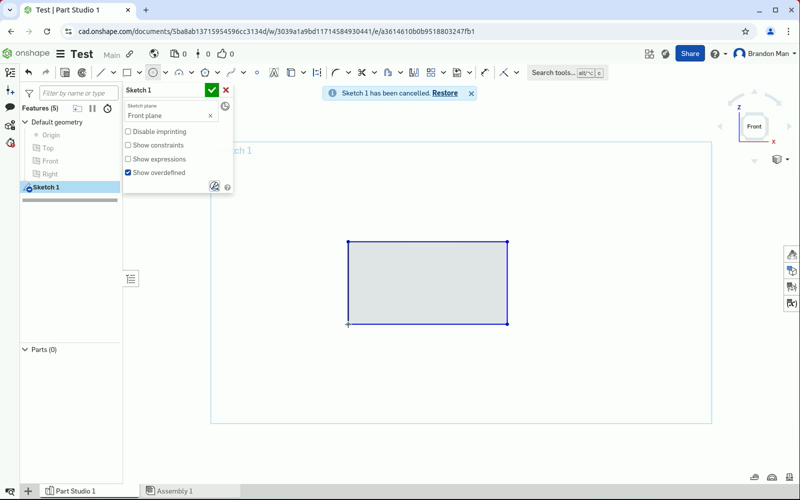
mouse_move(374, 282)
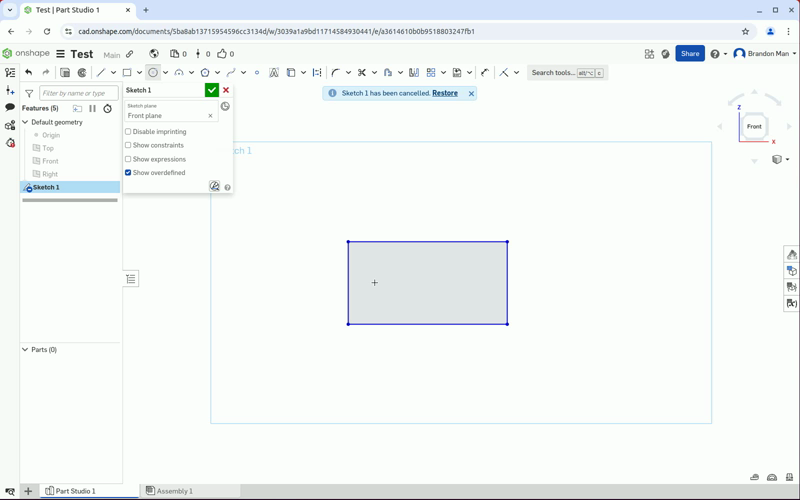
click(374, 282)
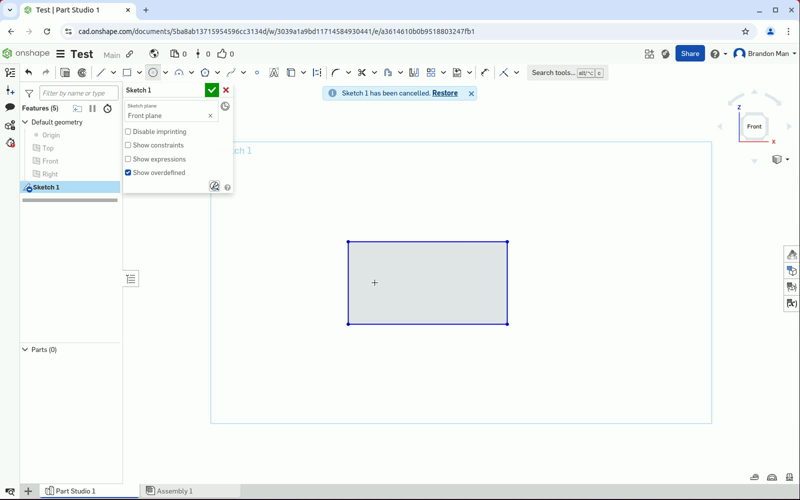
key_up(shift)
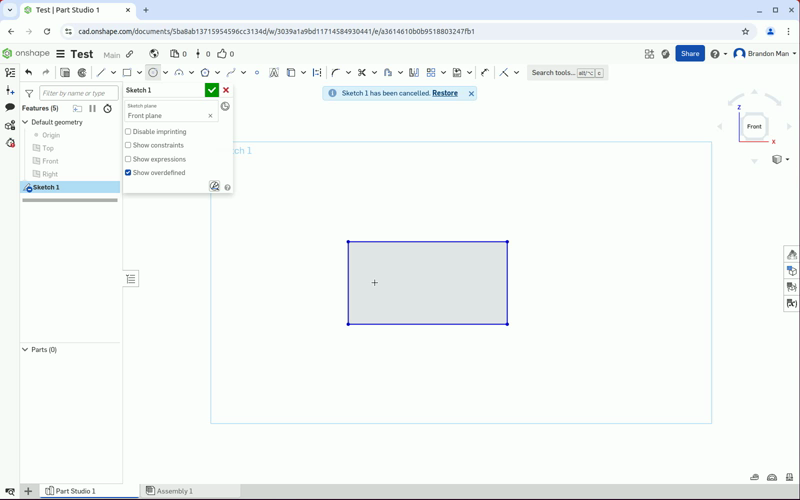
mouse_move(388, 282)
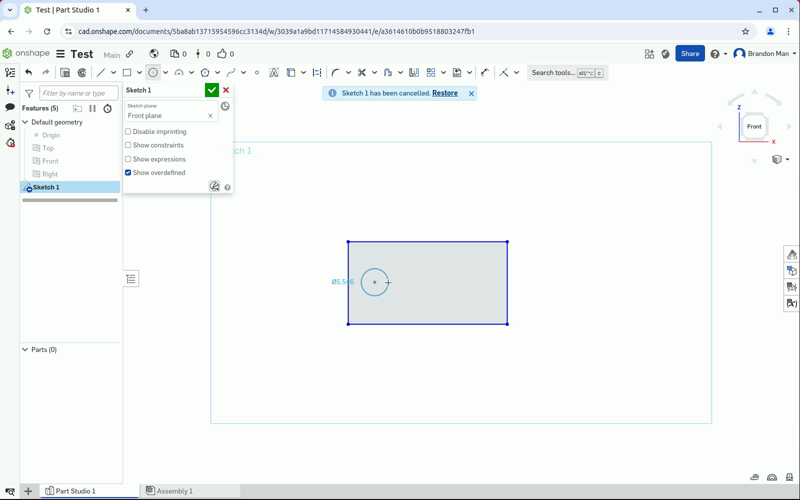
click(388, 282)
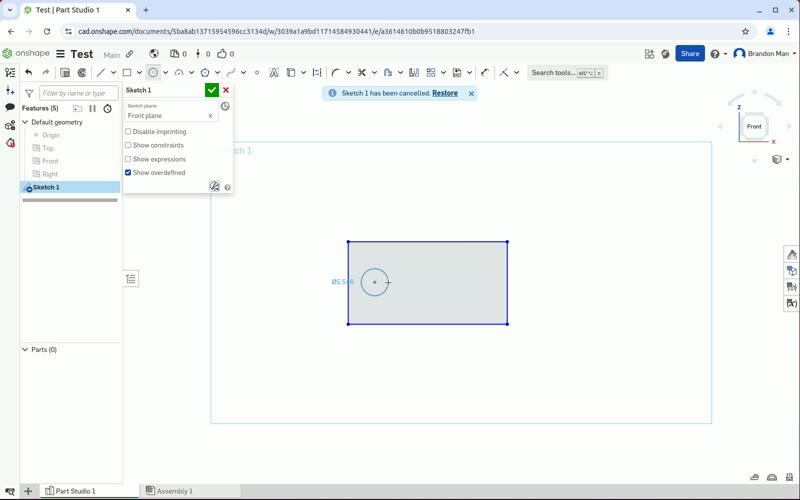
key(esc)
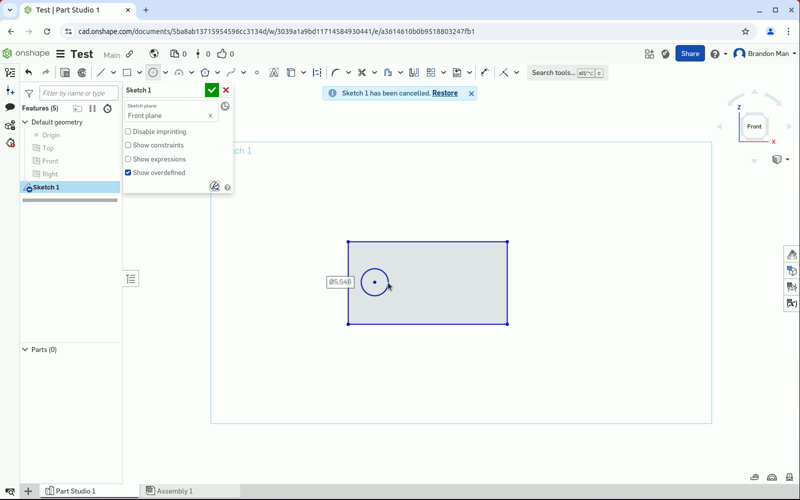
key(l)
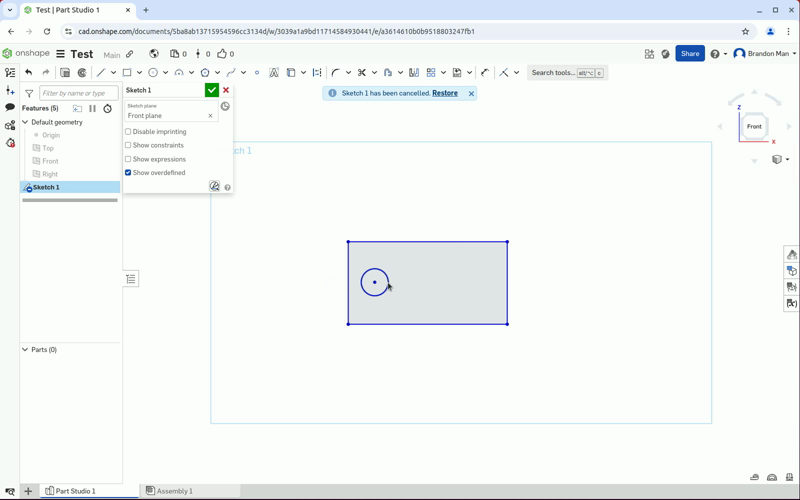
key_down(shift)
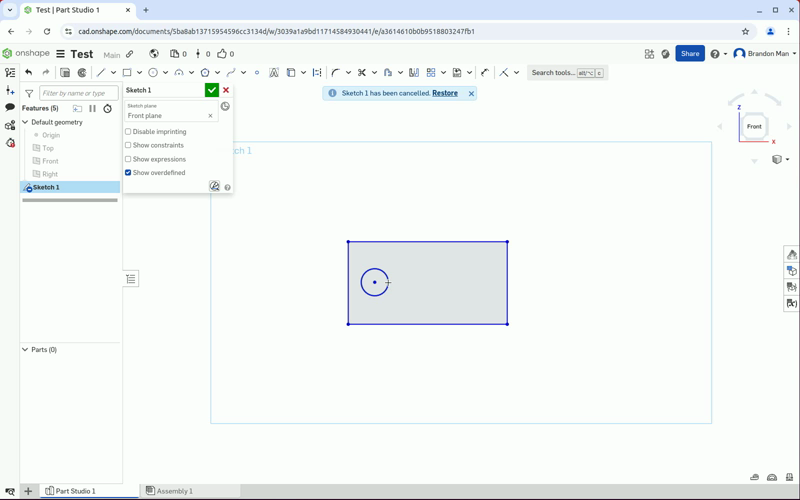
mouse_move(418, 292)
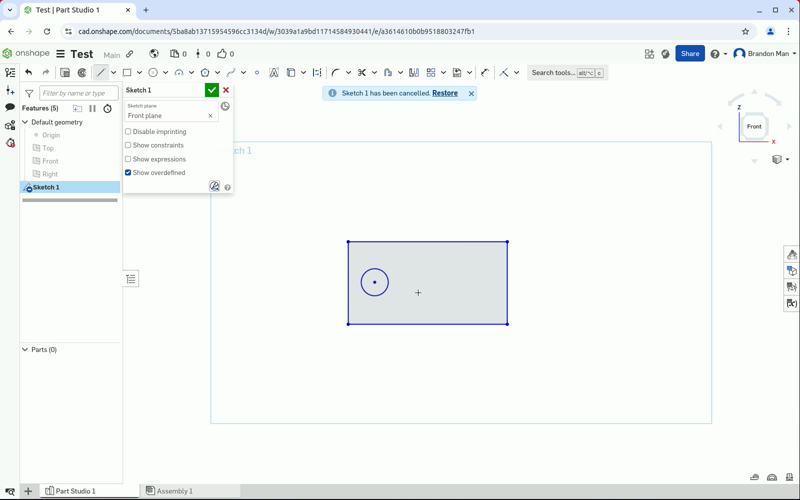
click(418, 292)
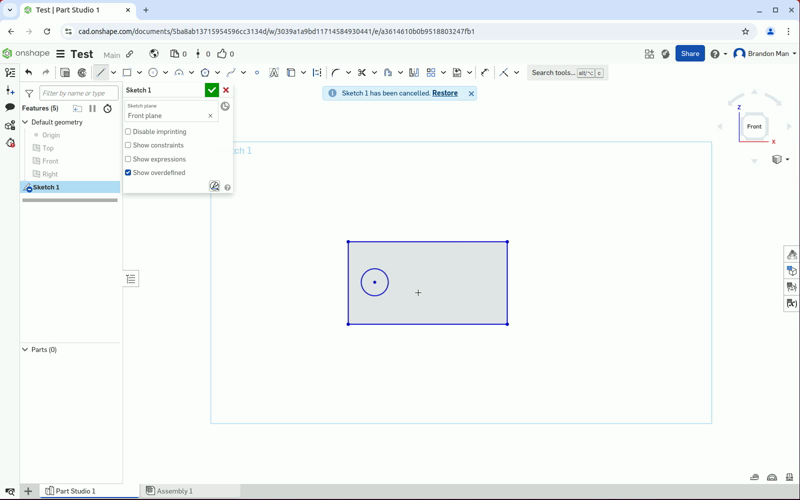
key_up(shift)
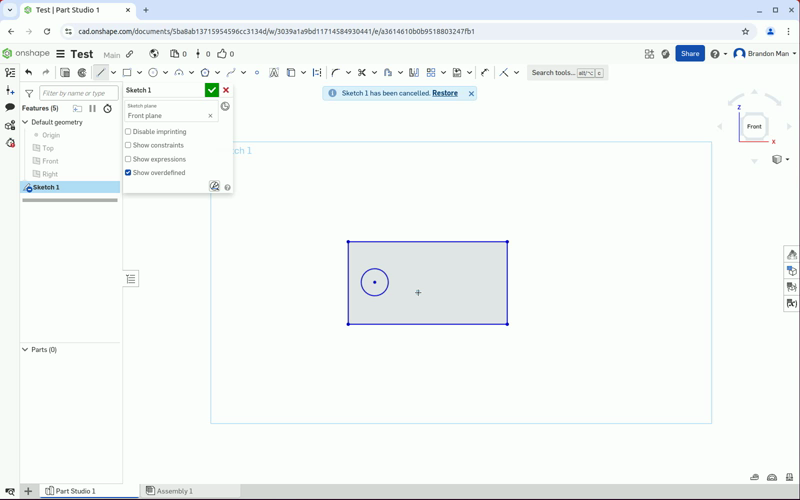
key_down(shift)
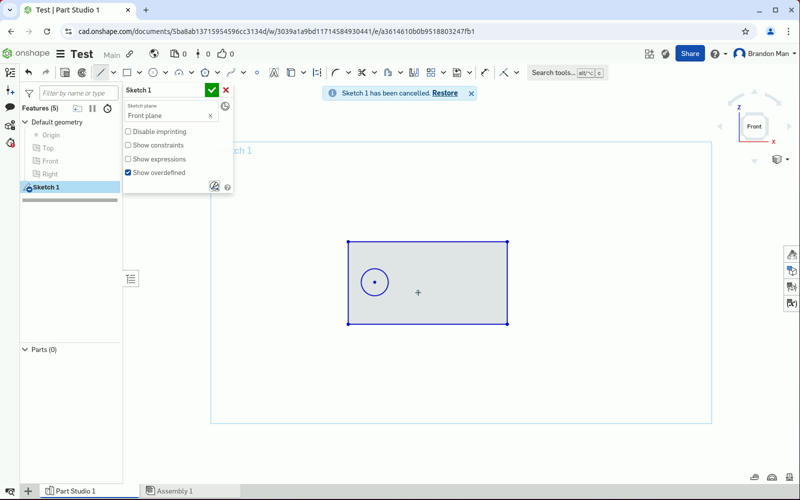
mouse_move(448, 292)
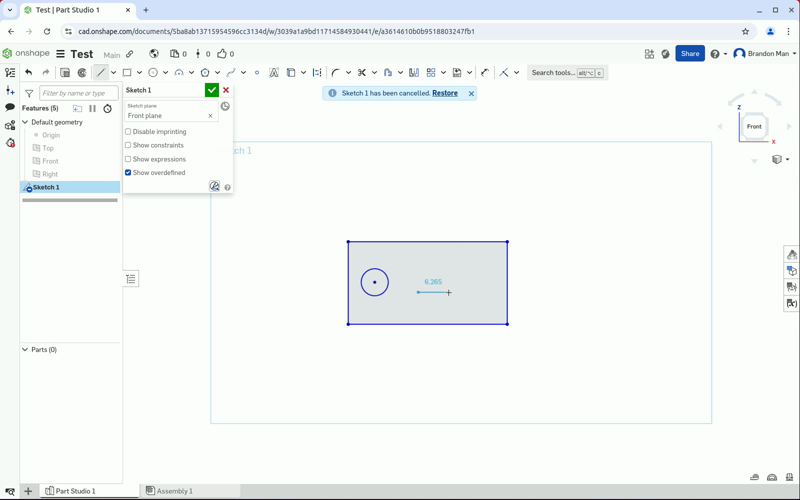
mouse_move(436, 292)
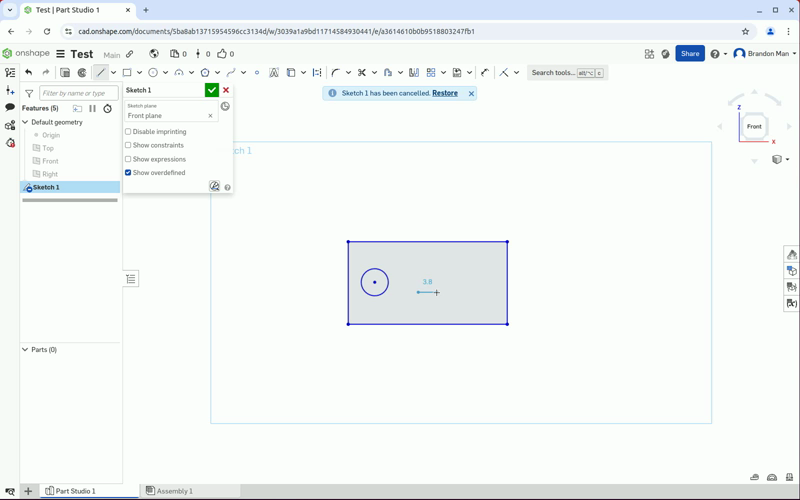
click(436, 292)
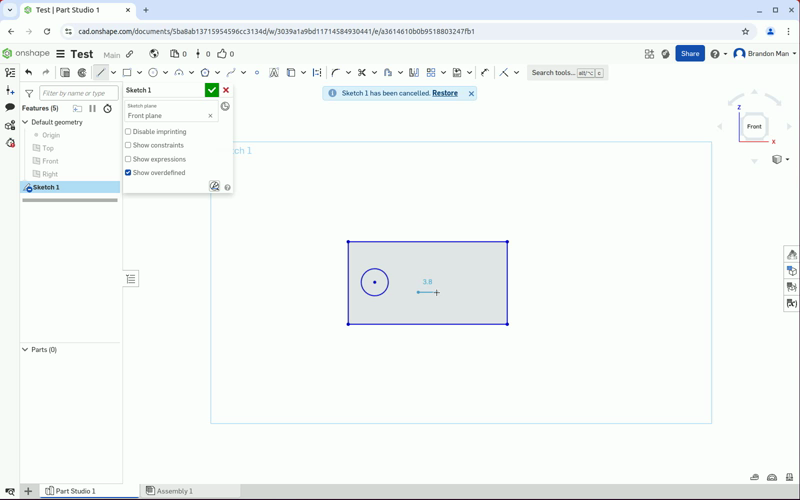
key_up(shift)
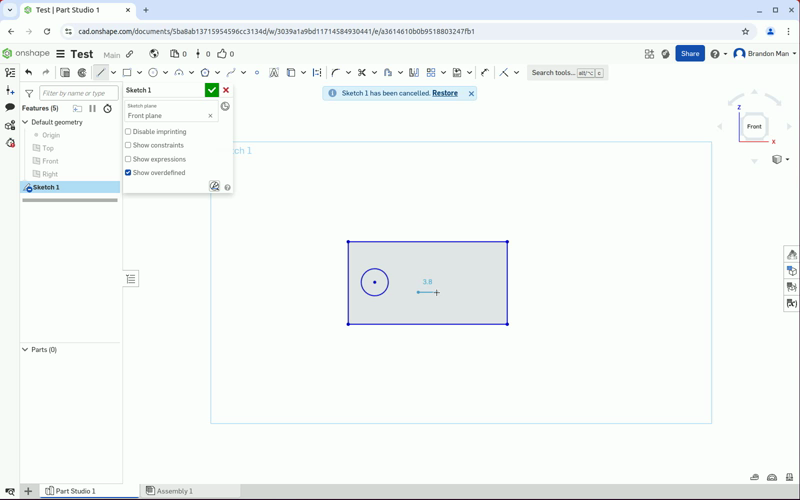
key_down(shift)
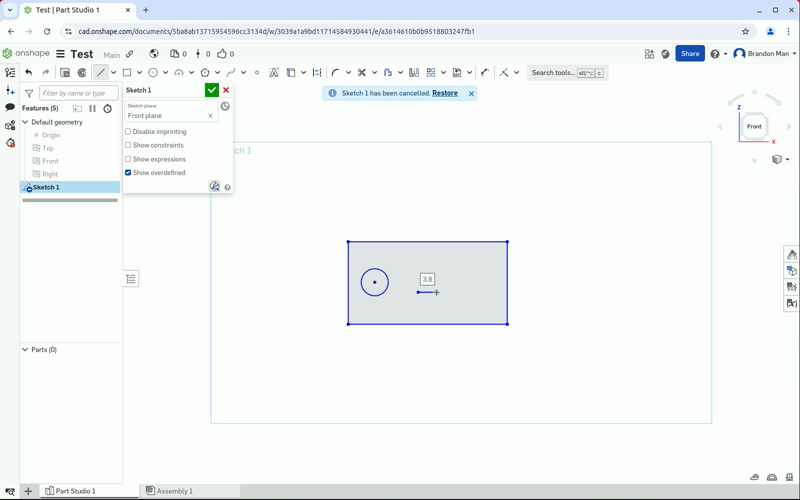
mouse_move(466, 292)
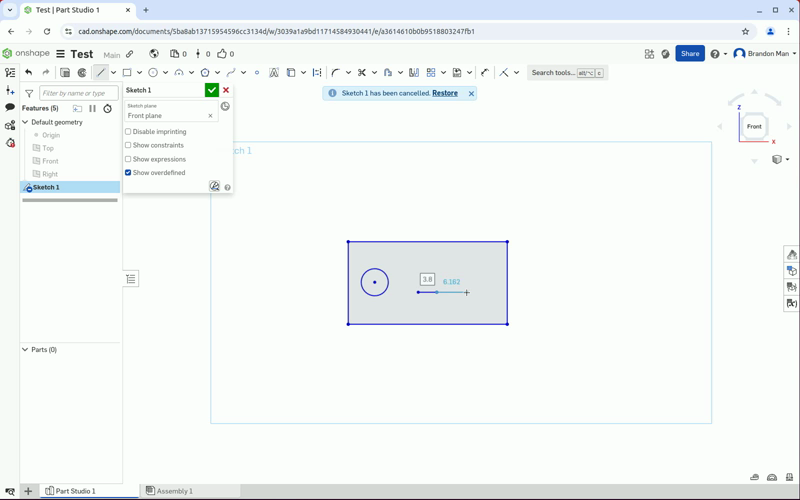
mouse_move(436, 272)
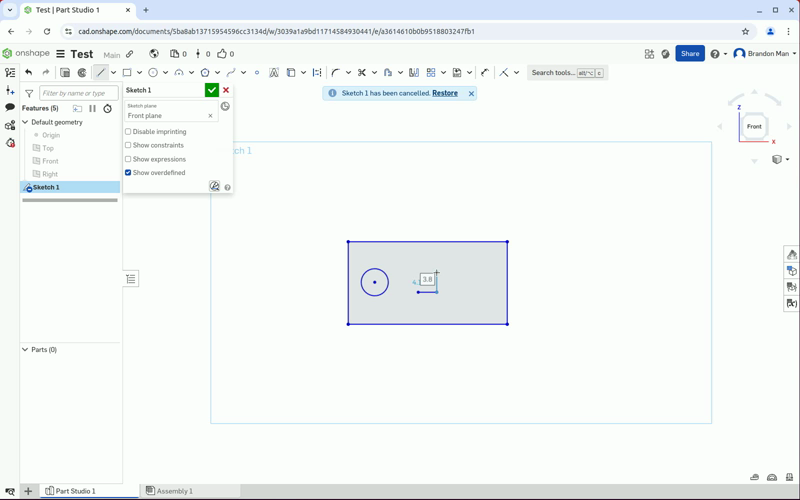
click(436, 272)
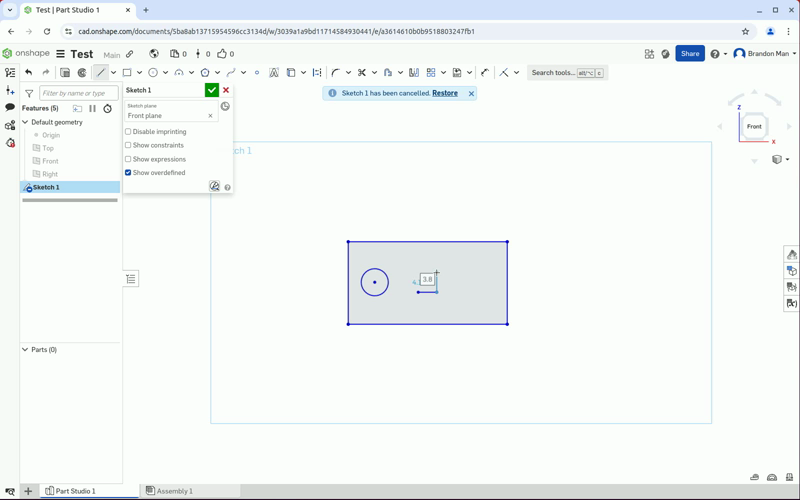
key_up(shift)
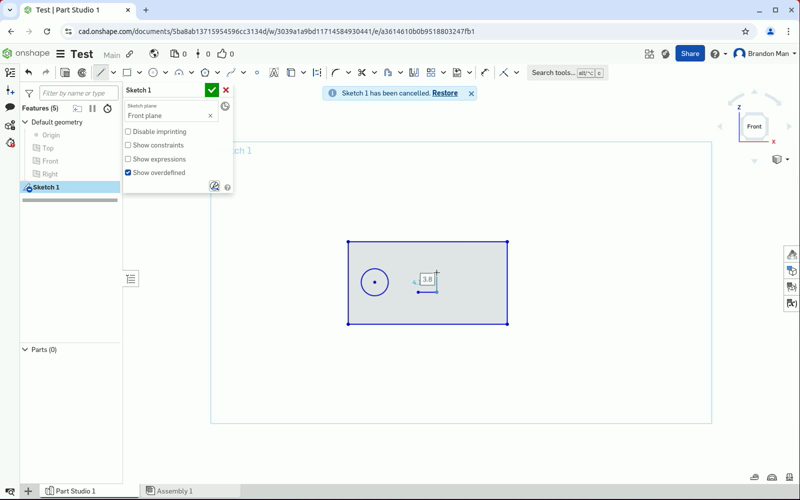
key_down(shift)
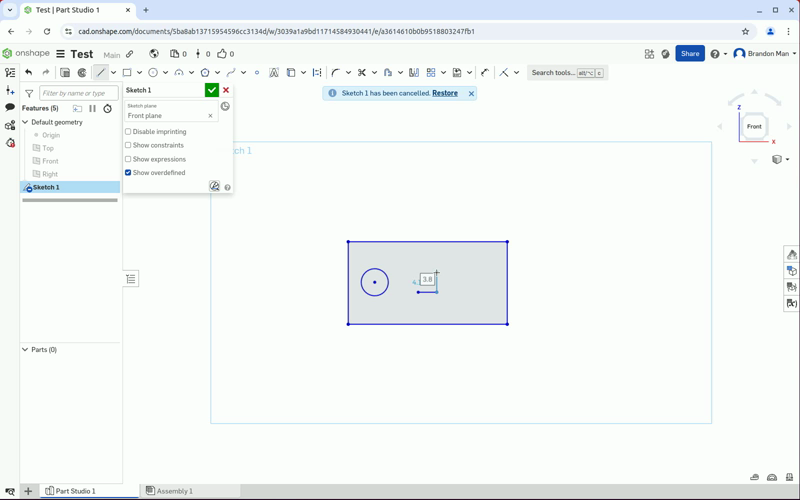
mouse_move(466, 272)
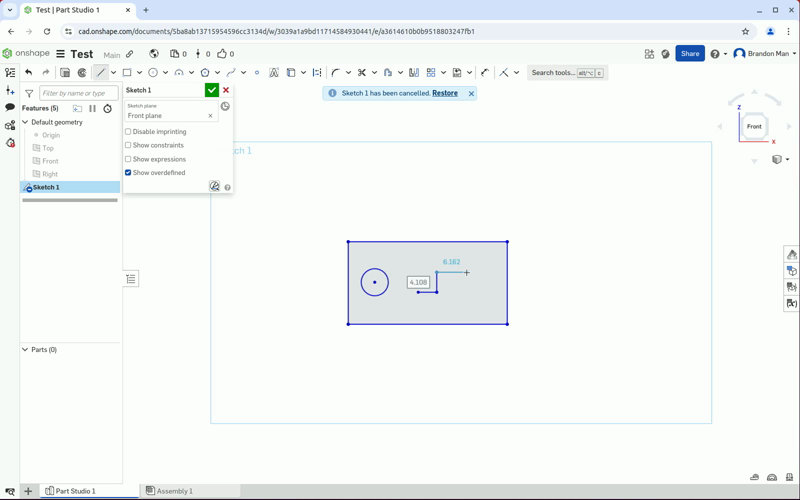
mouse_move(418, 272)
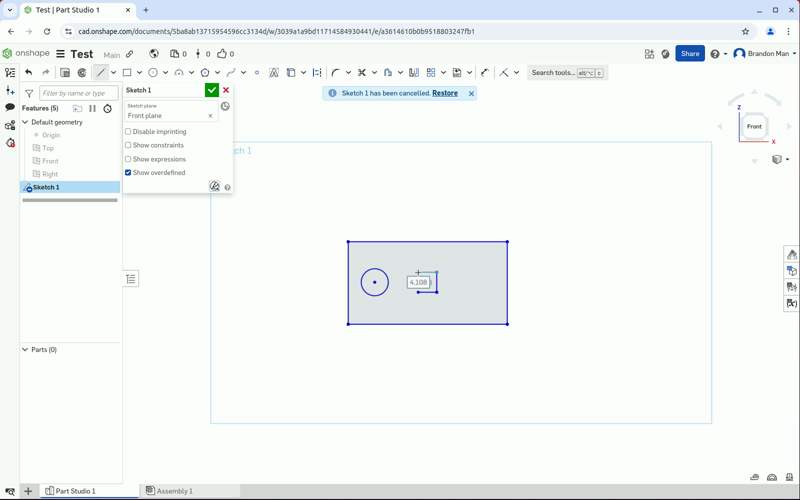
click(418, 272)
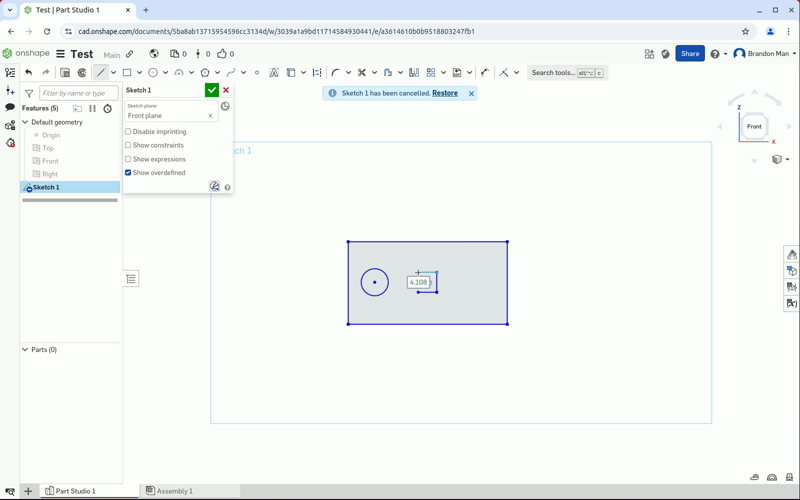
key_up(shift)
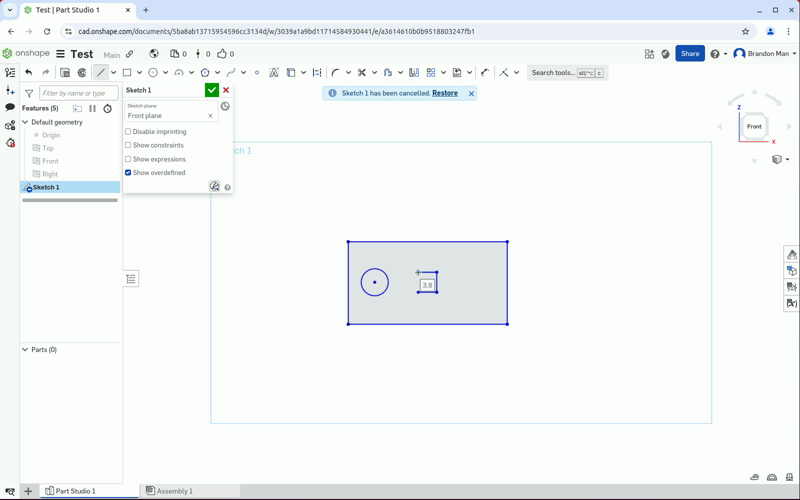
mouse_move(448, 272)
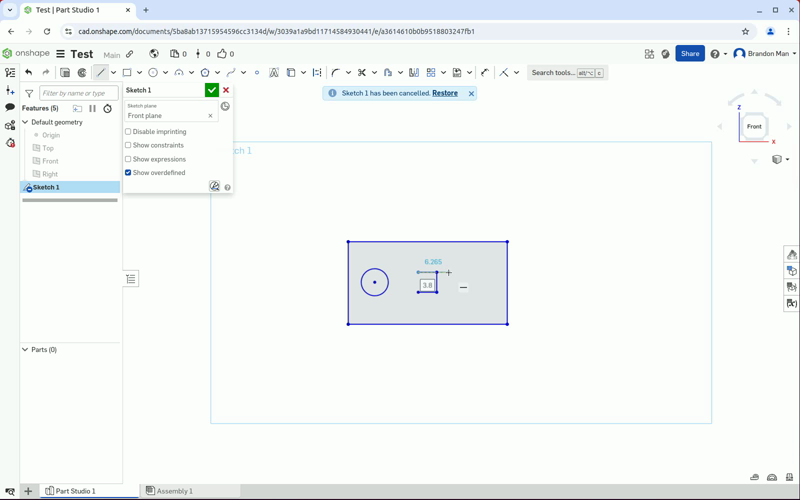
key_down(shift)
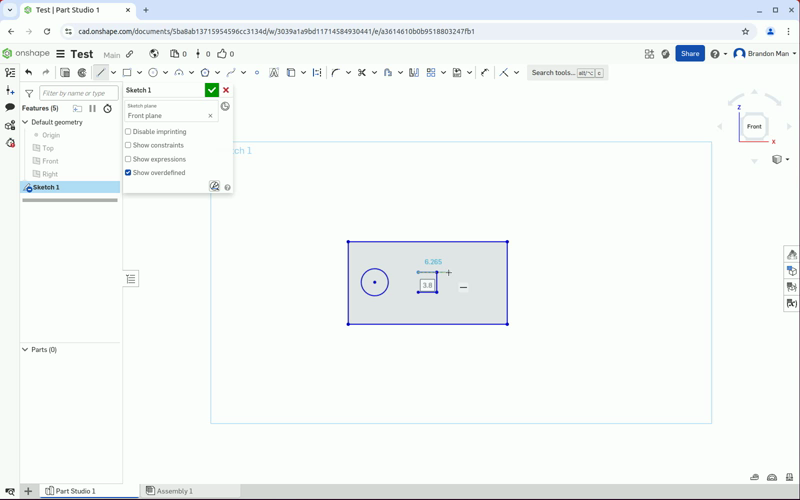
mouse_move(418, 292)
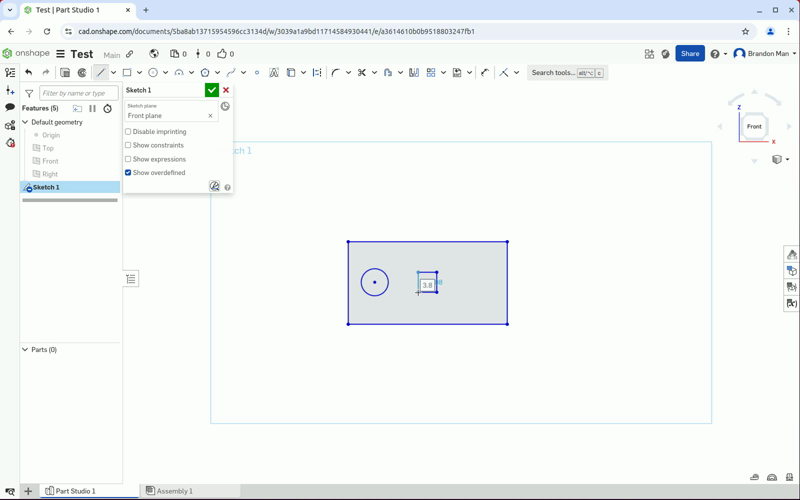
key_up(shift)
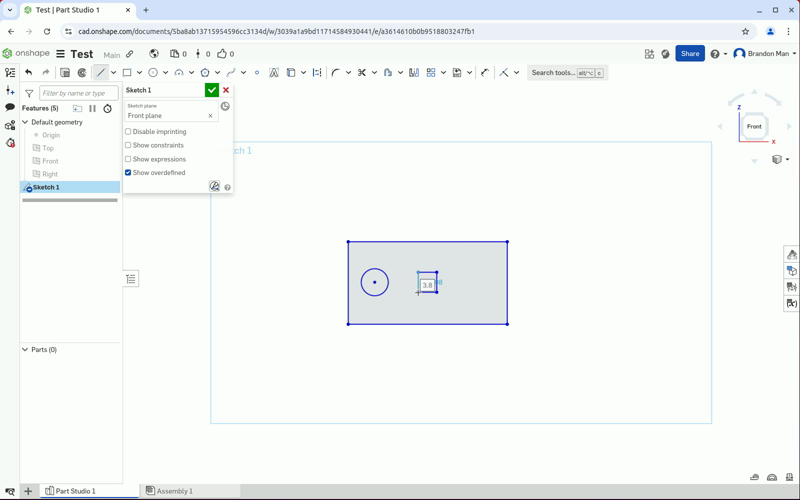
click(418, 292)
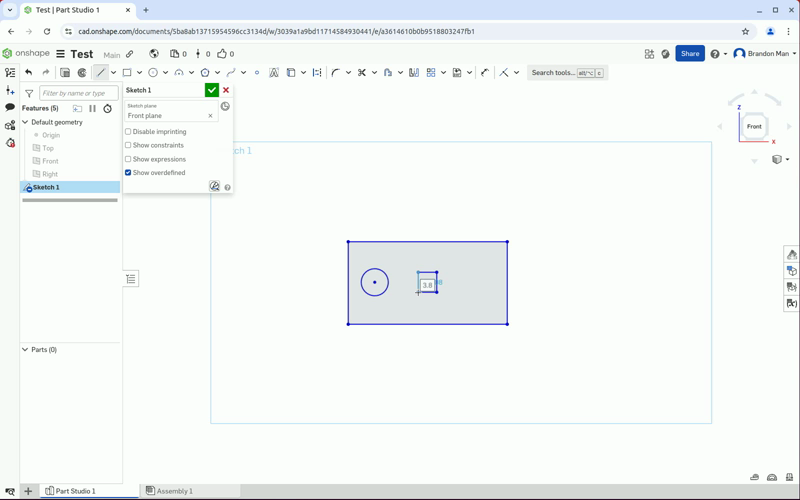
key(esc)
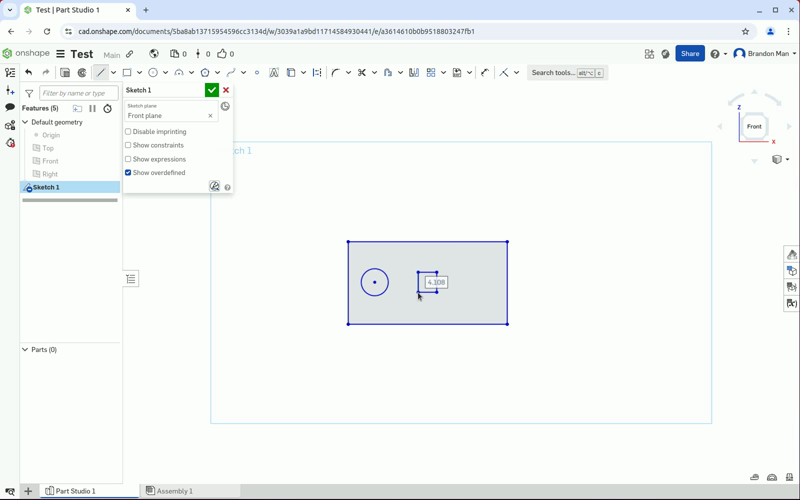
key(l)
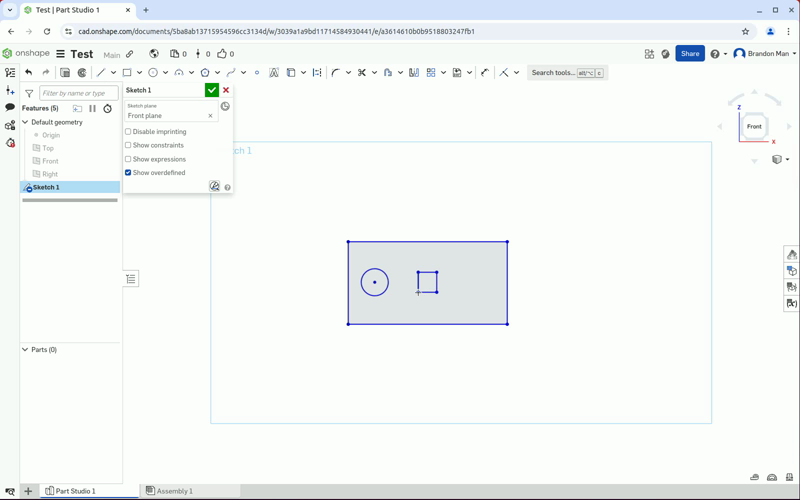
key_down(shift)
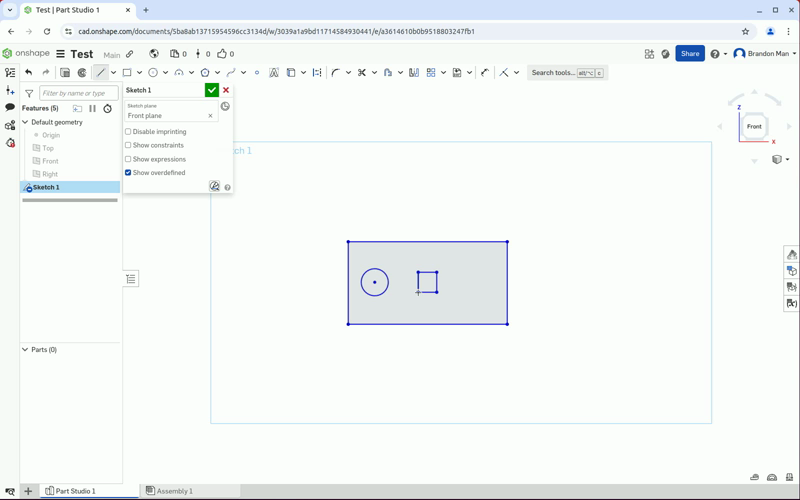
mouse_move(453, 305)
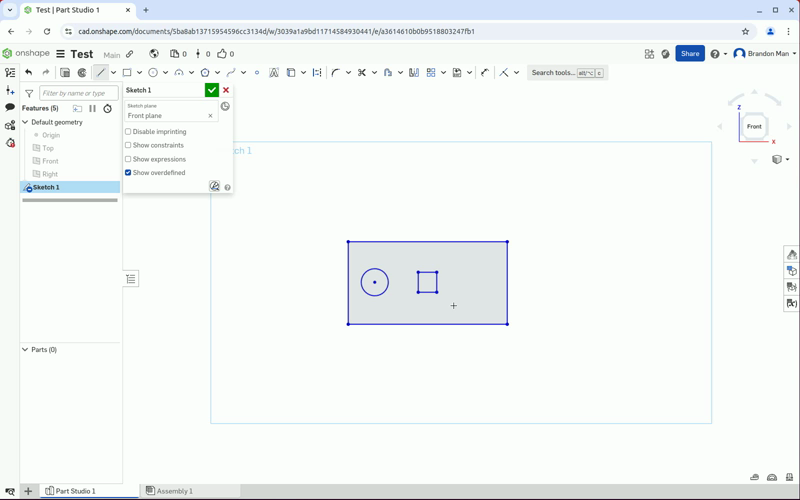
click(453, 305)
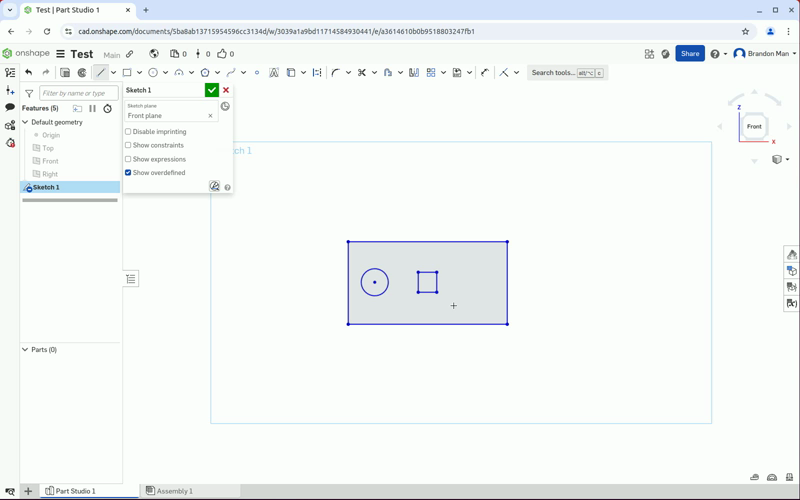
key_up(shift)
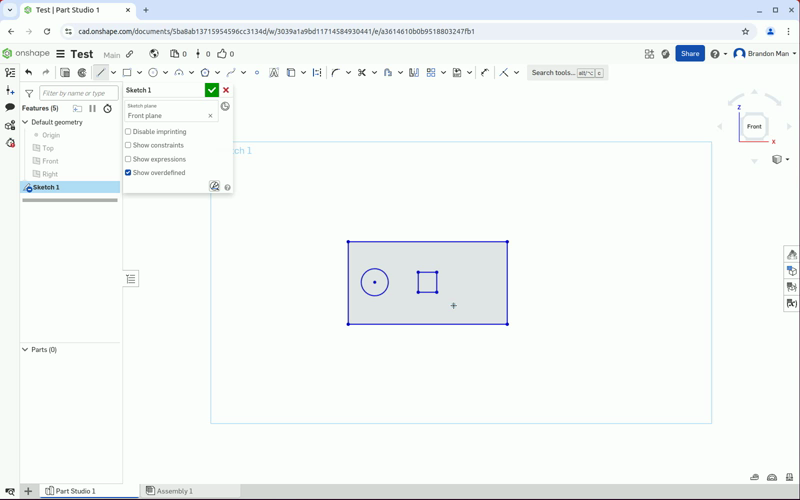
key_down(shift)
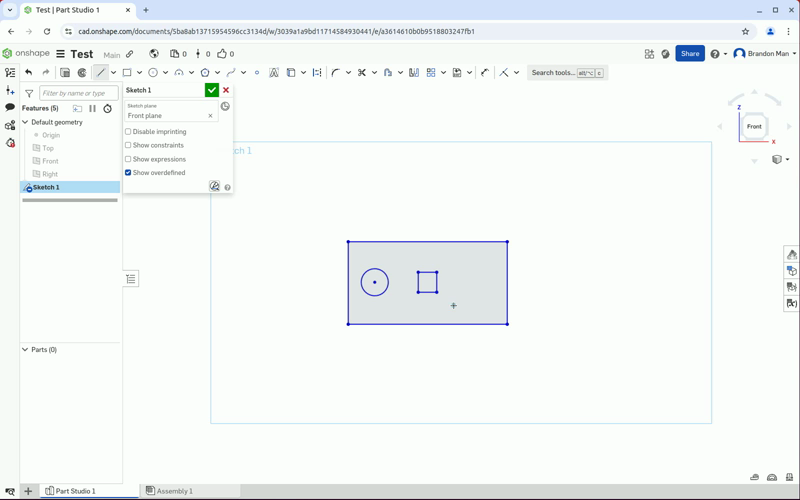
mouse_move(483, 305)
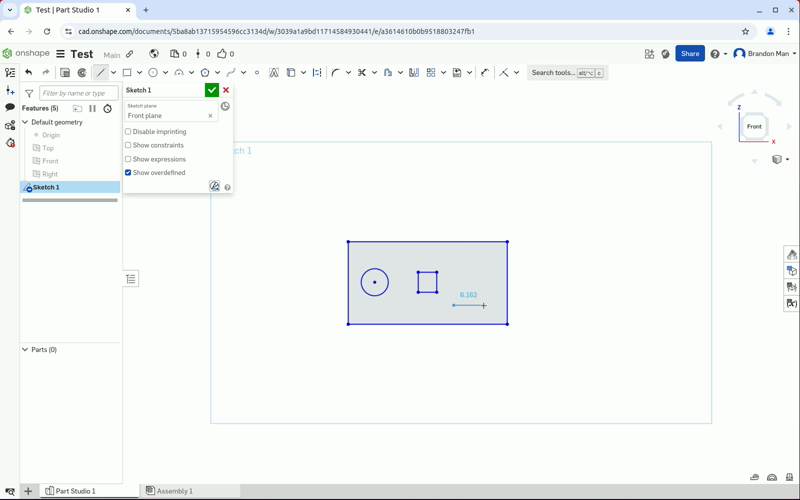
mouse_move(480, 305)
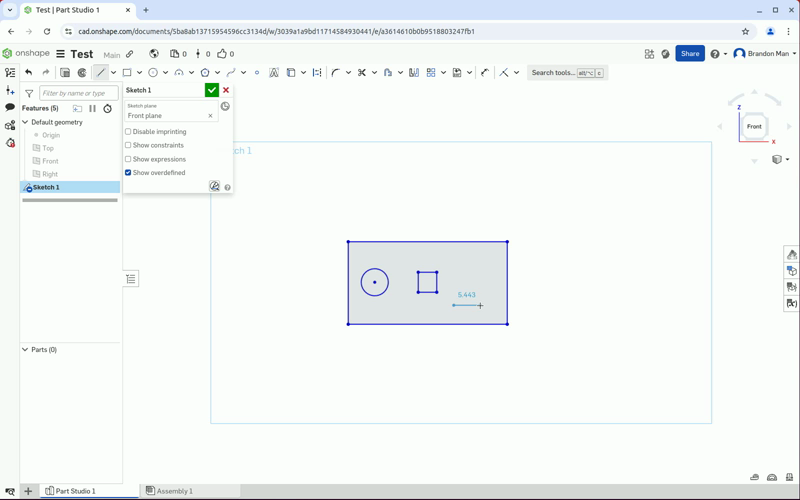
click(480, 305)
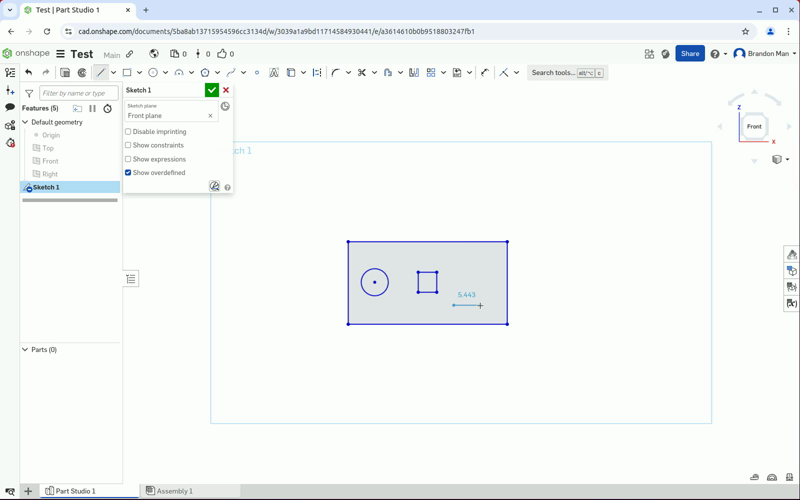
key_up(shift)
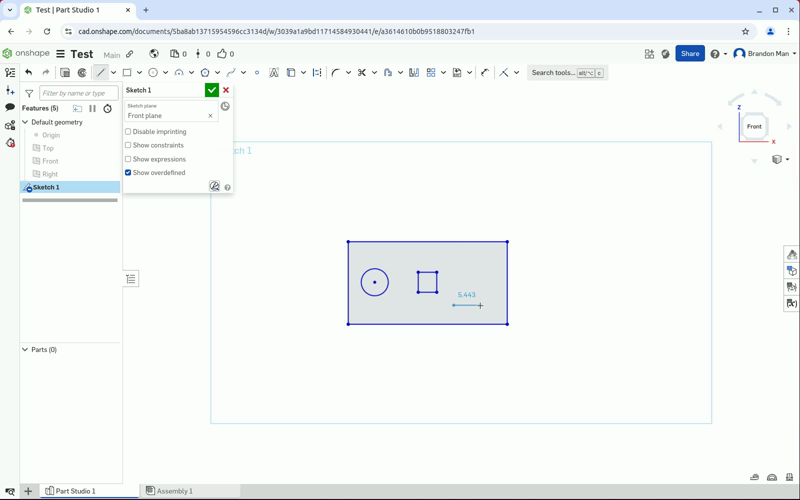
key_down(shift)
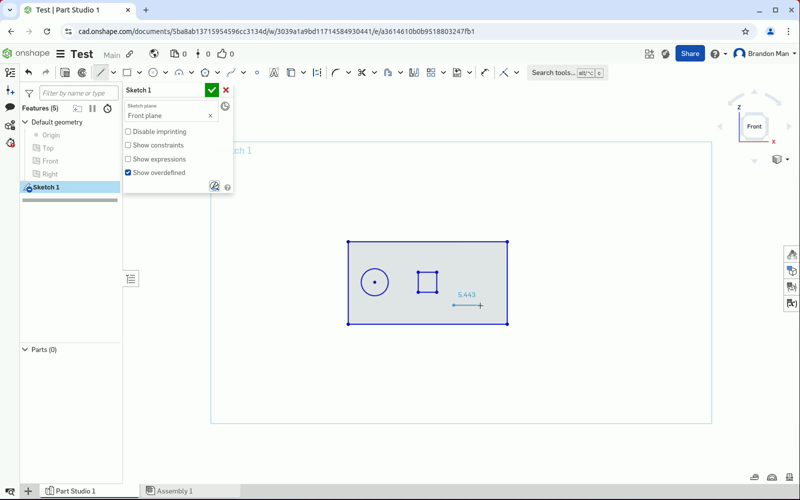
mouse_move(510, 305)
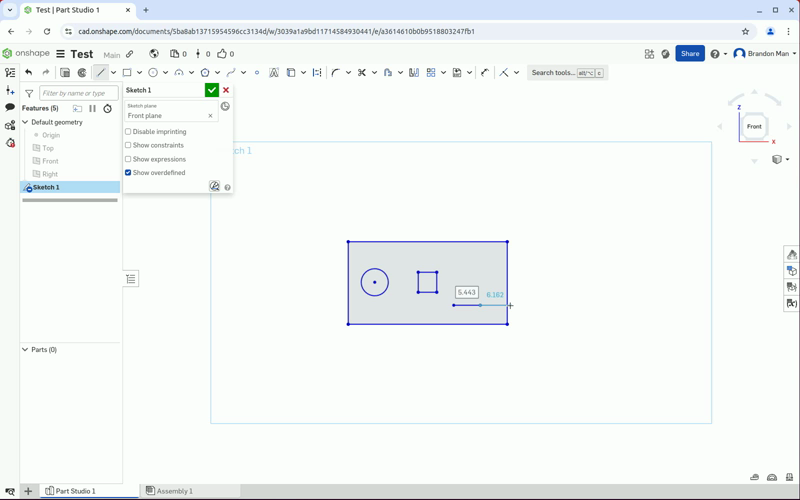
mouse_move(467, 282)
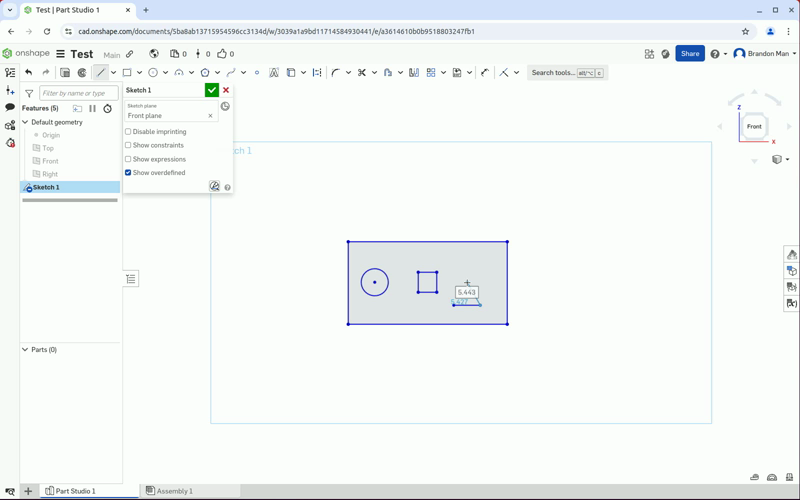
click(467, 282)
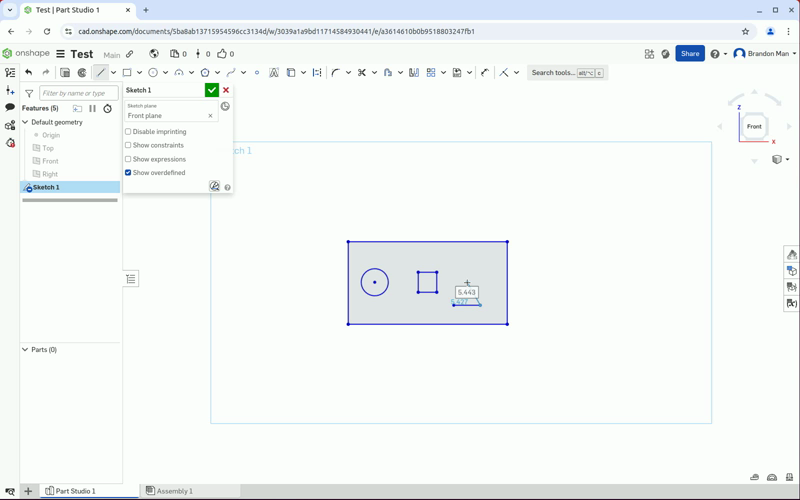
key_up(shift)
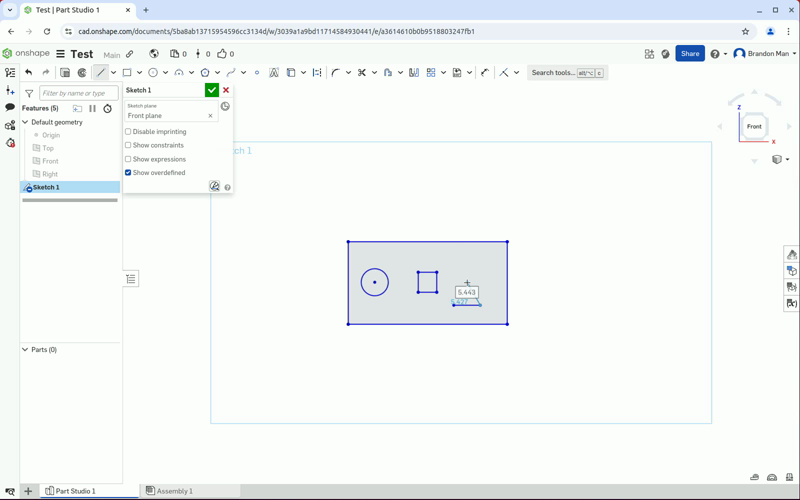
mouse_move(497, 282)
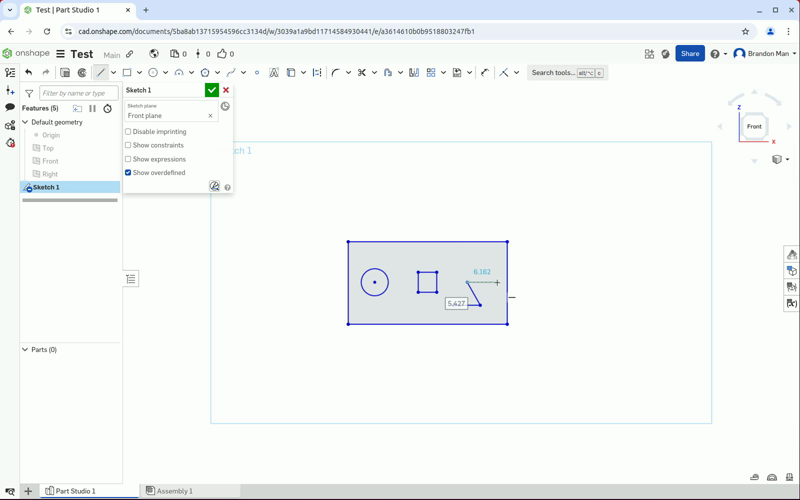
key_down(shift)
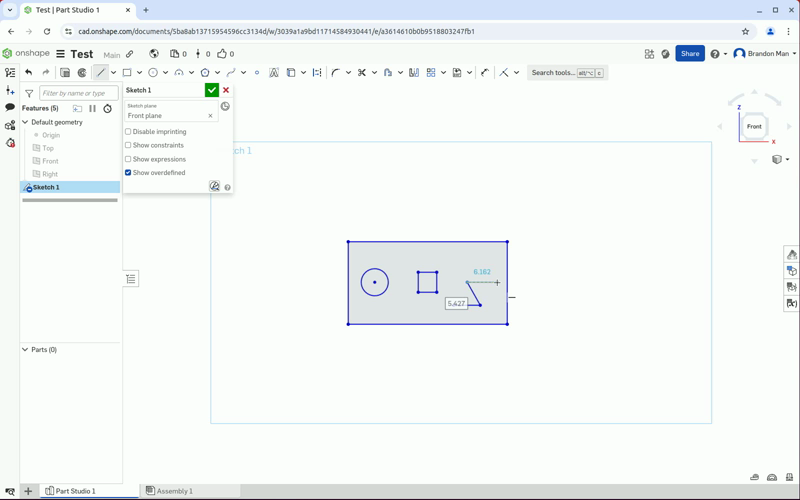
mouse_move(453, 305)
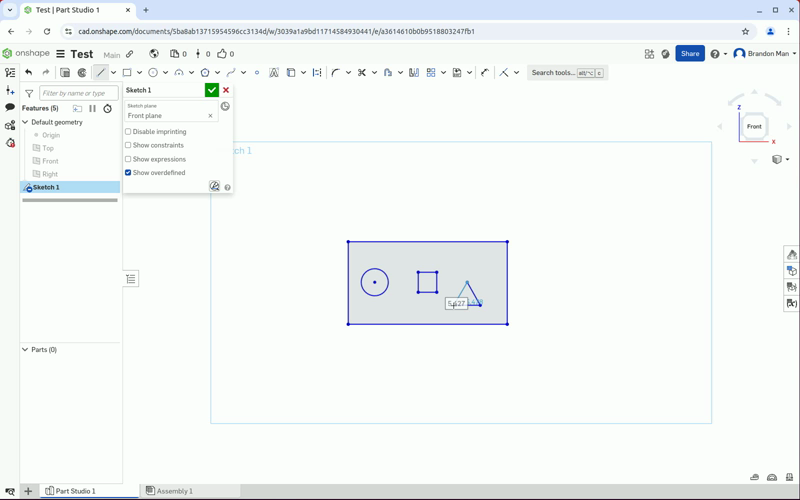
key_up(shift)
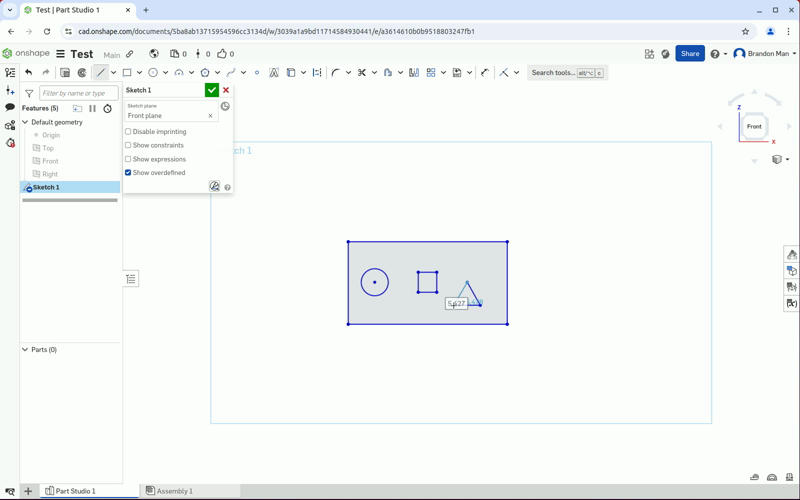
click(453, 305)
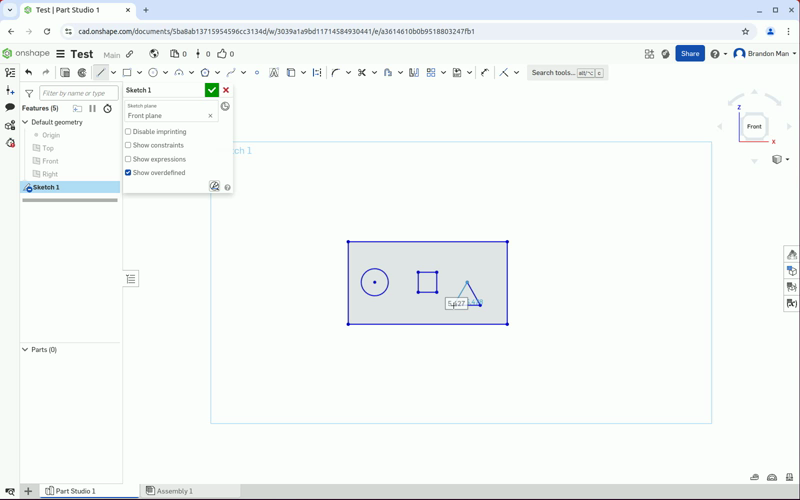
key(esc)
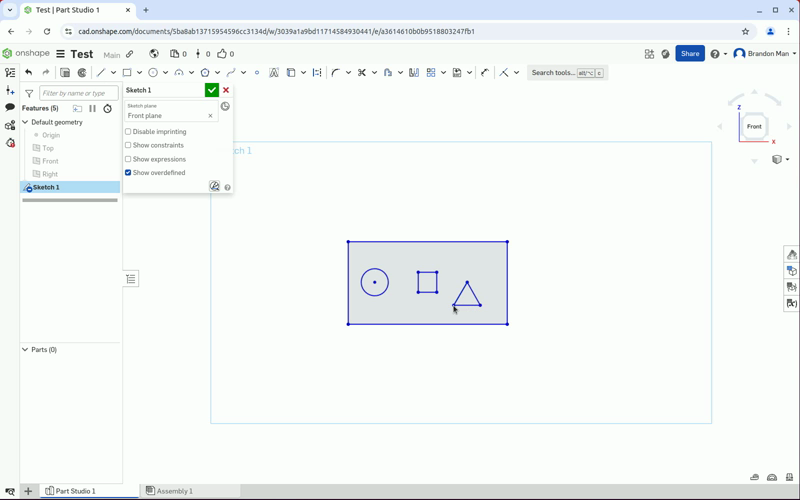
mouse_move(400, 309)
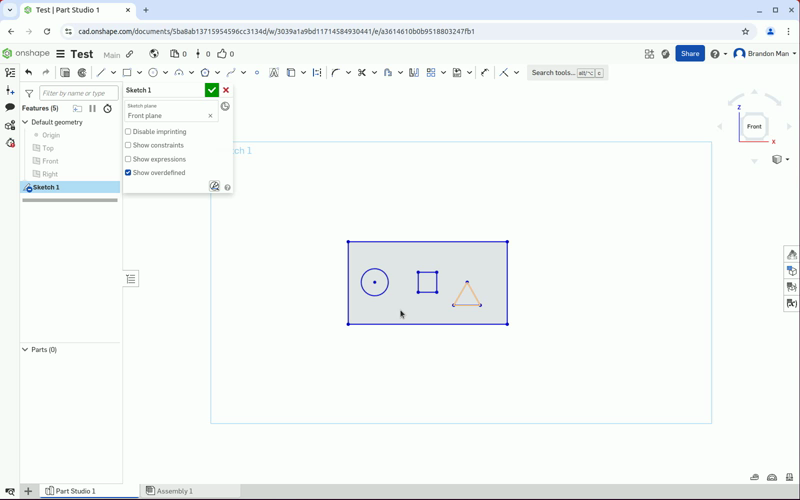
click(400, 309)
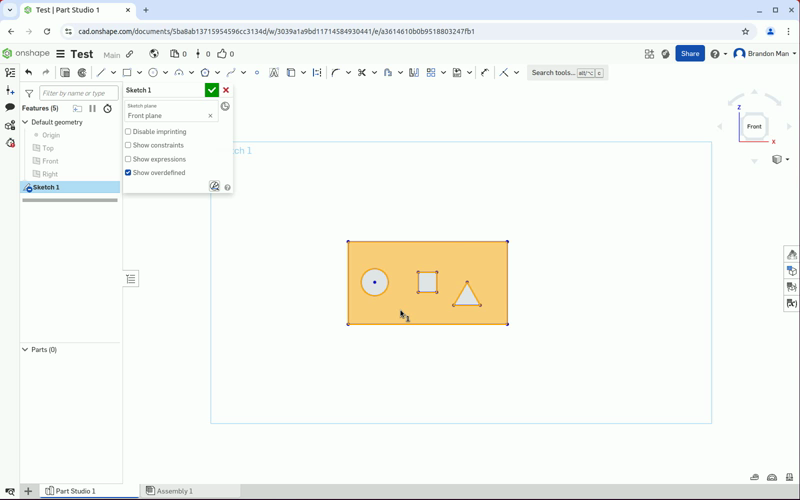
mouse_move(73, 352)
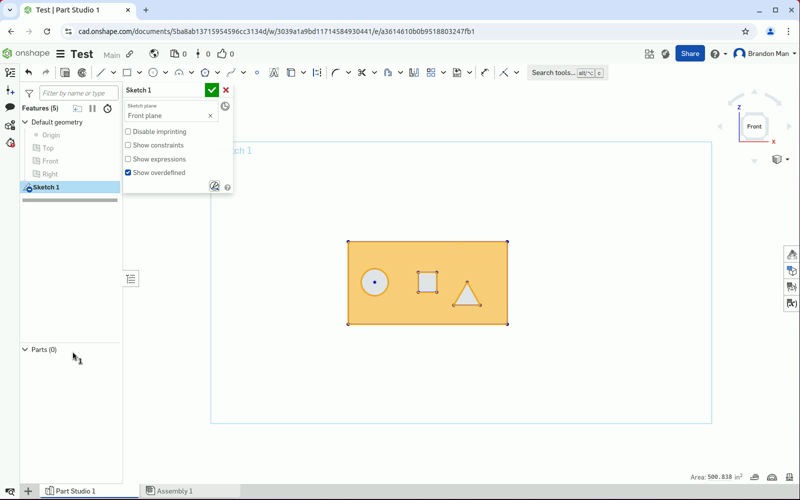
key(shift+y)
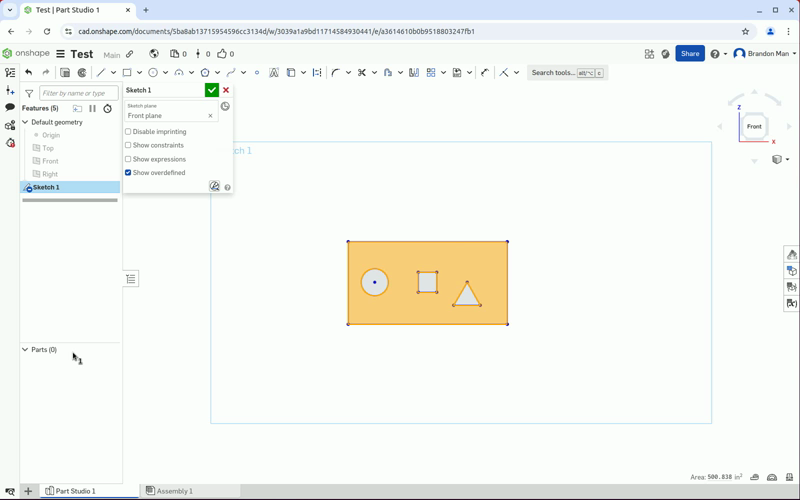
key(shift+e)
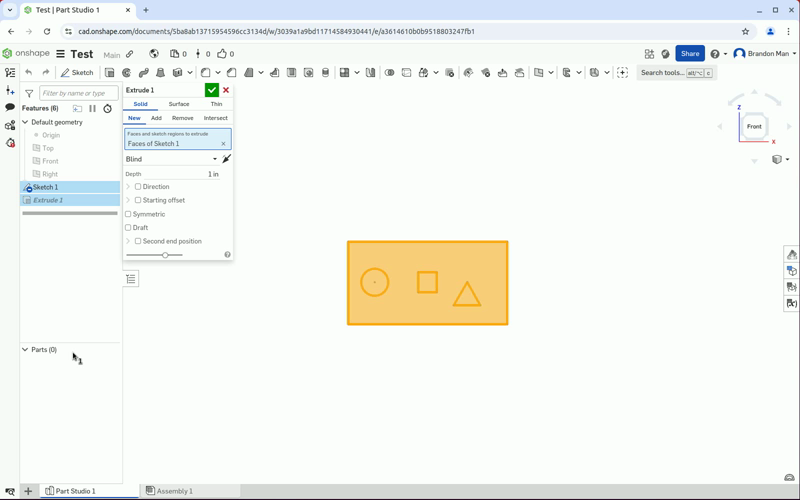
mouse_move(143, 106)
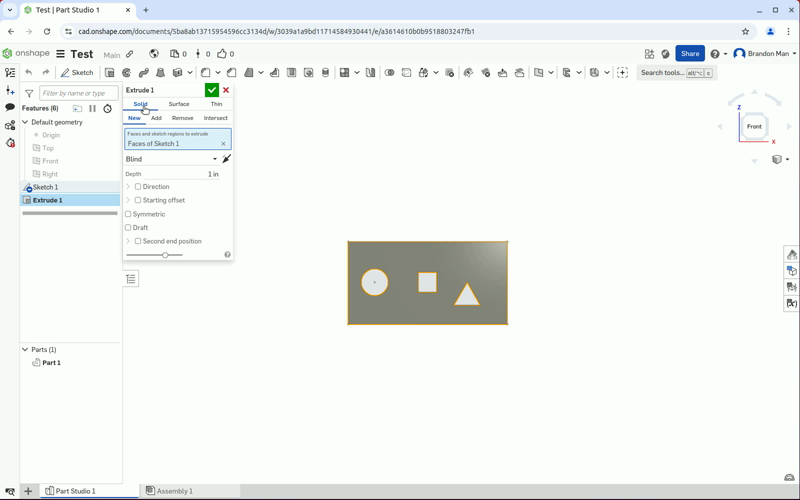
click(143, 106)
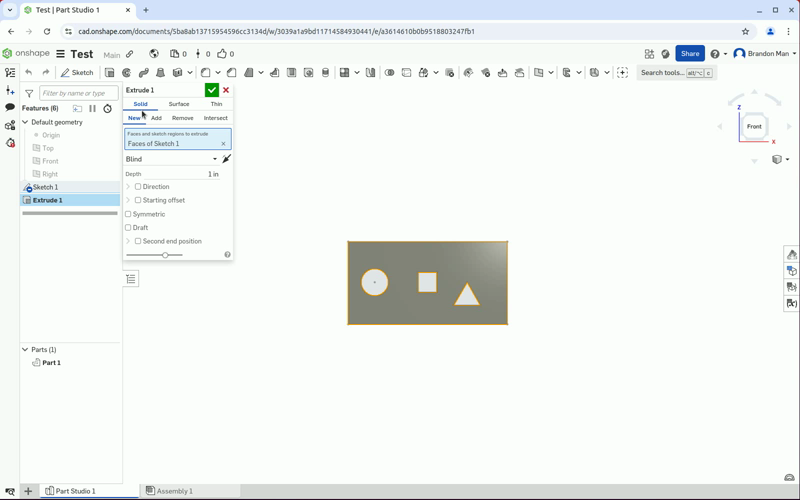
mouse_move(137, 120)
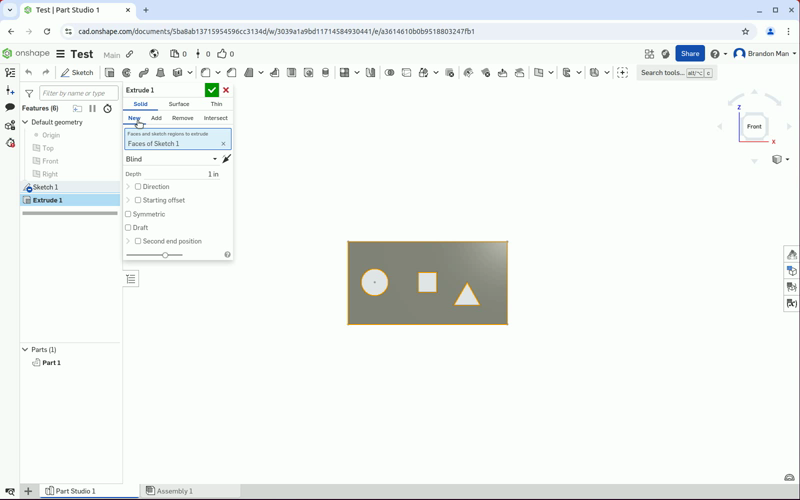
click(137, 120)
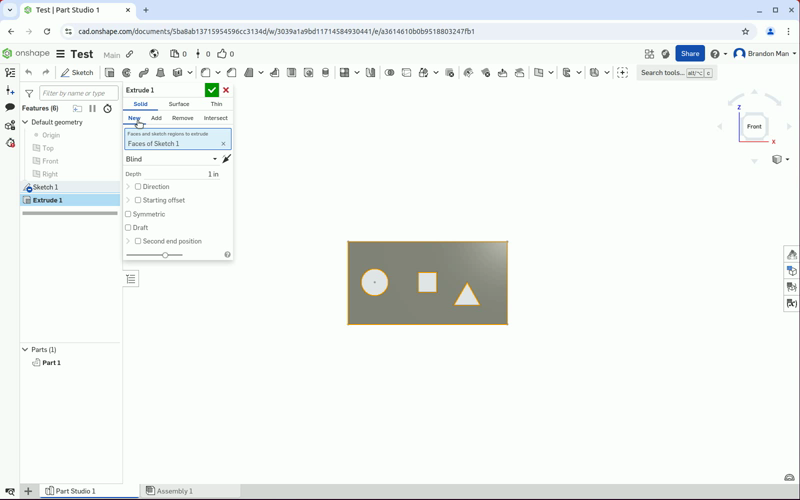
key(tab, 4)
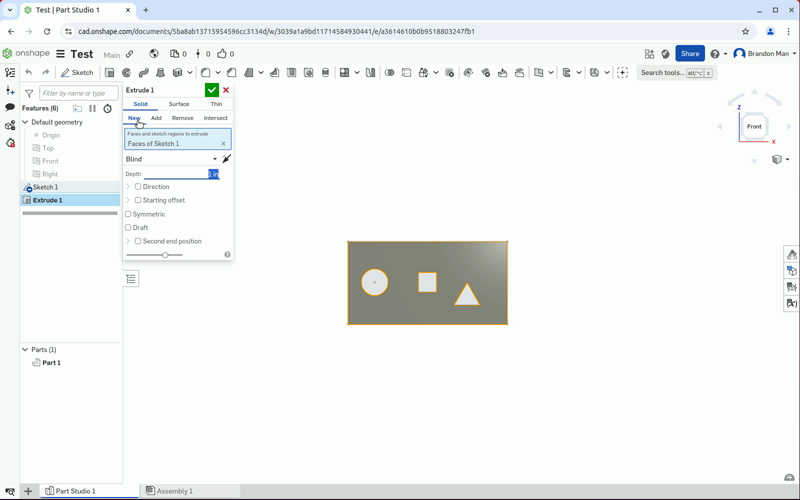
text(4.333)
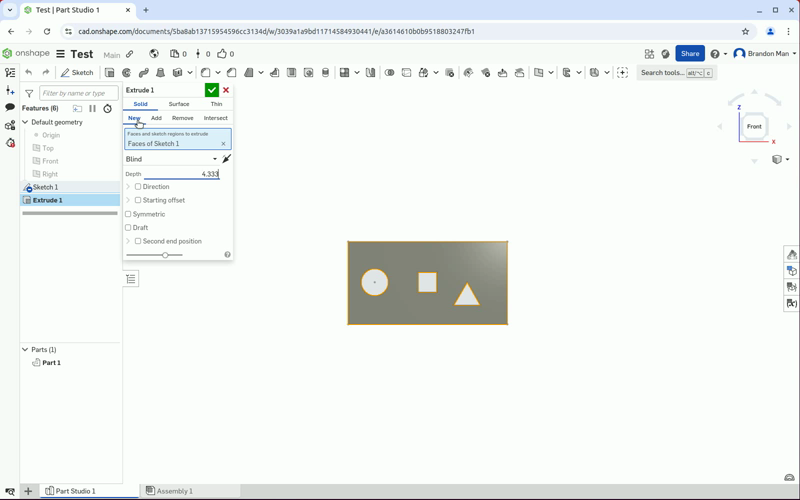
key(enter)
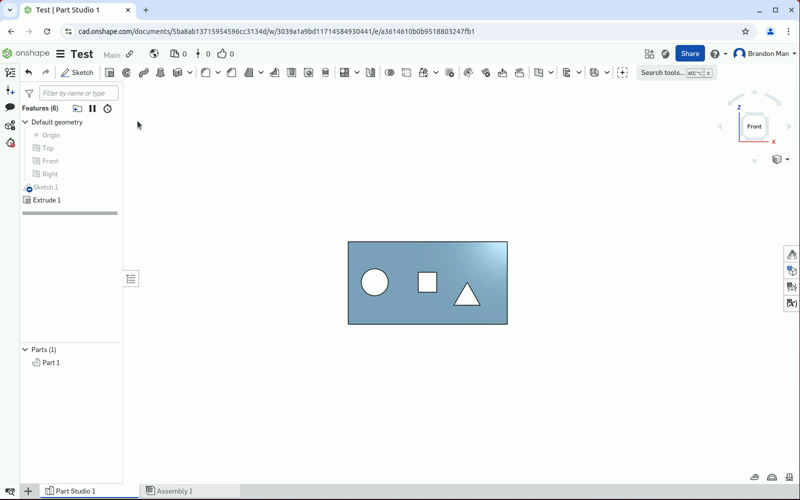
key(shift+h)
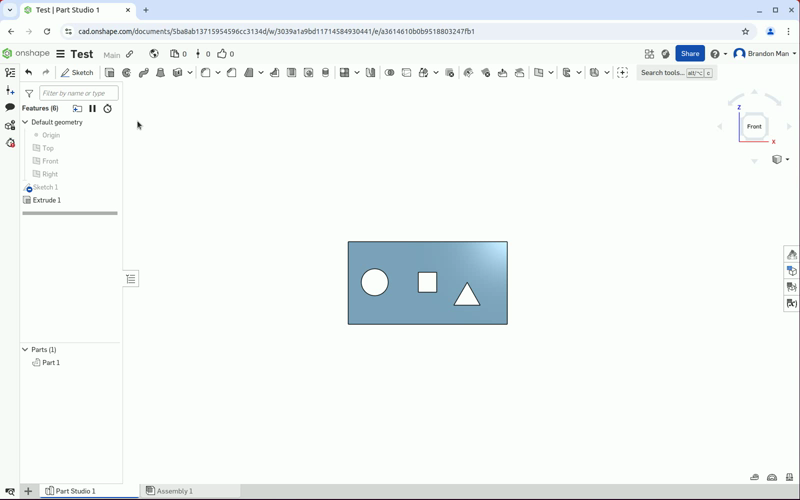
key(shift+h)
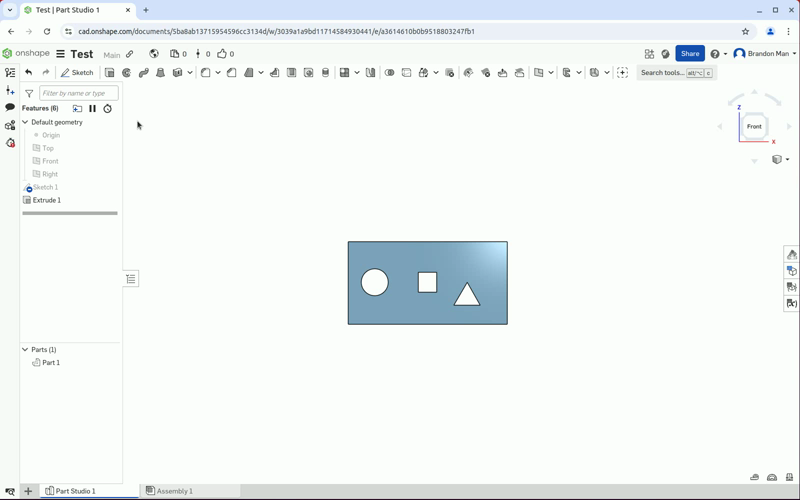
mouse_move(73, 189)
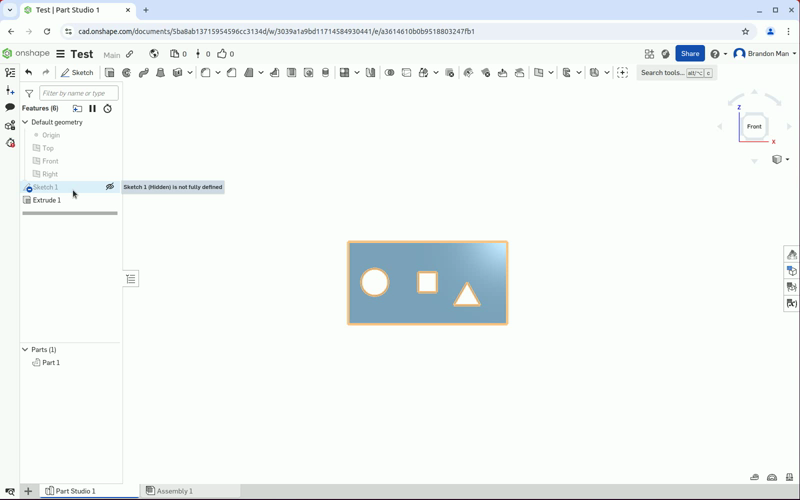
click(73, 189)
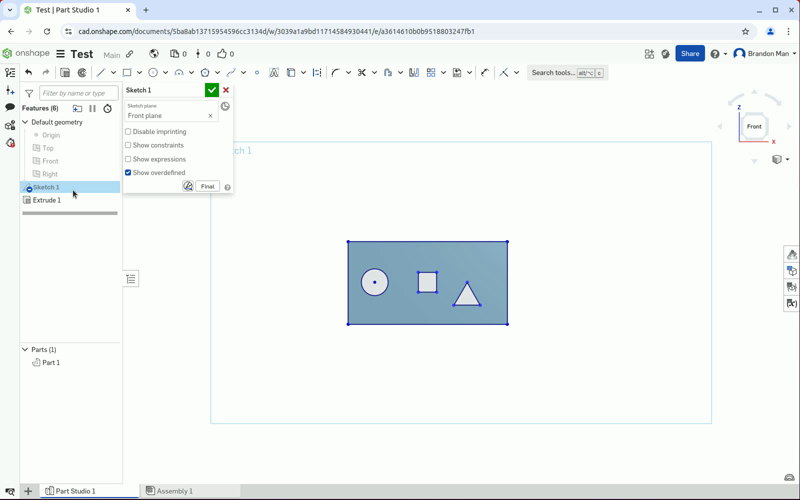
mouse_move(229, 92)
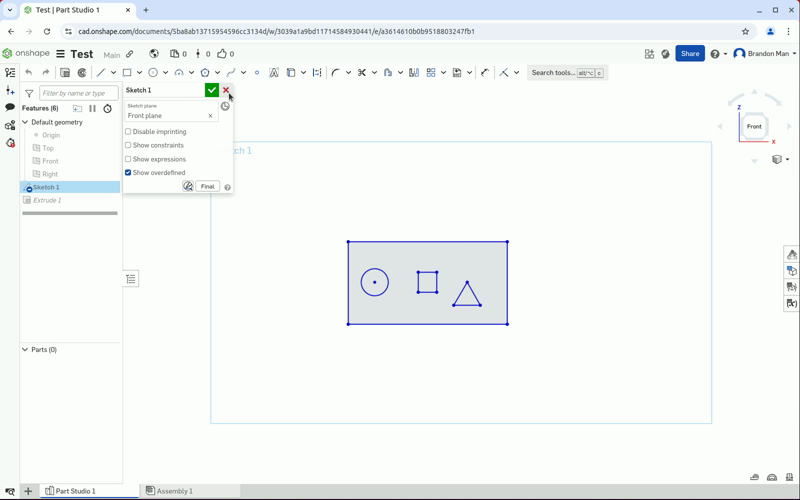
click(229, 92)
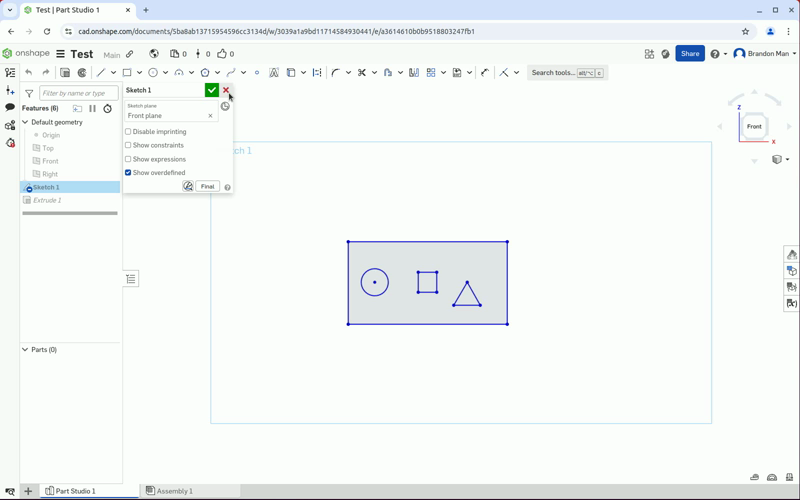
key(shift+s)
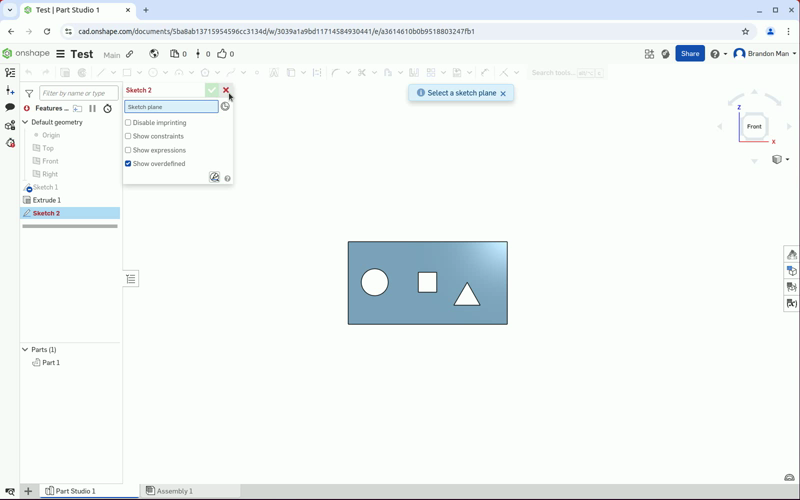
mouse_move(73, 163)
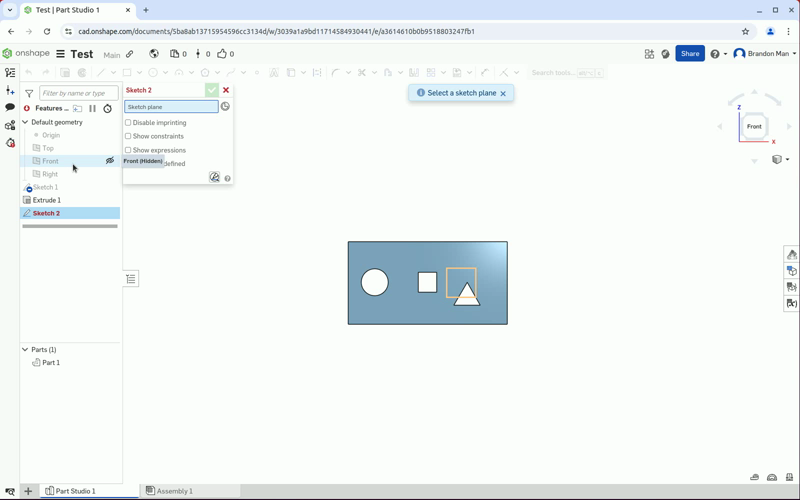
click(73, 163)
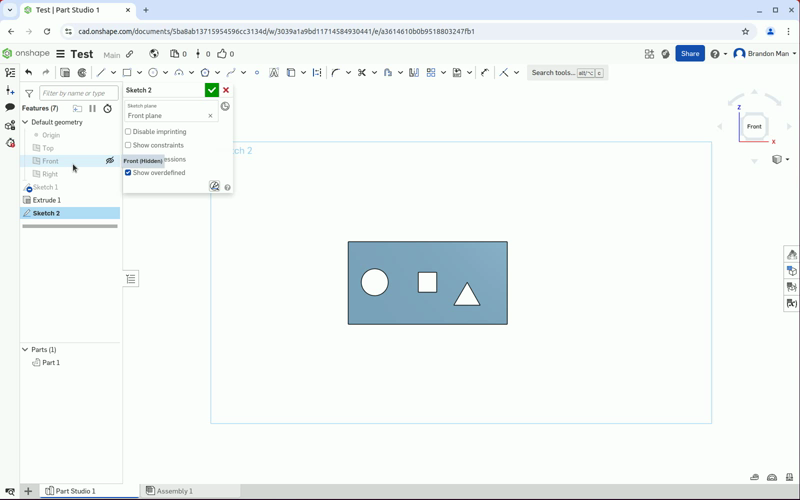
mouse_move(73, 352)
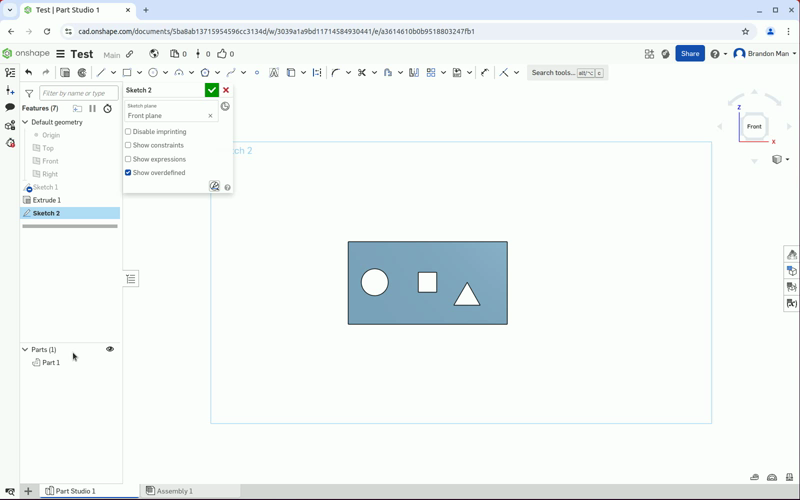
key(y)
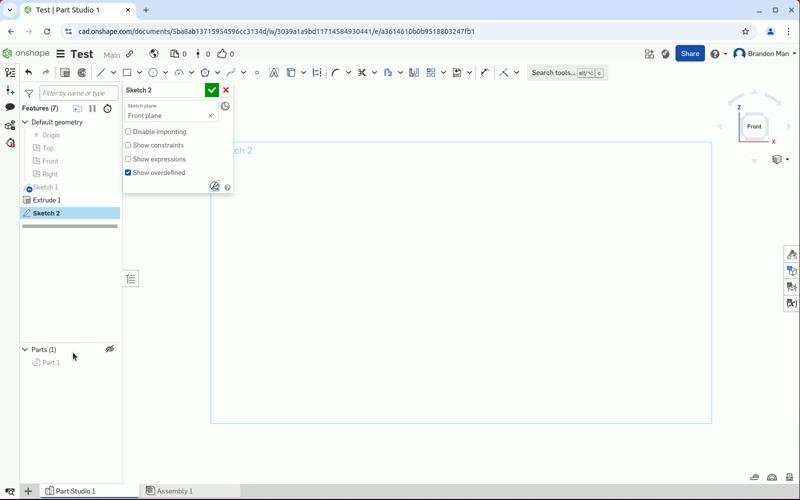
key(c)
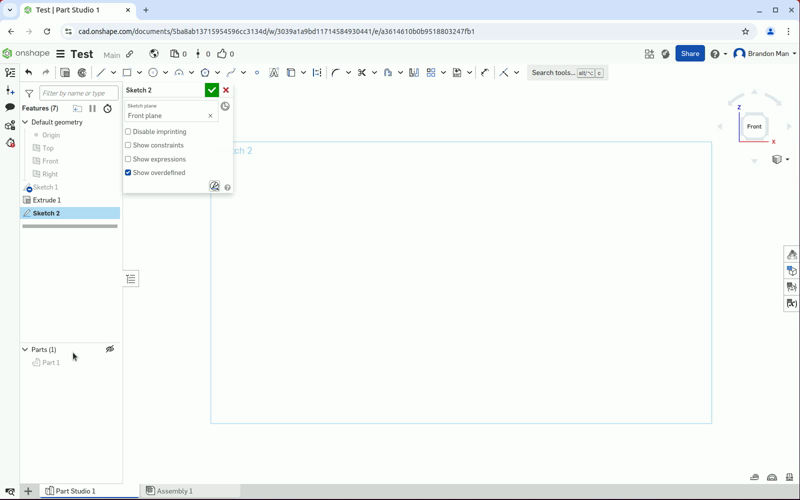
key_down(shift)
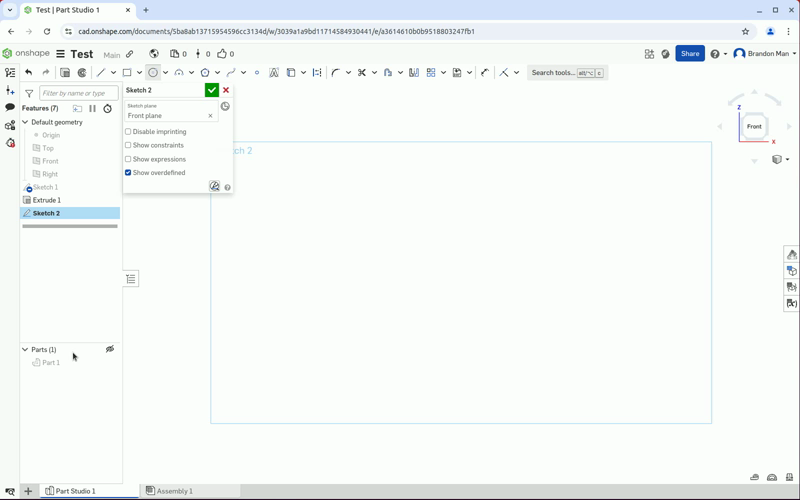
mouse_move(375, 282)
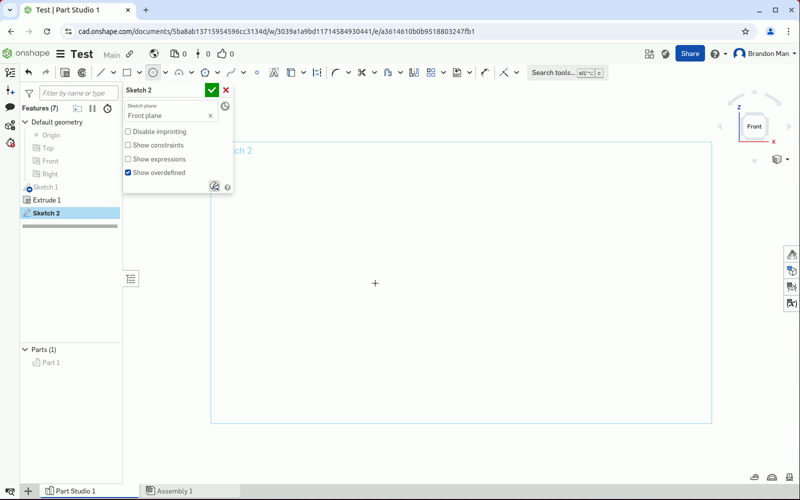
click(375, 282)
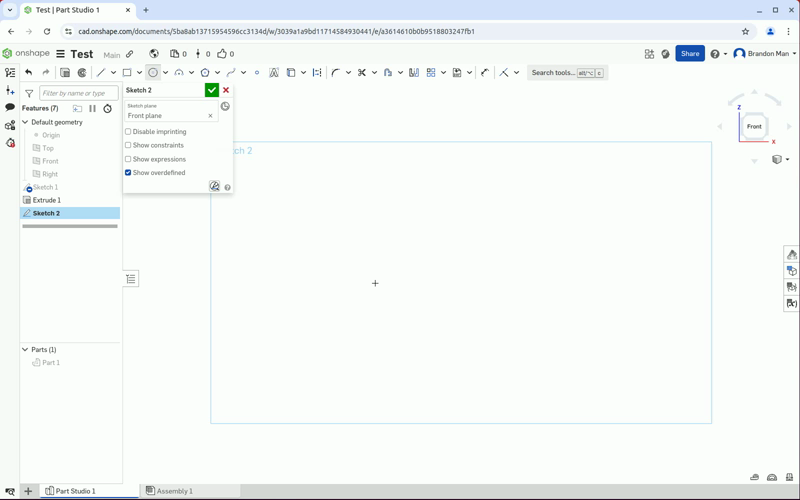
key_up(shift)
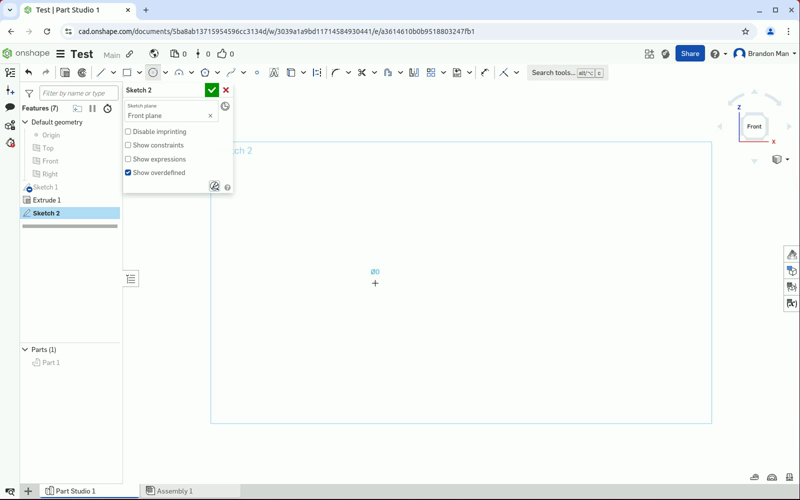
mouse_move(389, 282)
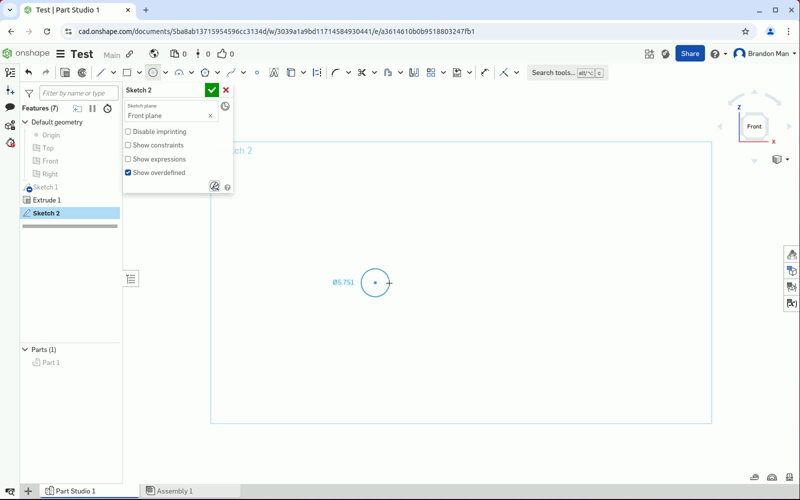
click(389, 282)
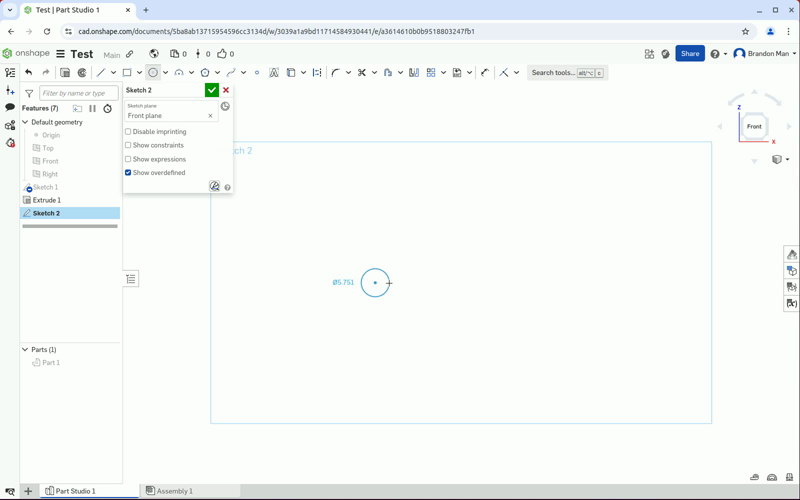
key(esc)
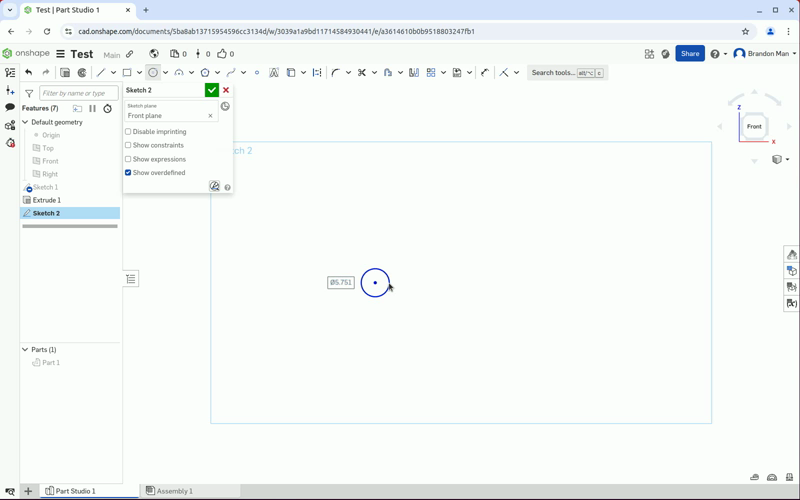
mouse_move(365, 284)
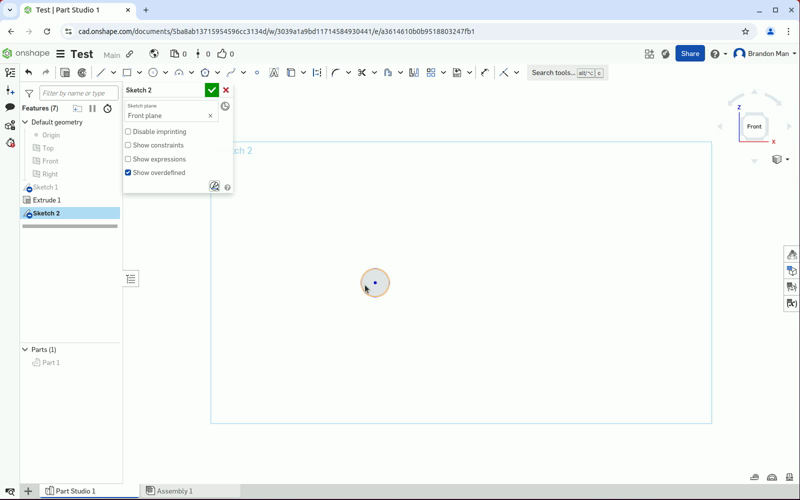
scroll(6)
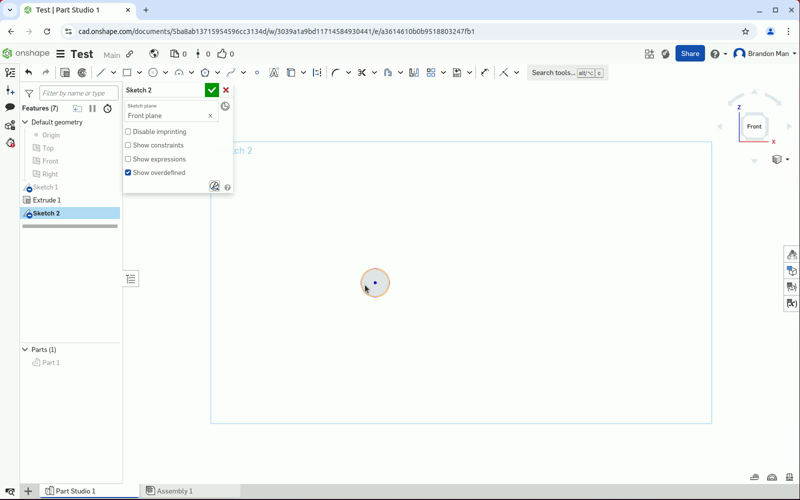
scroll(6)
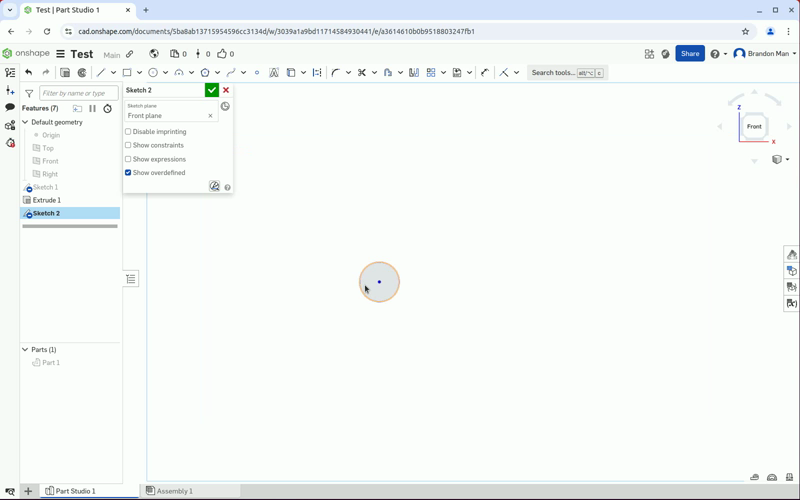
scroll(6)
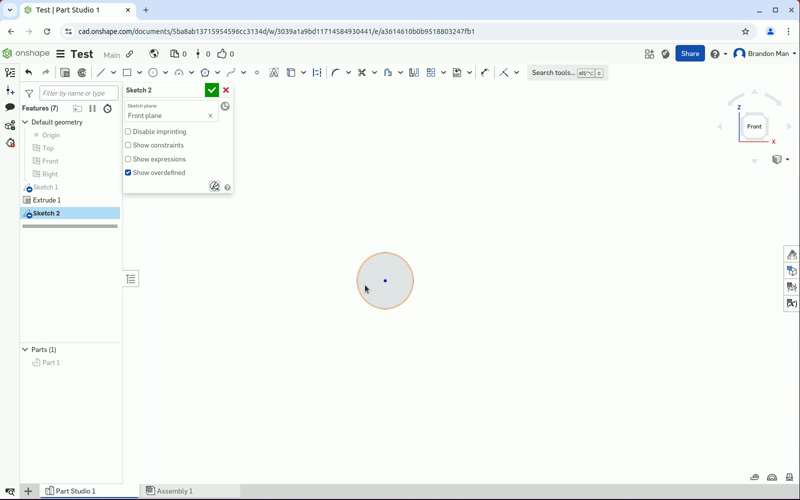
scroll(6)
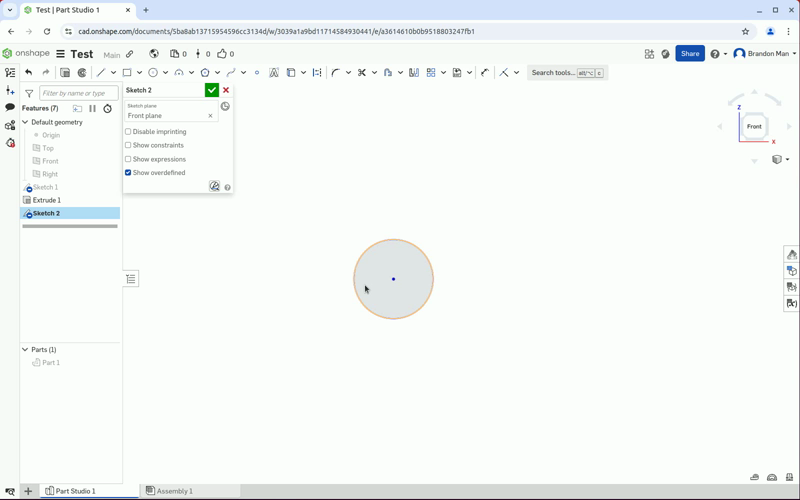
scroll(6)
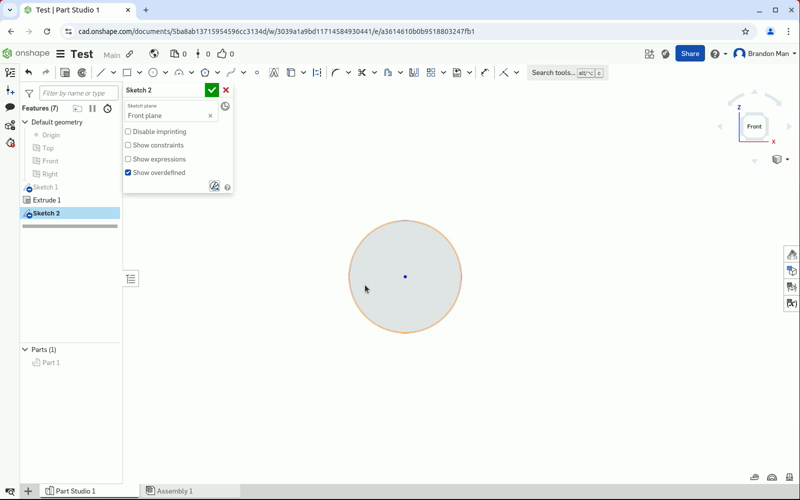
scroll(6)
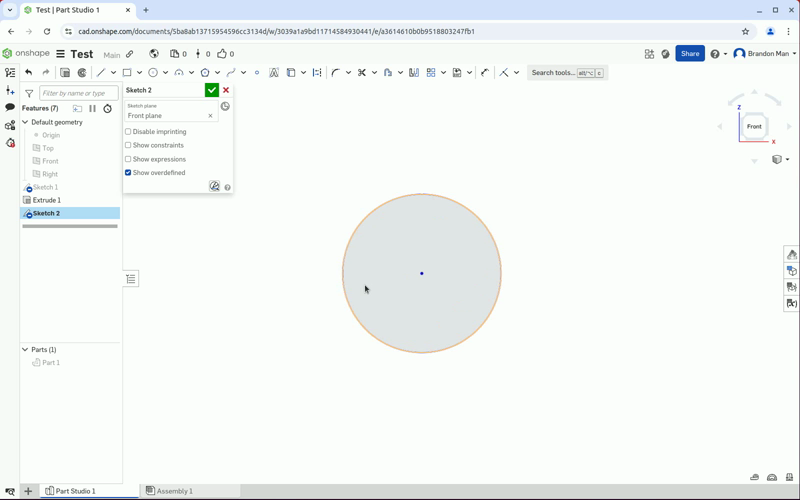
scroll(6)
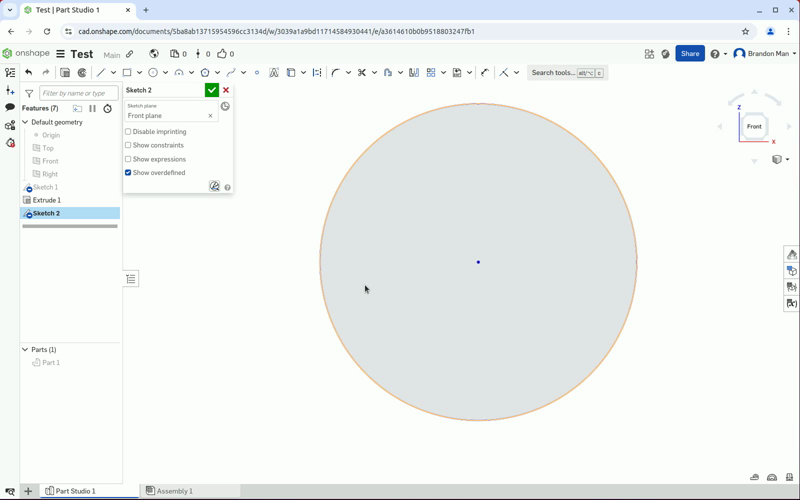
click(365, 284)
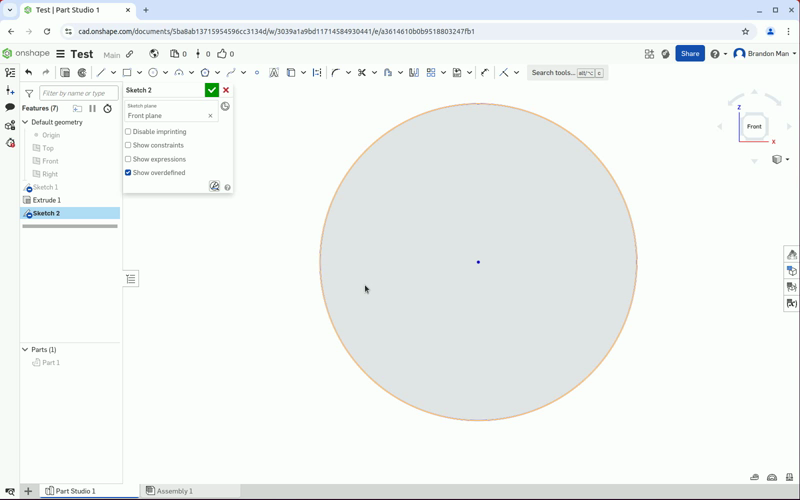
scroll(-6)
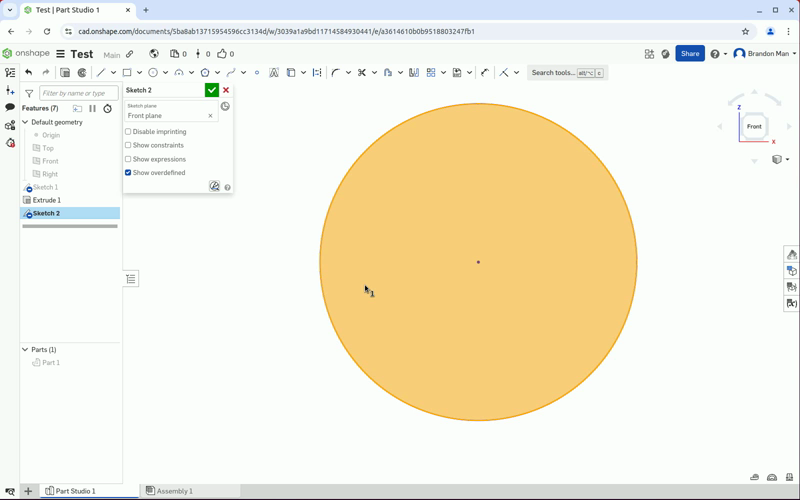
scroll(-6)
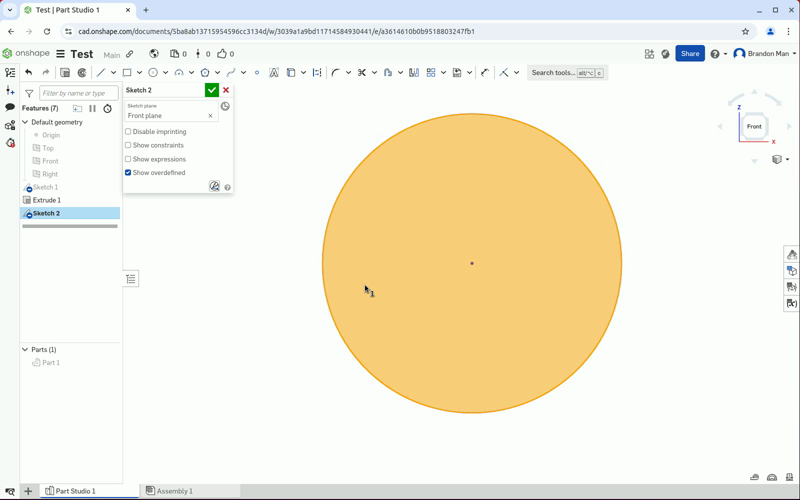
scroll(-6)
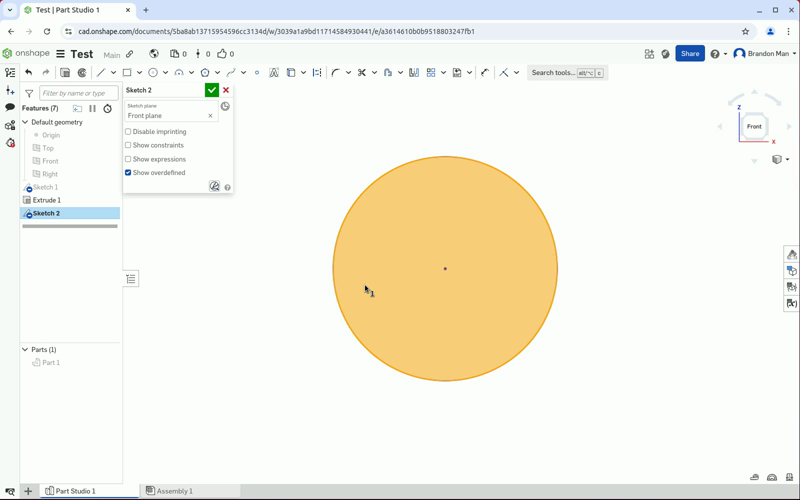
scroll(-6)
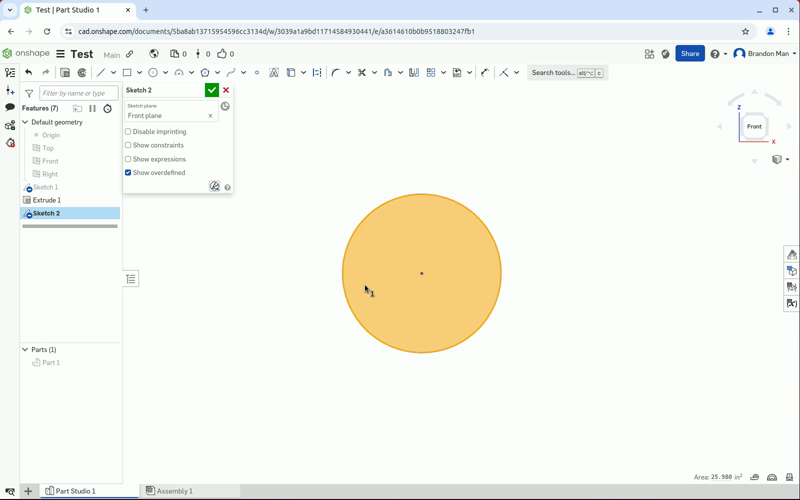
scroll(-6)
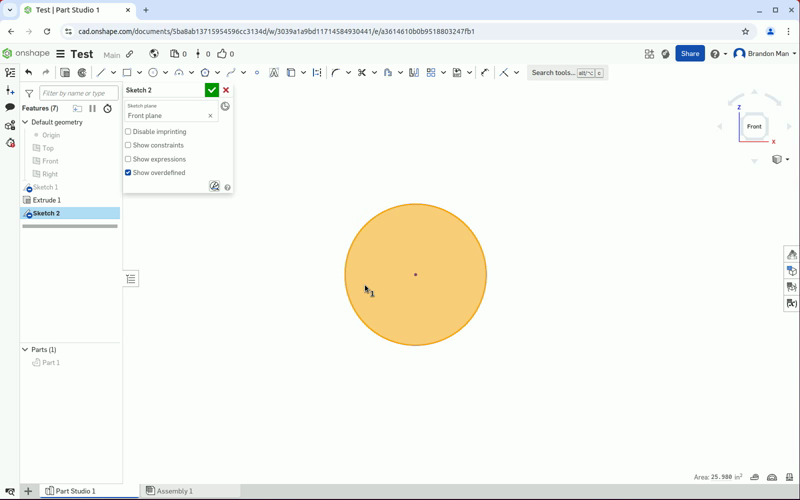
scroll(-6)
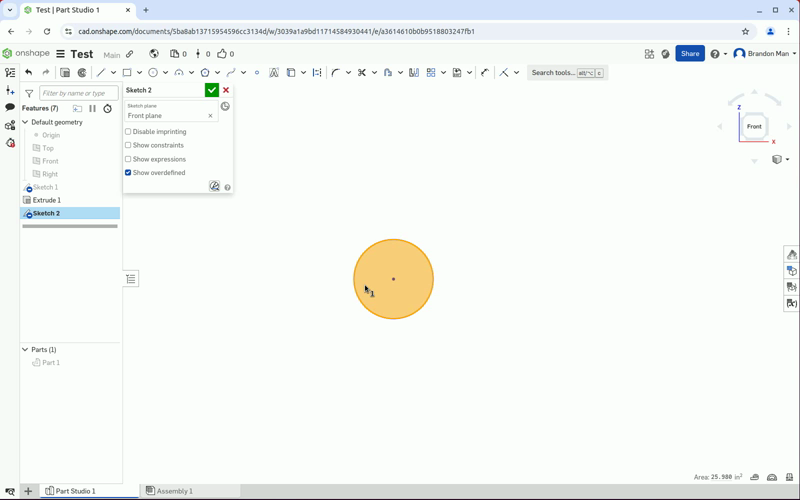
scroll(-6)
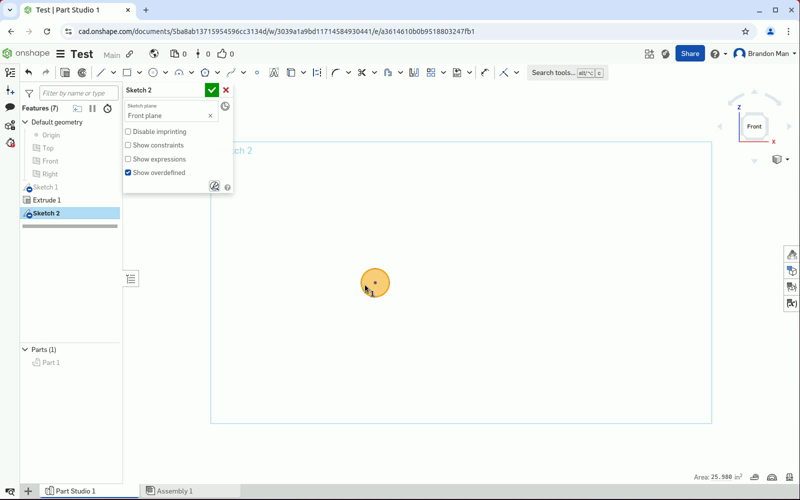
mouse_move(73, 352)
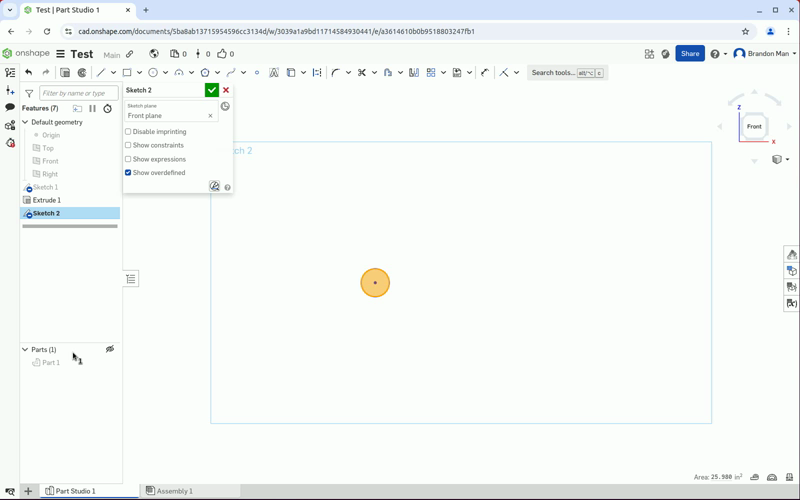
key(shift+y)
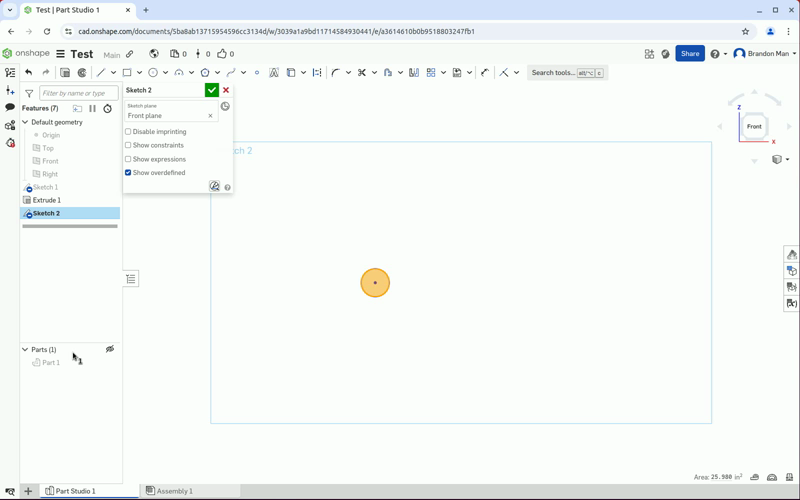
key(shift+e)
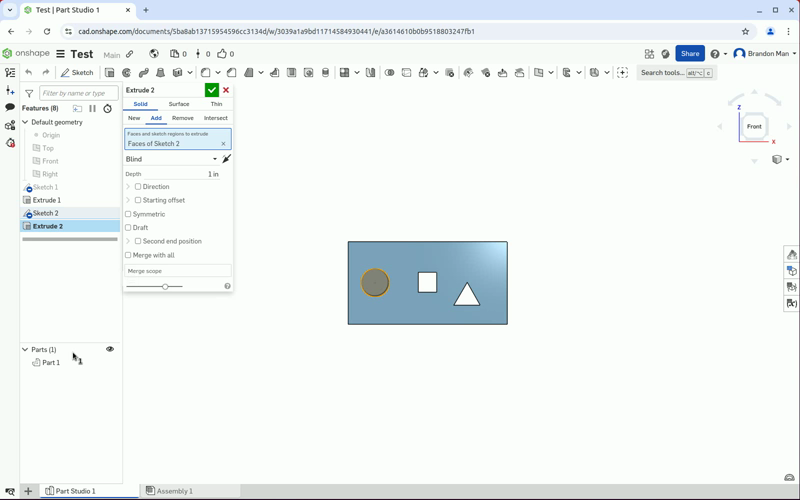
mouse_move(143, 106)
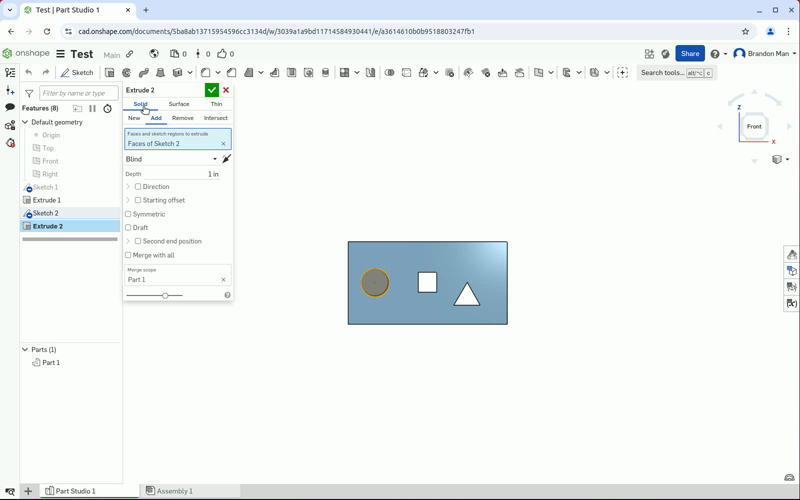
click(143, 106)
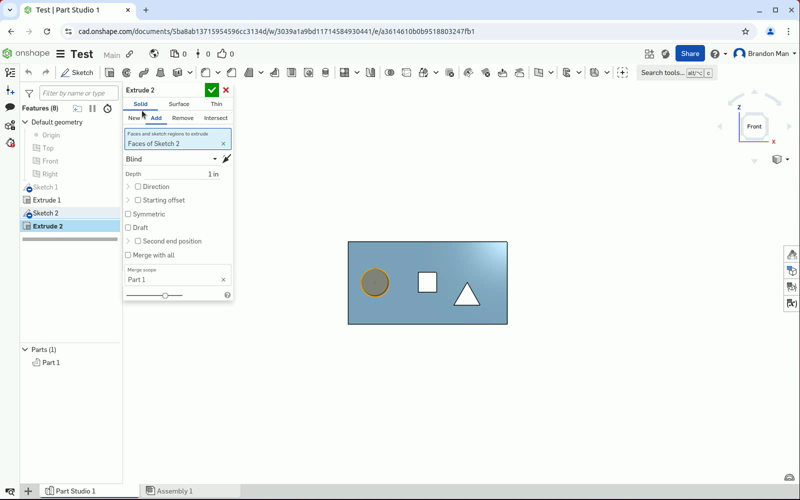
mouse_move(137, 120)
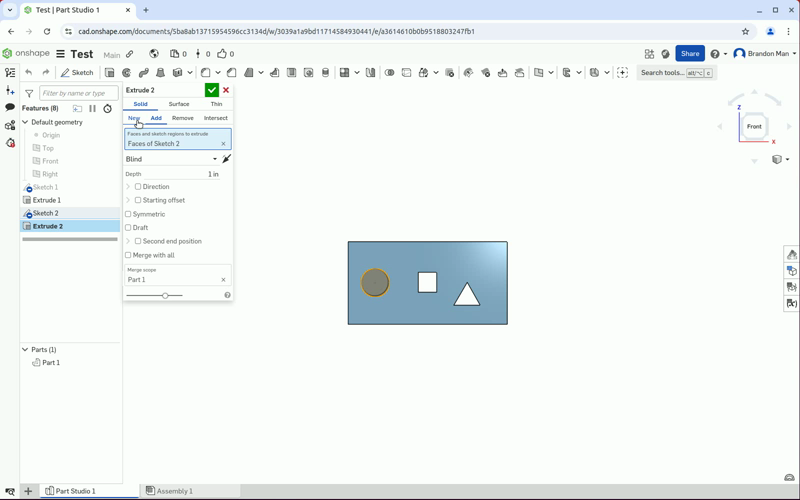
click(137, 120)
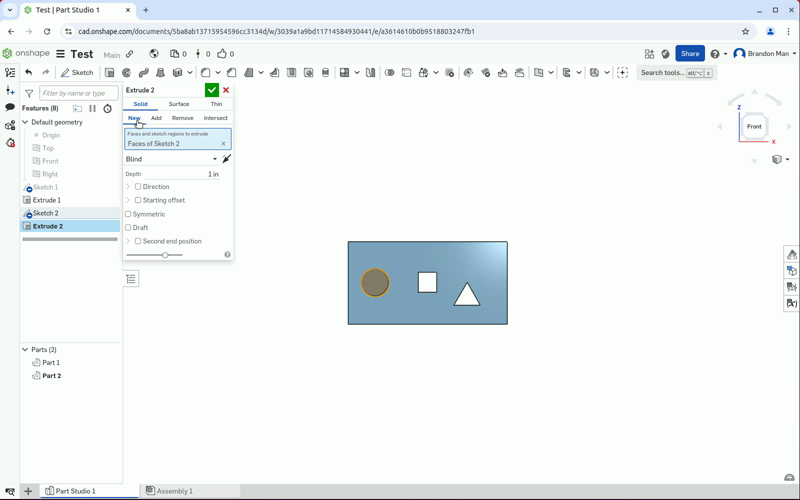
key(tab, 4)
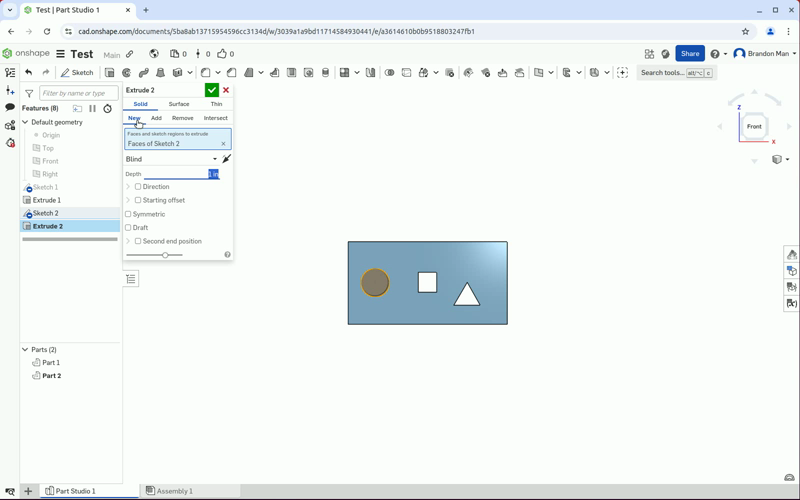
text(-6.74)
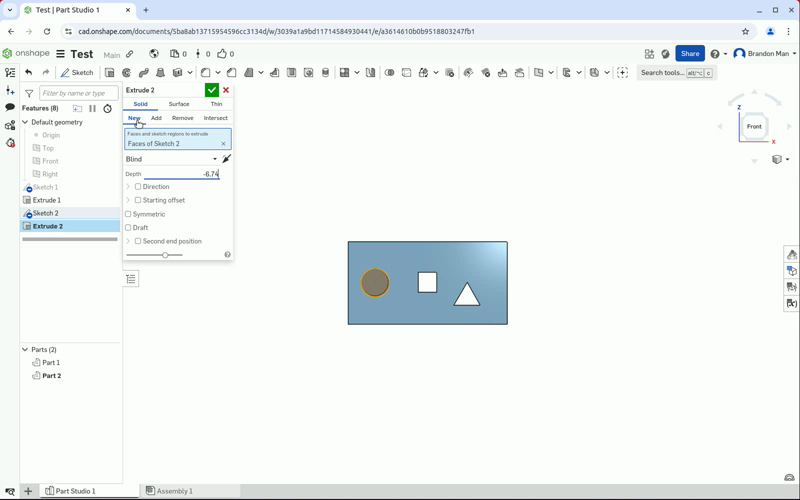
key(tab, 3)
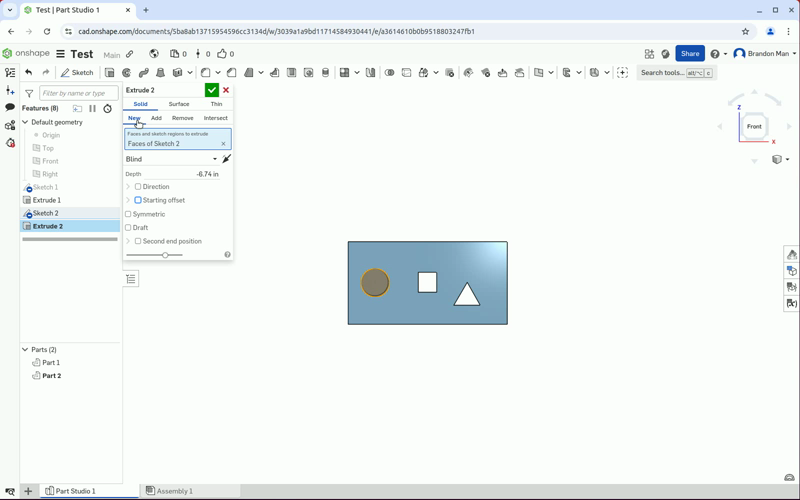
key(tab, 2)
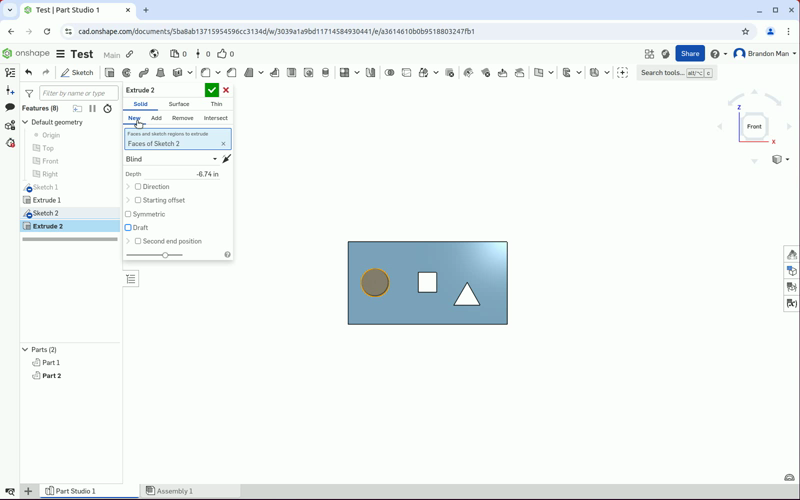
key(space)
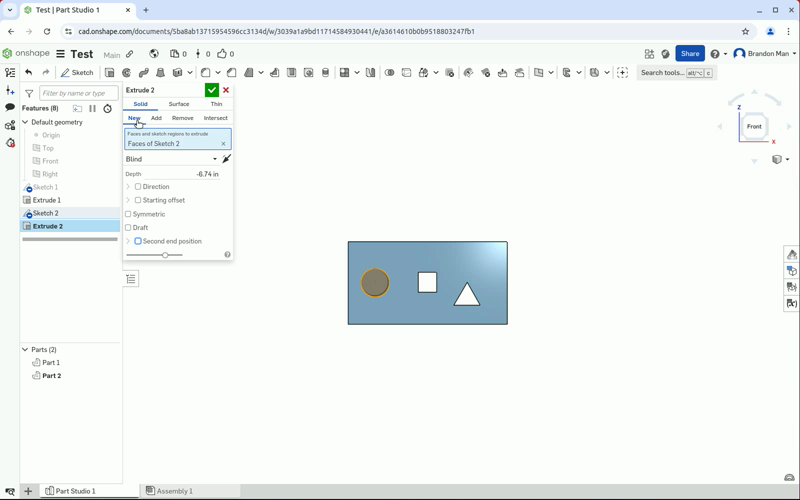
key(tab, 3)
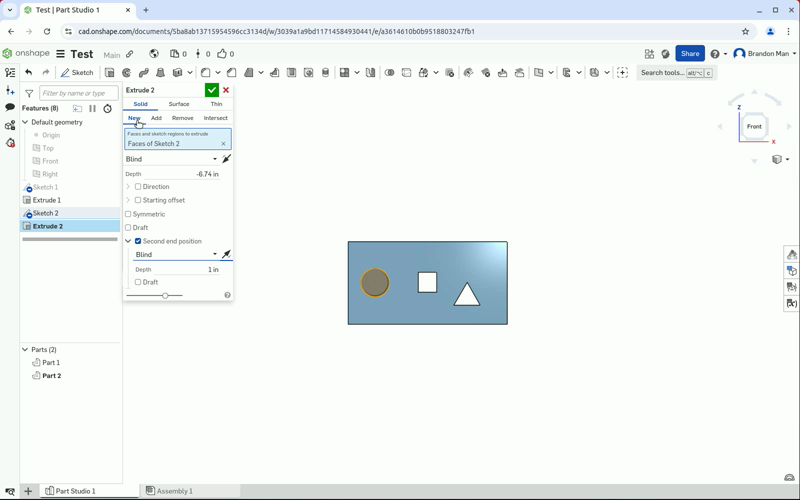
text(4.333)
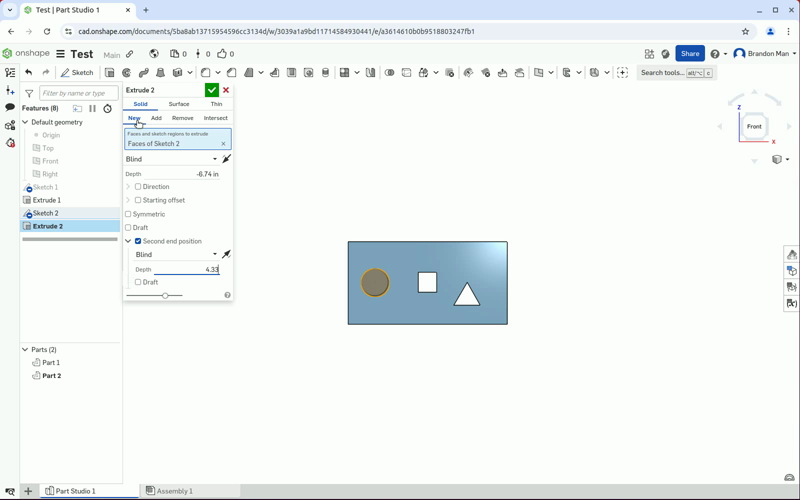
key(enter)
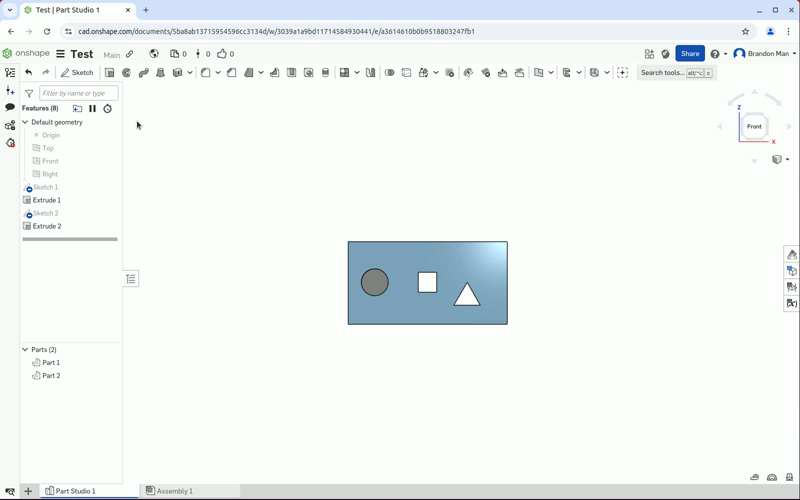
key(shift+h)
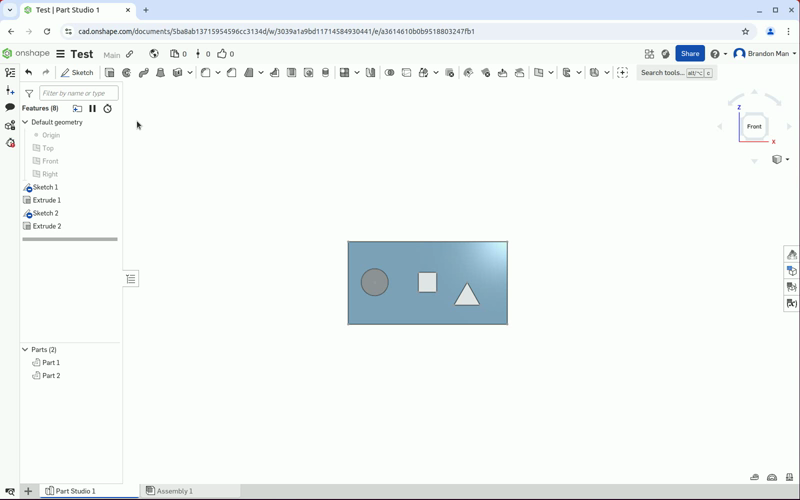
key(shift+h)
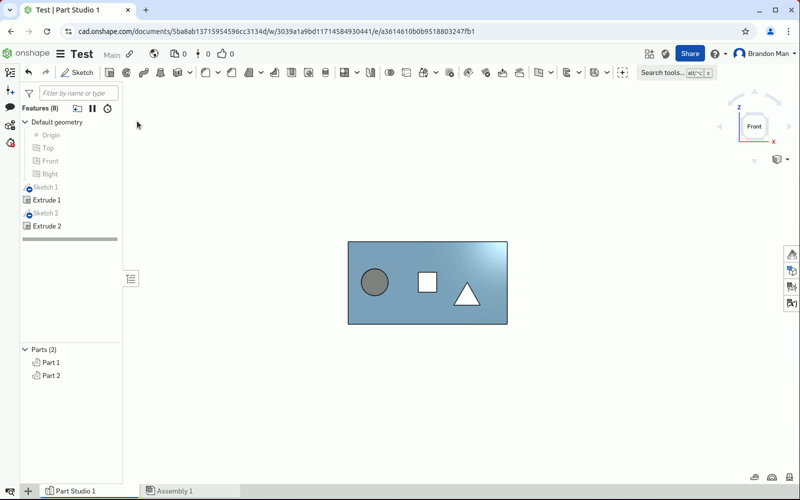
mouse_move(73, 189)
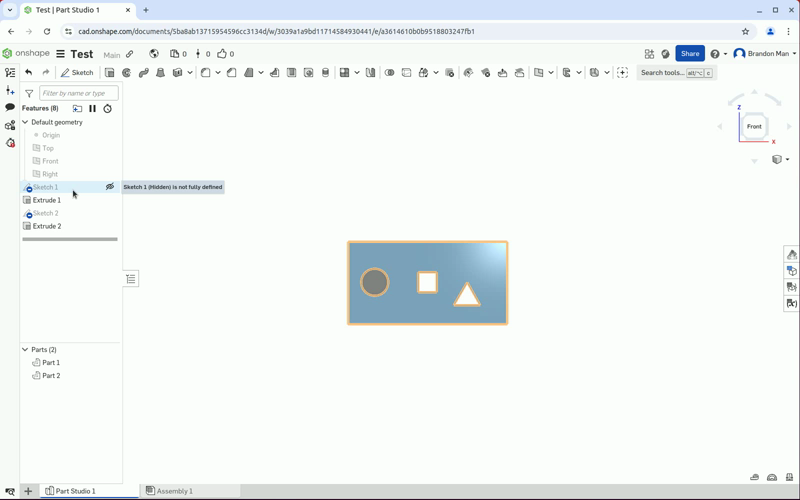
click(73, 189)
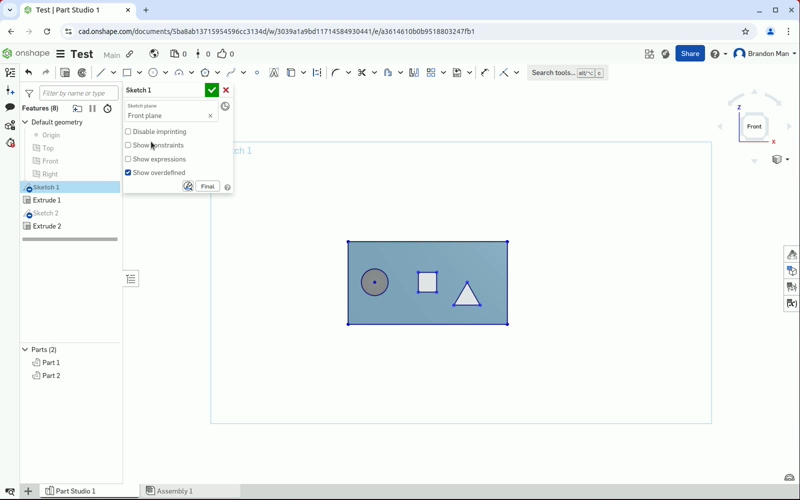
mouse_move(229, 92)
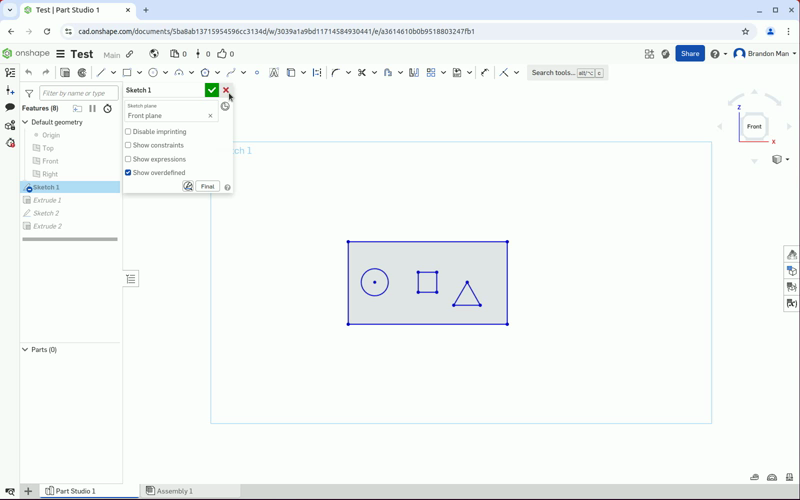
click(229, 92)
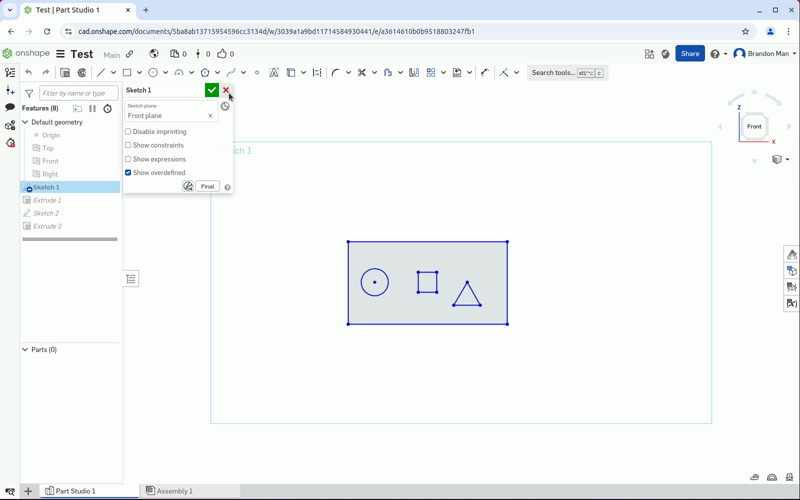
key(shift+s)
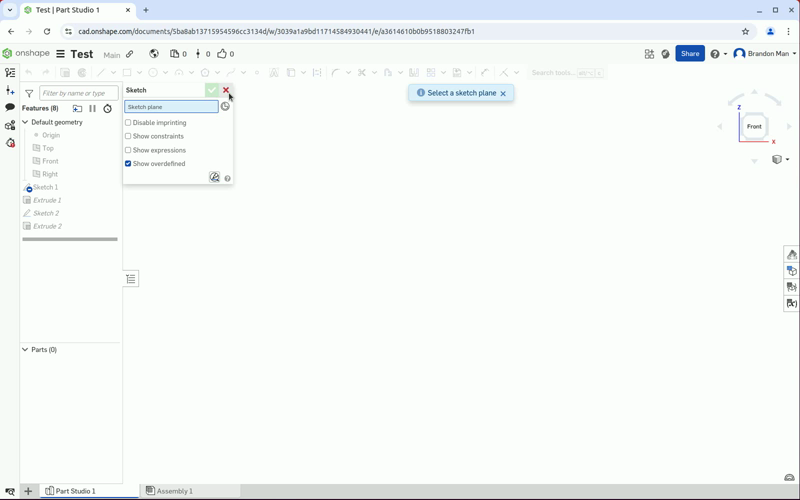
mouse_move(73, 163)
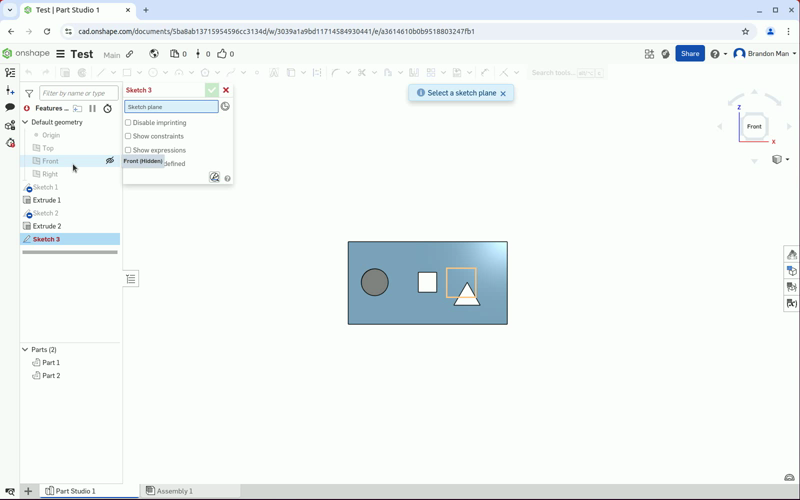
click(73, 163)
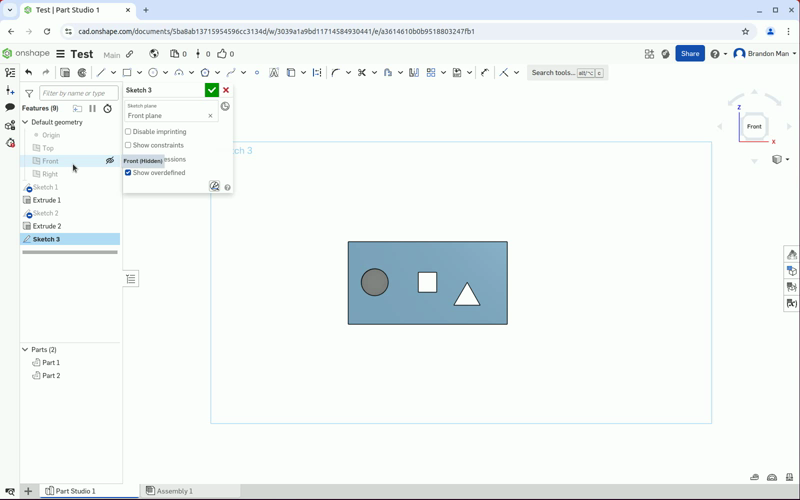
mouse_move(73, 352)
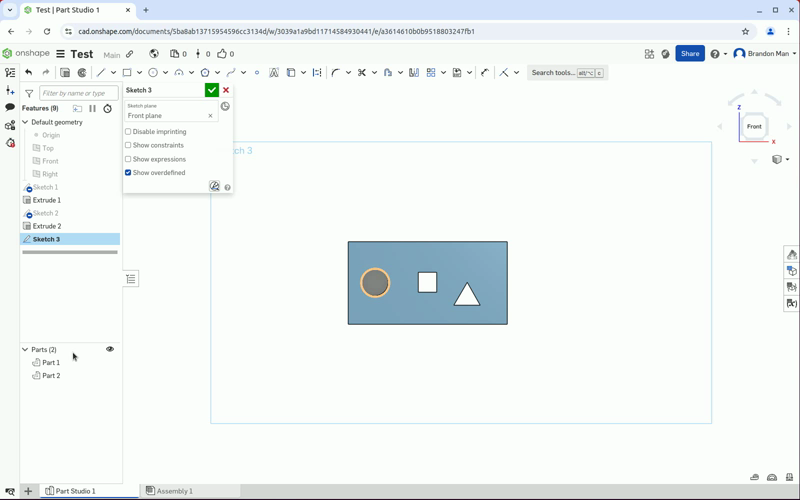
key(y)
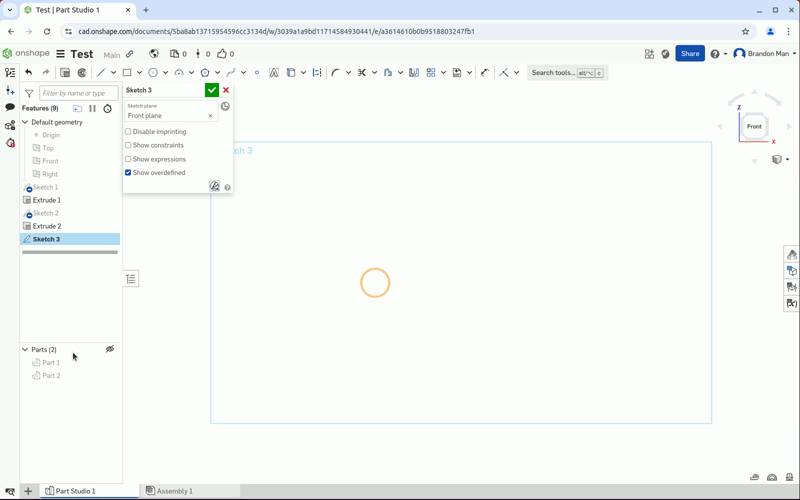
key(l)
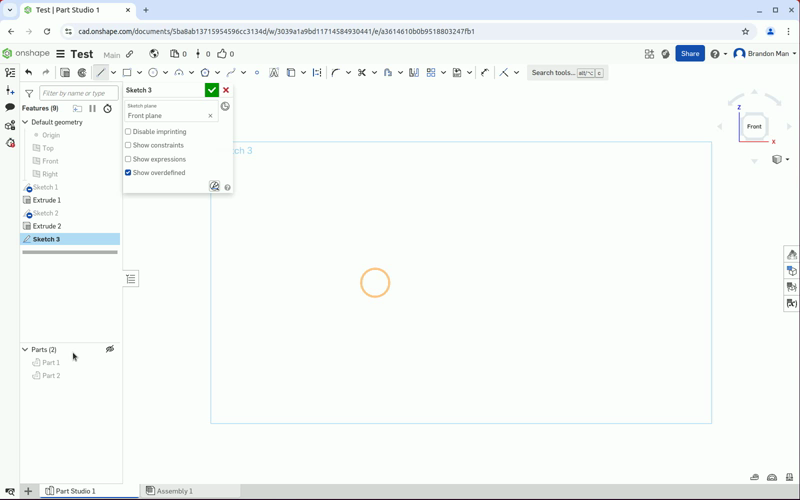
key_down(shift)
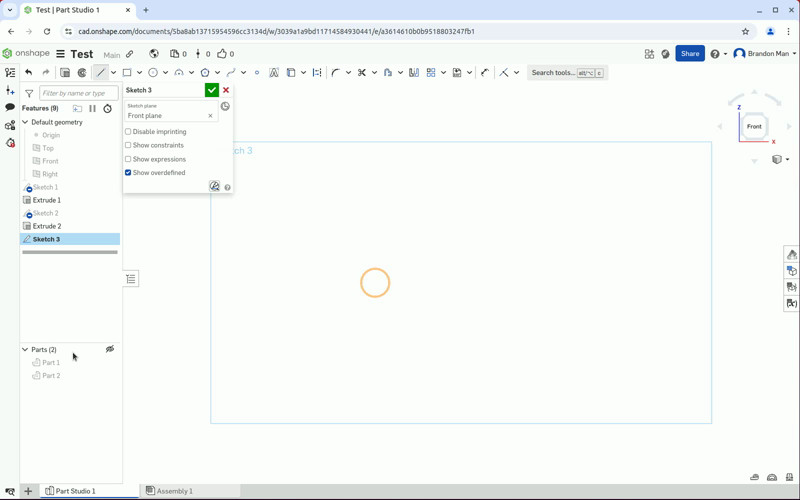
mouse_move(417, 292)
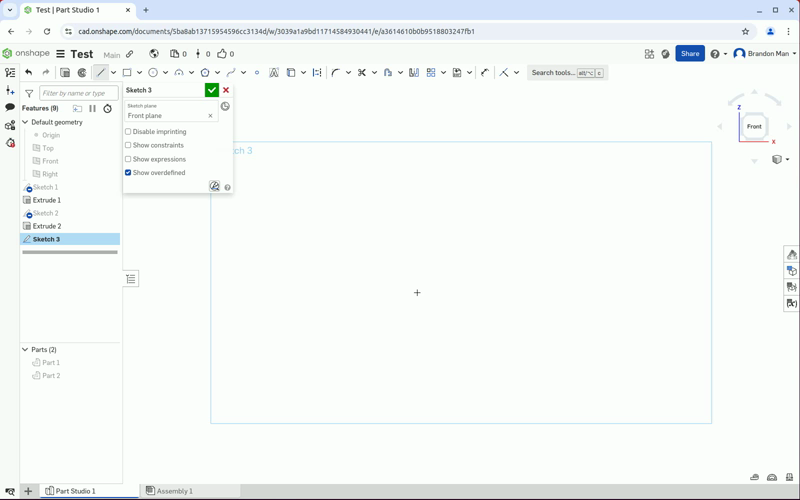
click(417, 292)
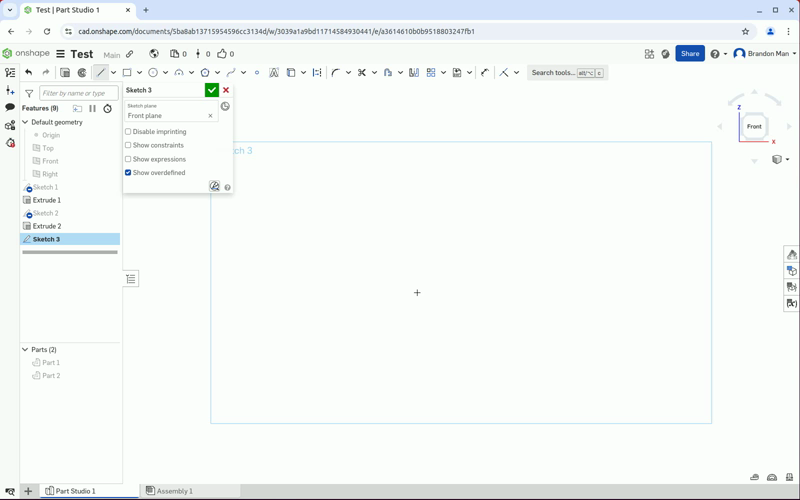
key_up(shift)
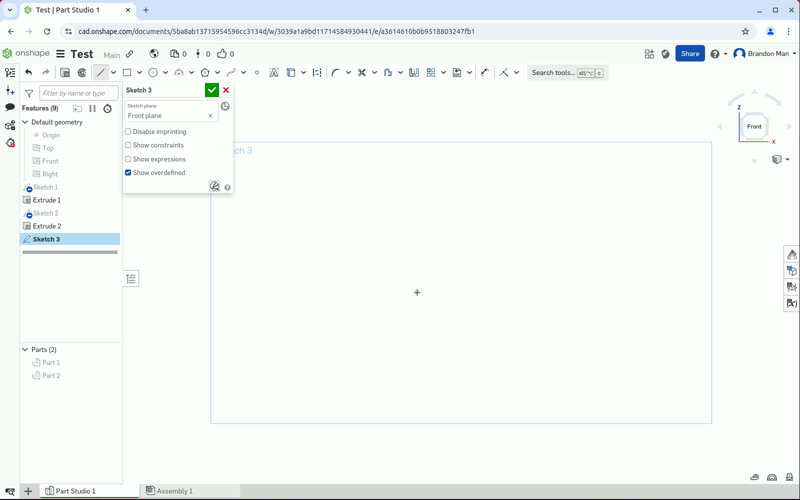
key_down(shift)
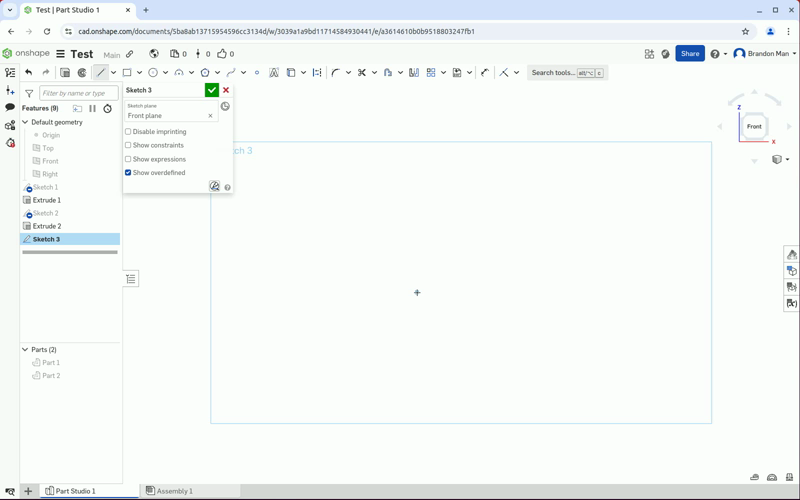
mouse_move(447, 292)
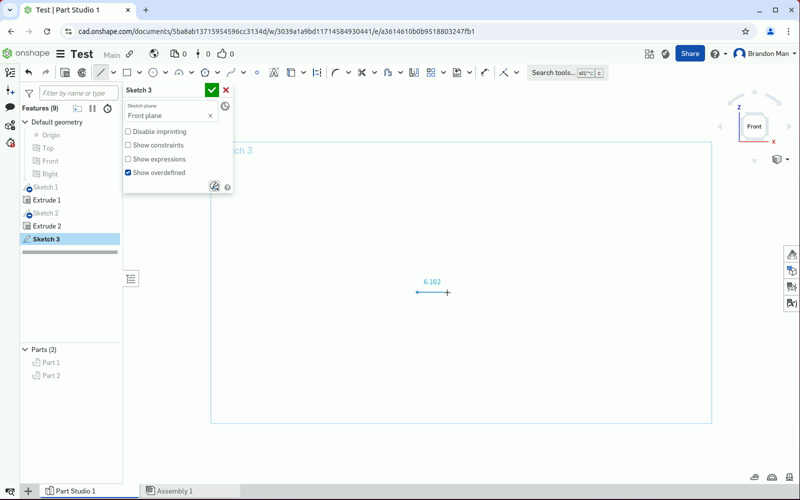
mouse_move(438, 292)
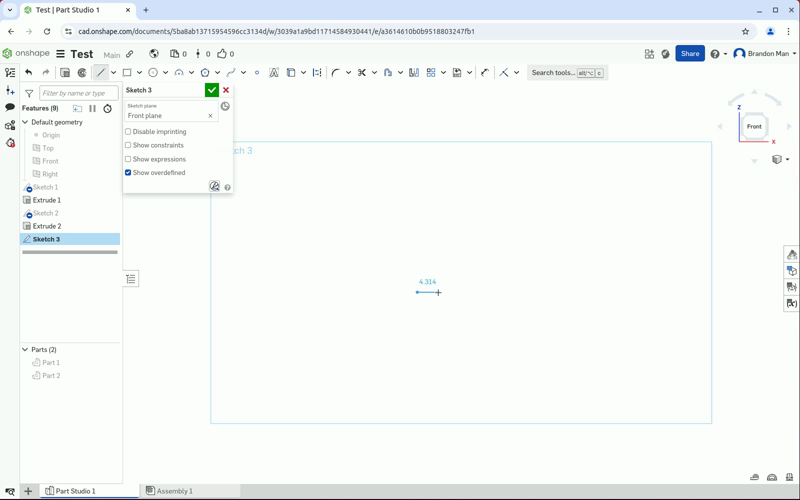
click(438, 292)
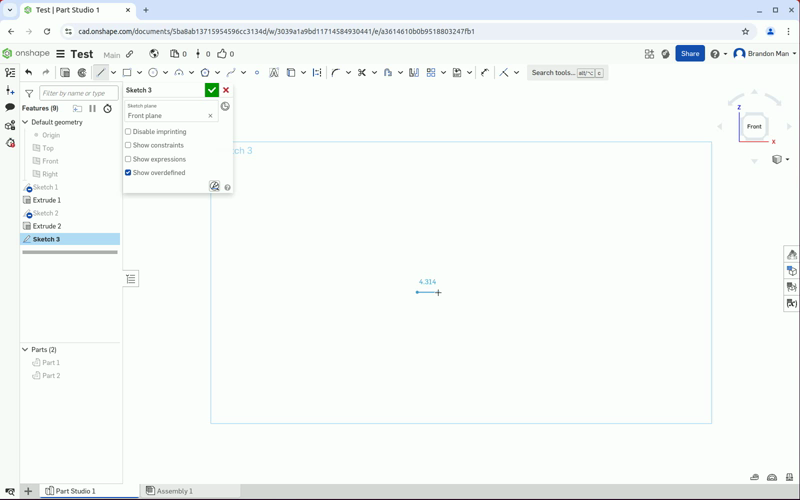
key_up(shift)
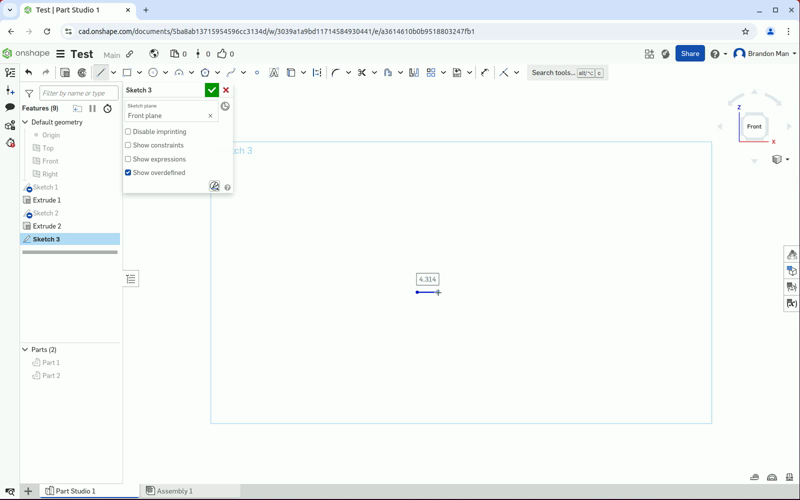
key_down(shift)
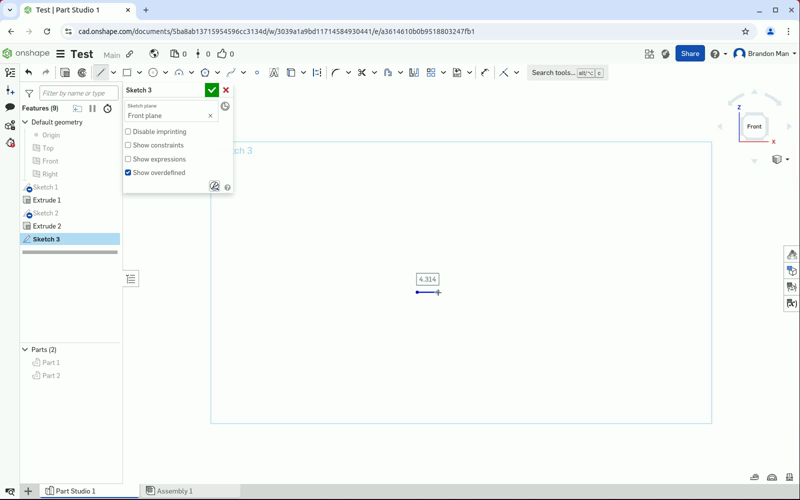
mouse_move(468, 292)
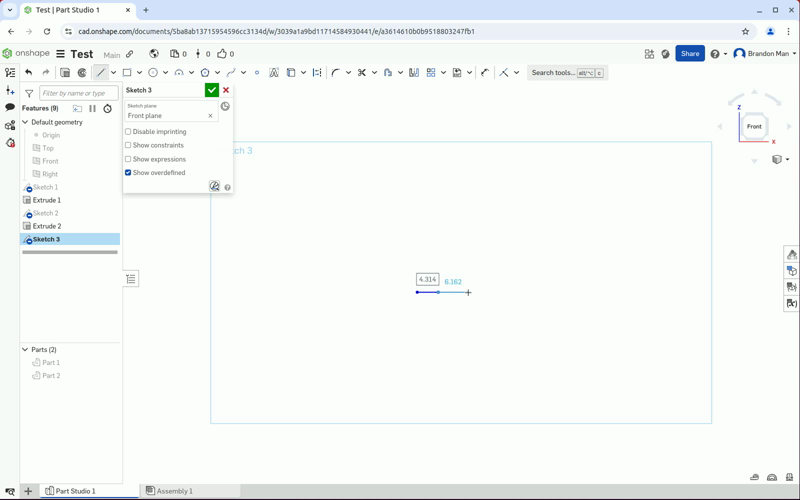
mouse_move(438, 271)
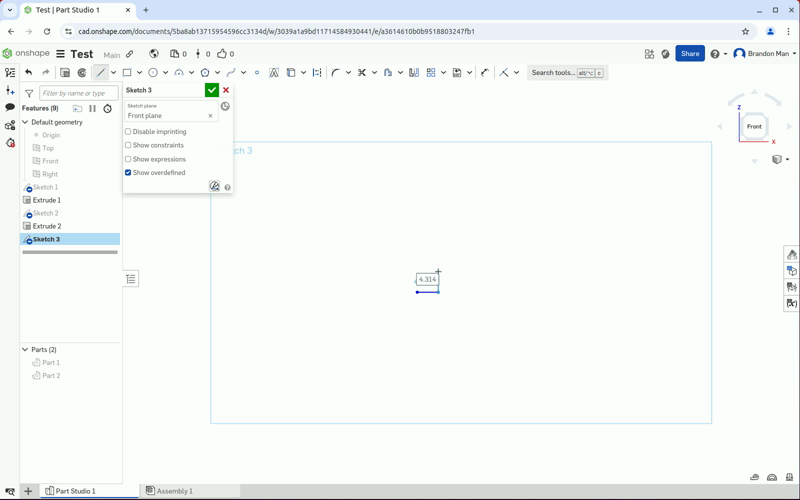
click(438, 271)
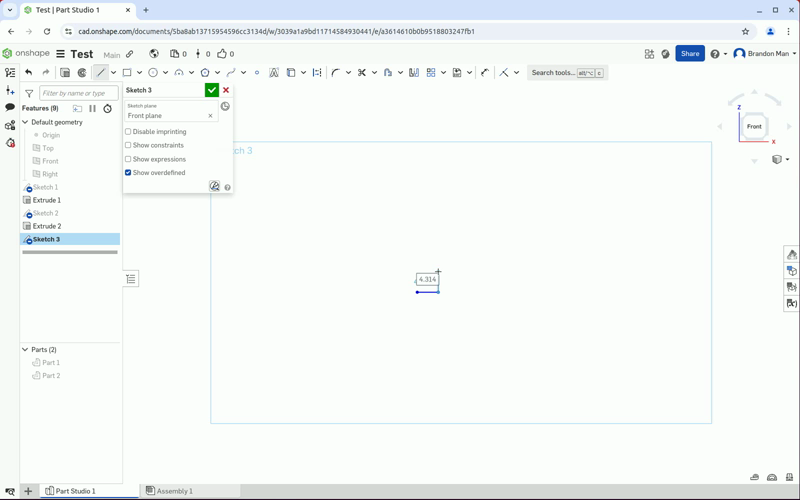
key_up(shift)
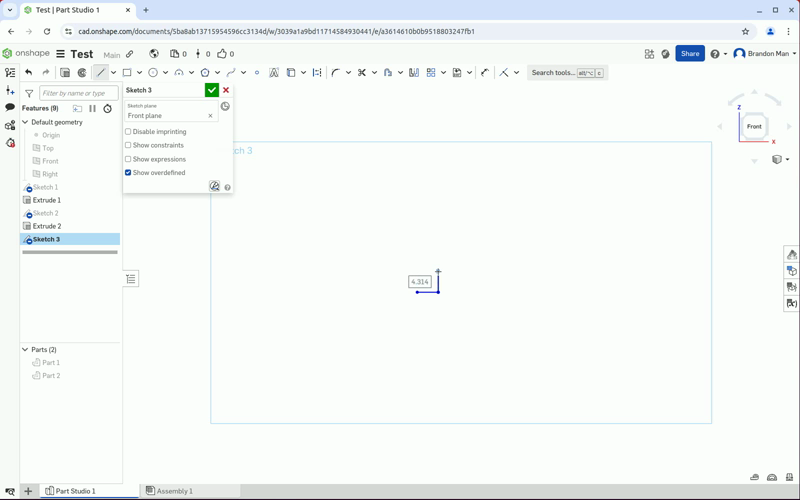
key_down(shift)
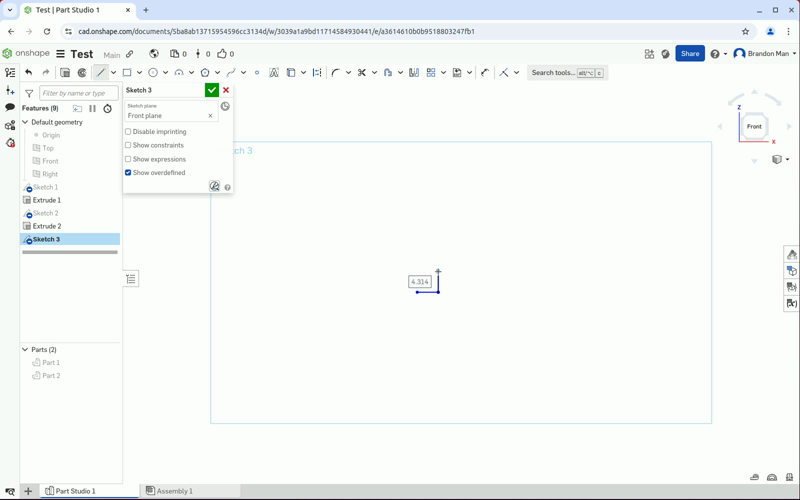
mouse_move(468, 271)
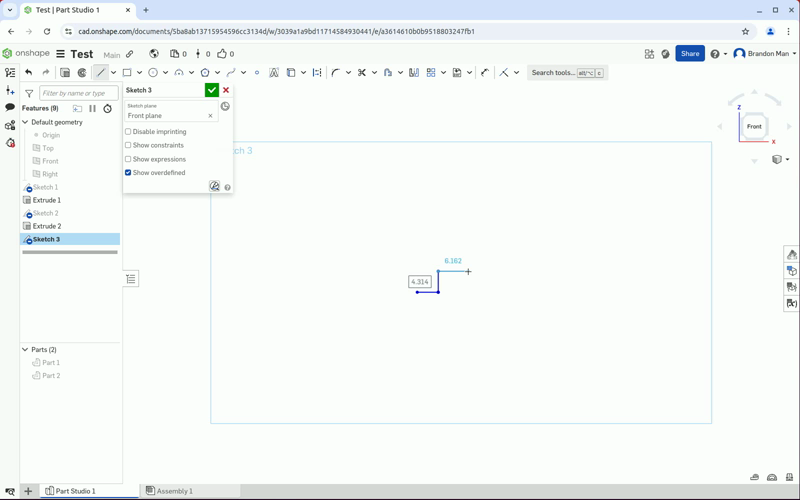
mouse_move(417, 271)
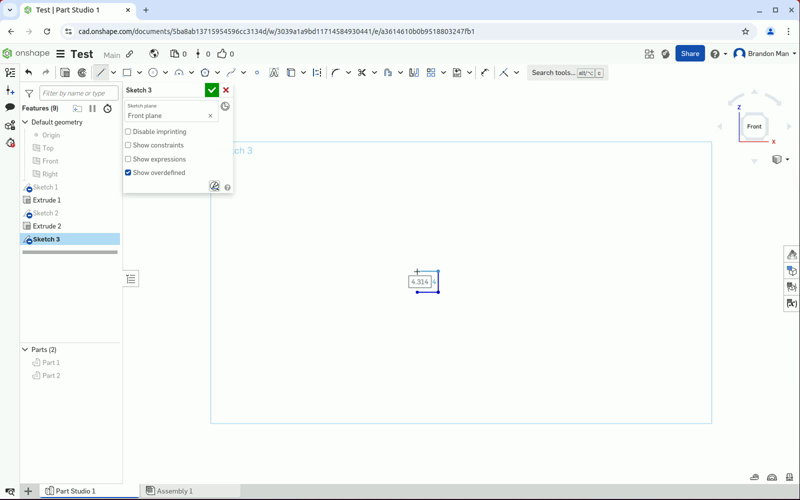
click(417, 271)
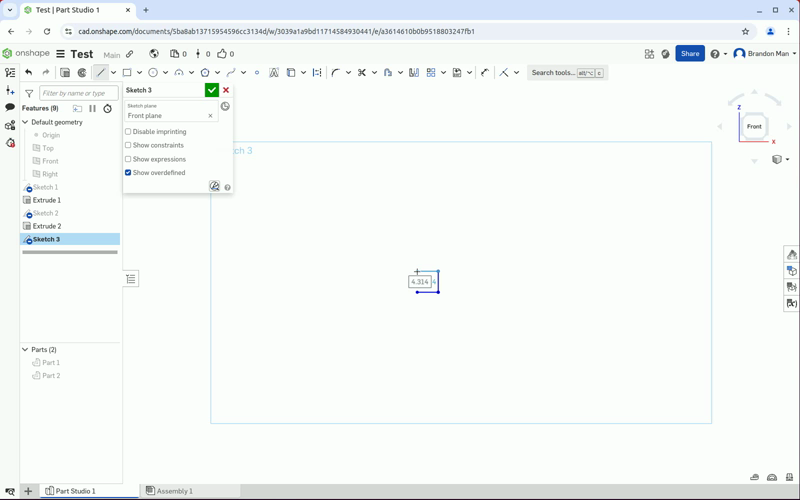
key_up(shift)
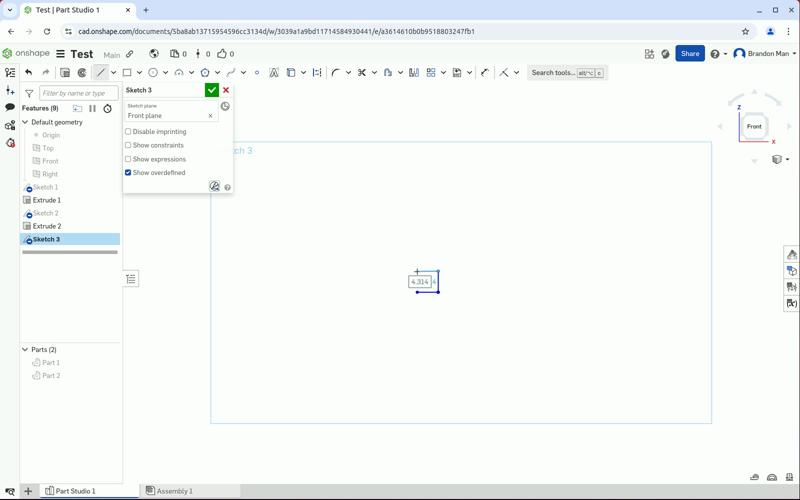
mouse_move(447, 271)
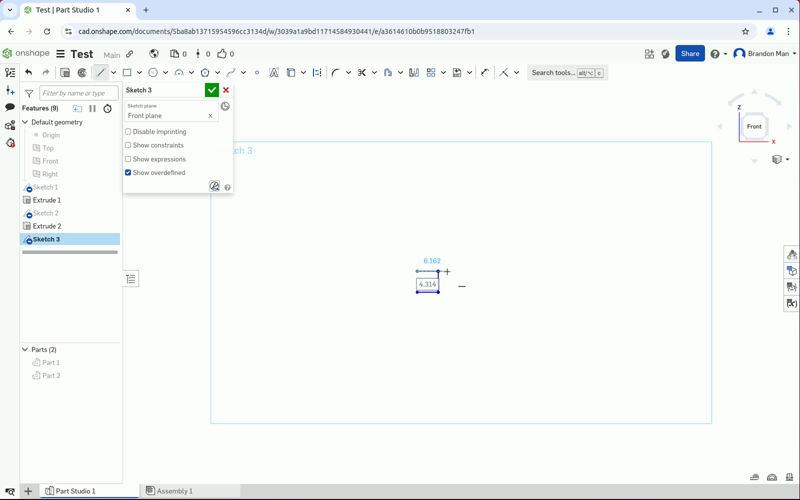
key_down(shift)
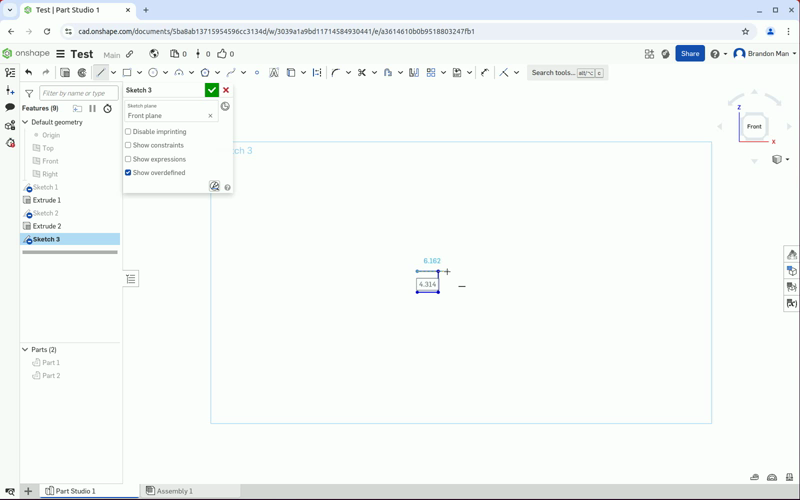
mouse_move(417, 292)
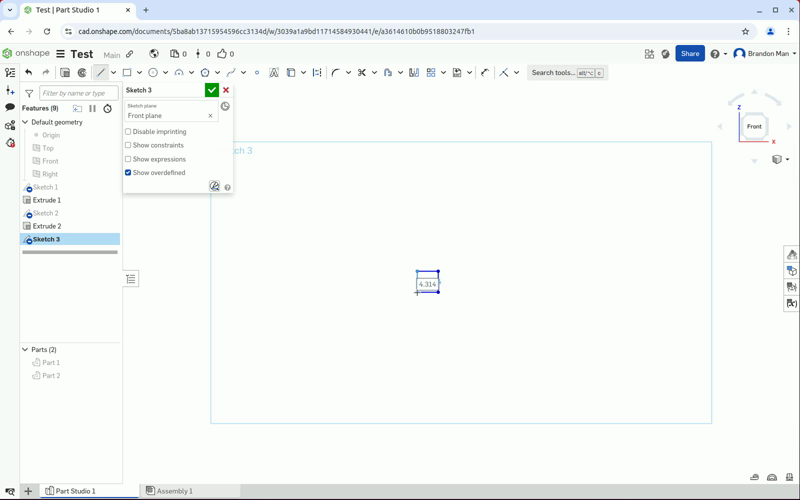
key_up(shift)
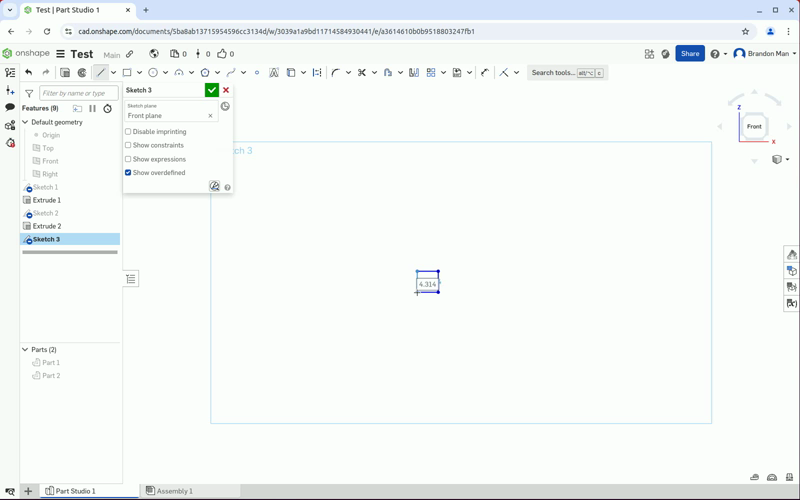
click(417, 292)
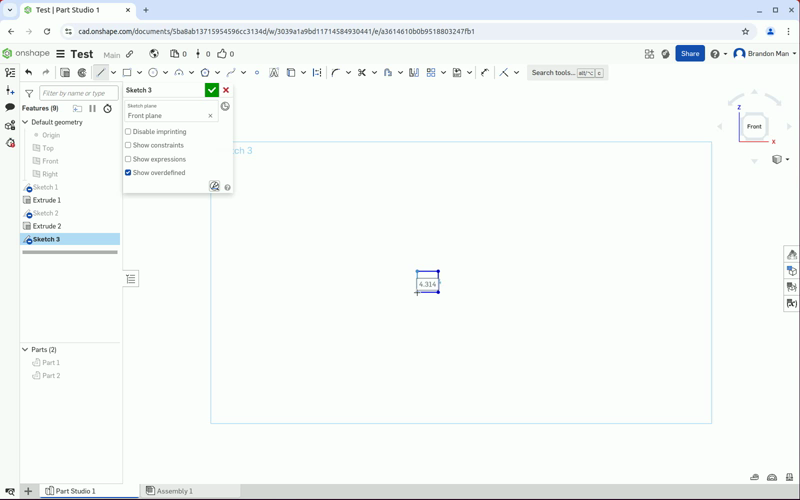
key(esc)
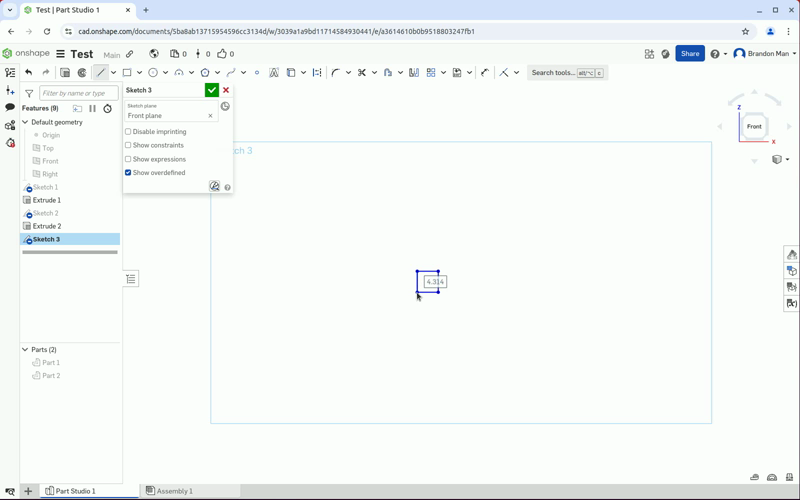
mouse_move(432, 272)
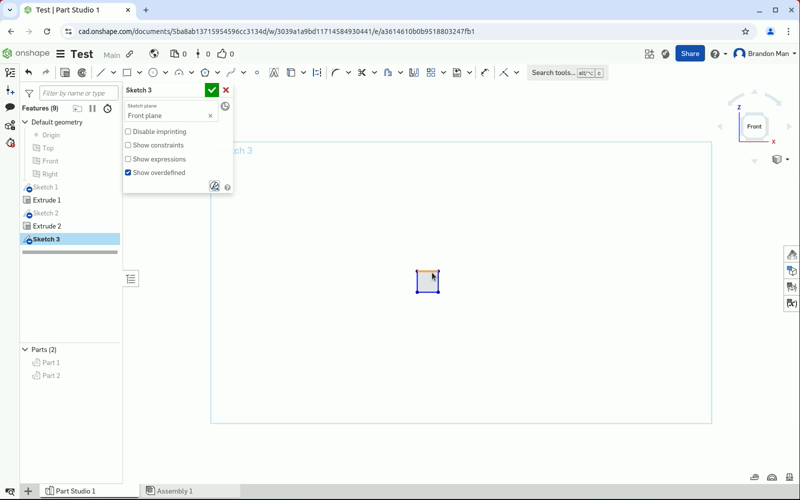
scroll(6)
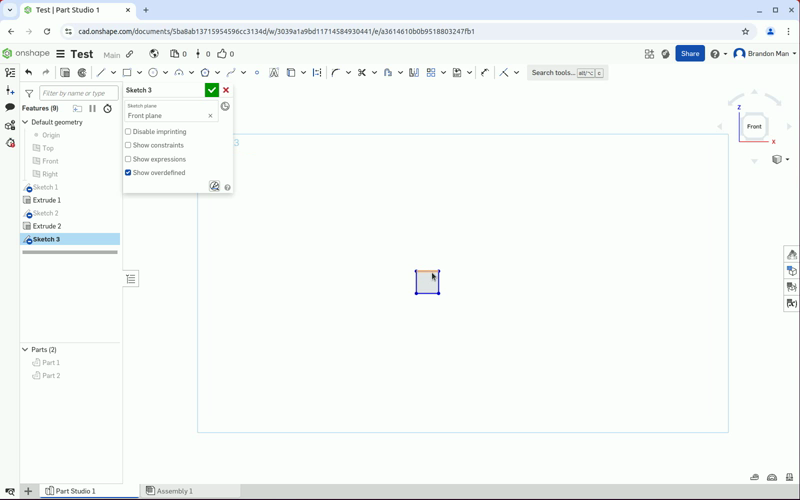
scroll(6)
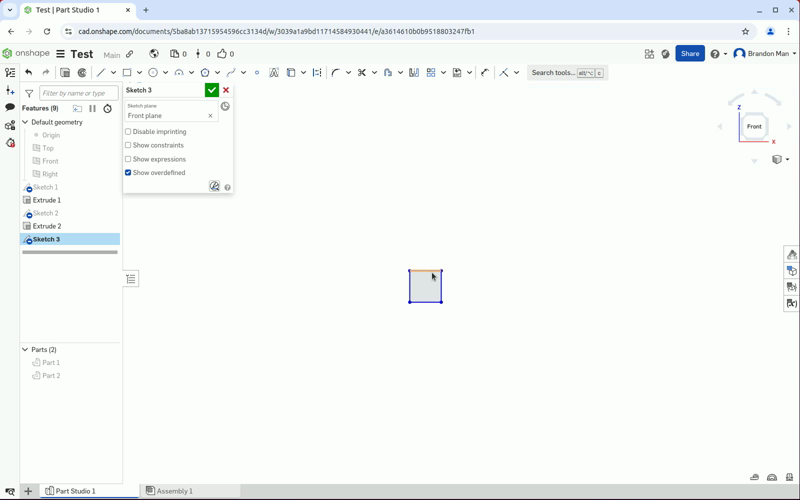
scroll(6)
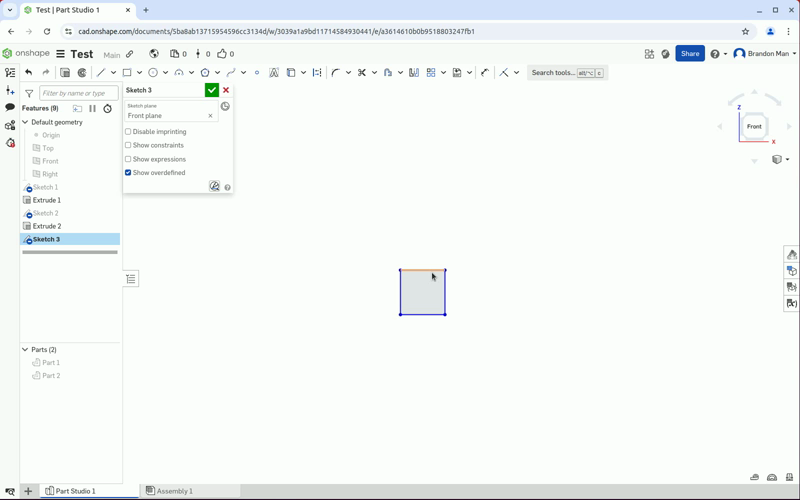
scroll(6)
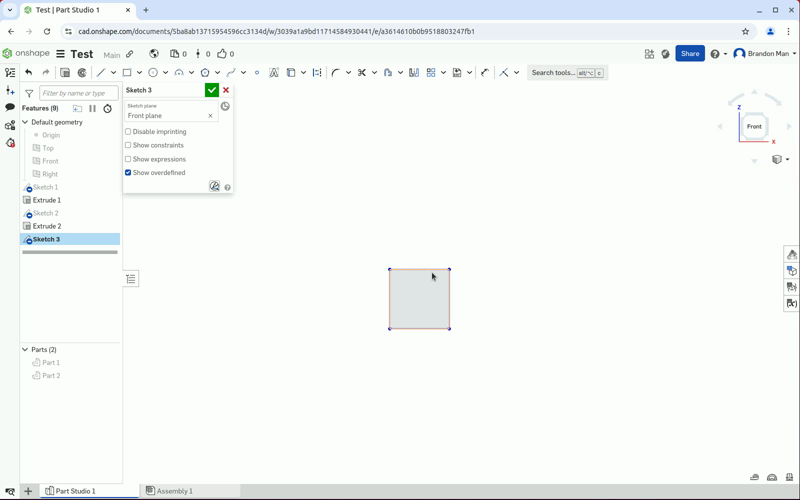
scroll(6)
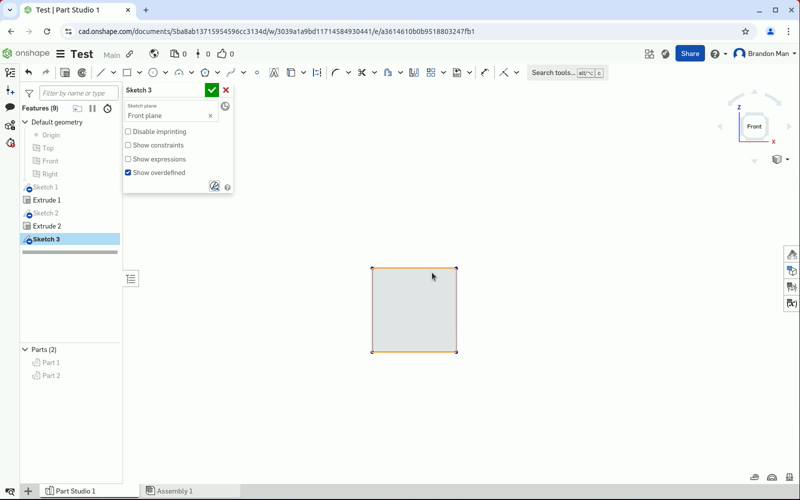
scroll(6)
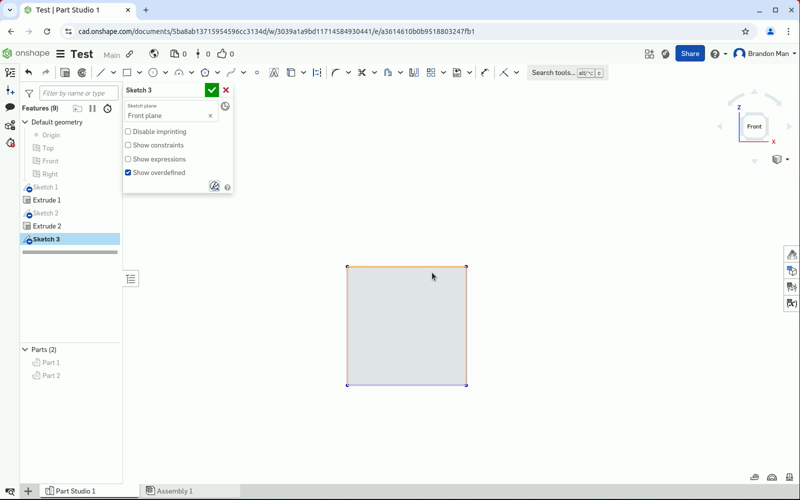
scroll(6)
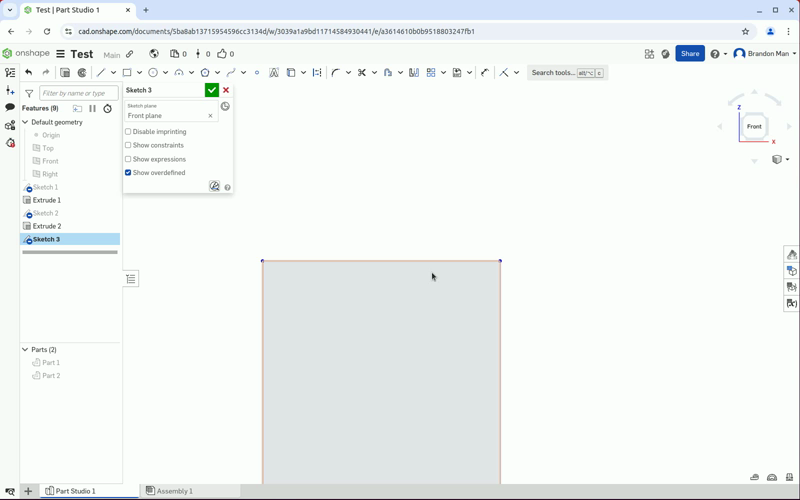
click(432, 272)
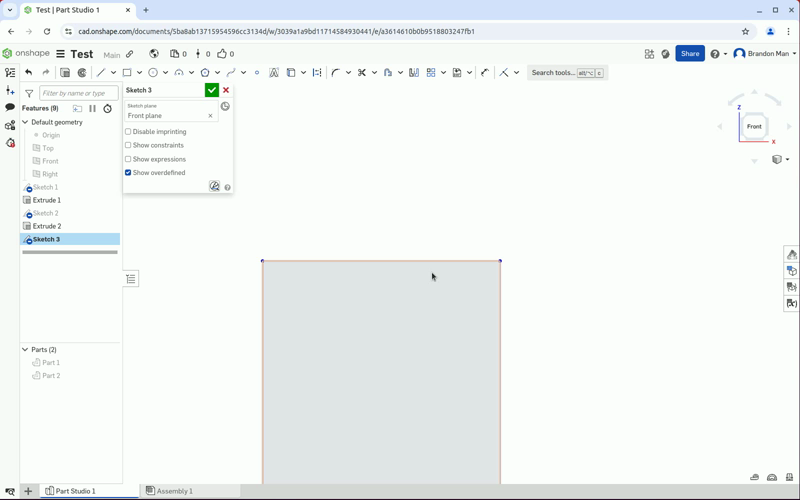
scroll(-6)
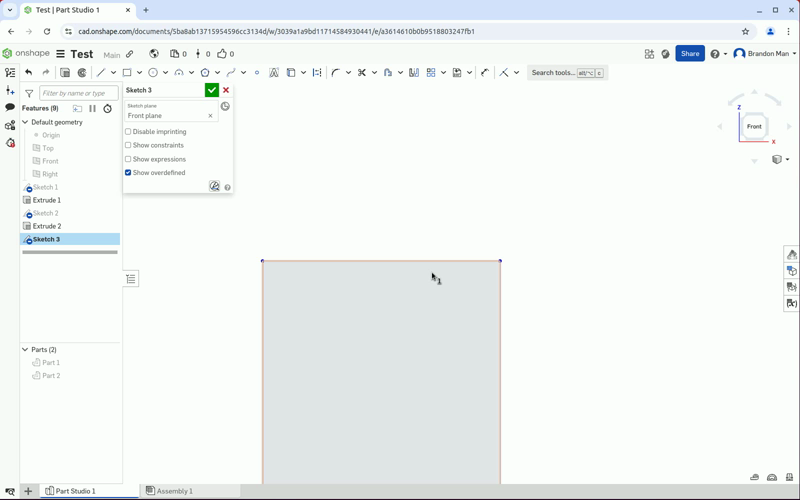
scroll(-6)
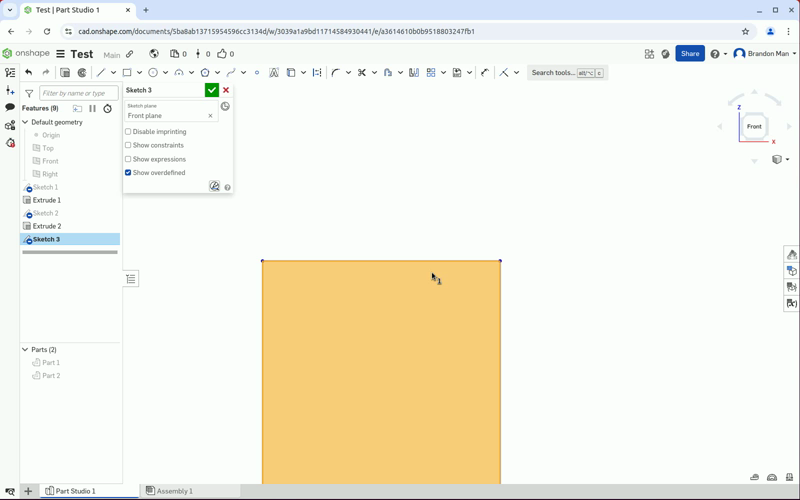
scroll(-6)
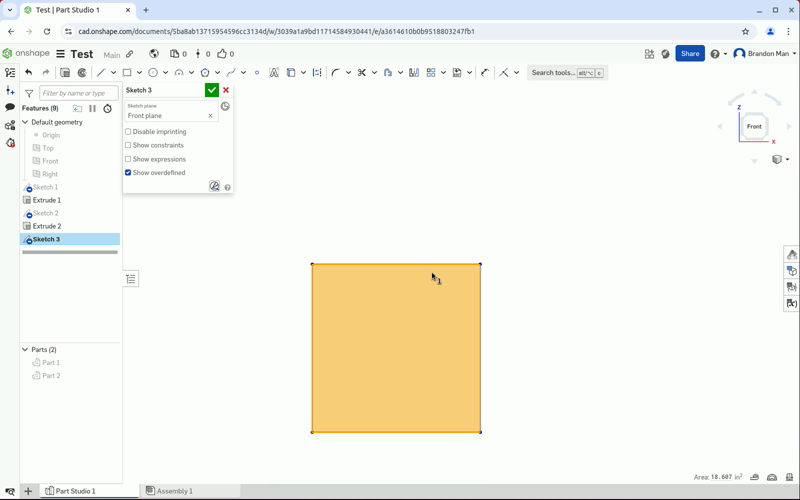
scroll(-6)
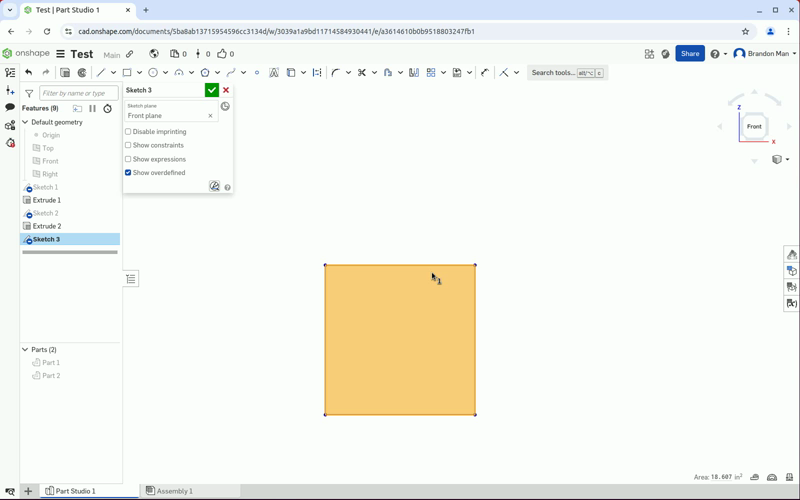
scroll(-6)
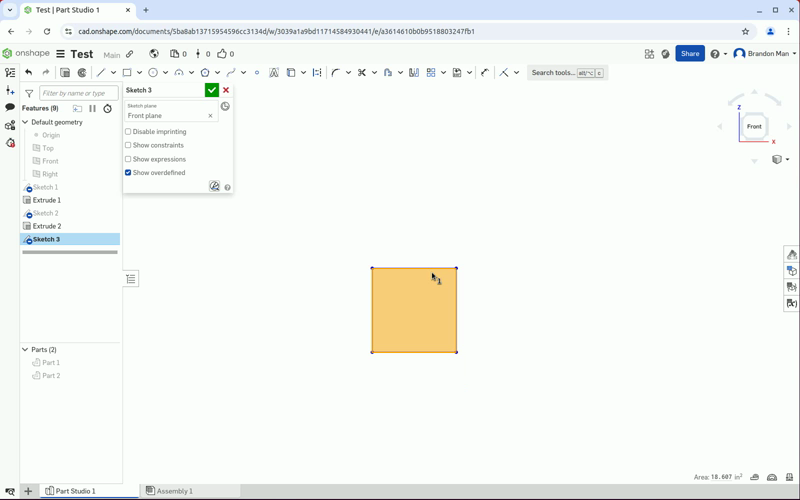
scroll(-6)
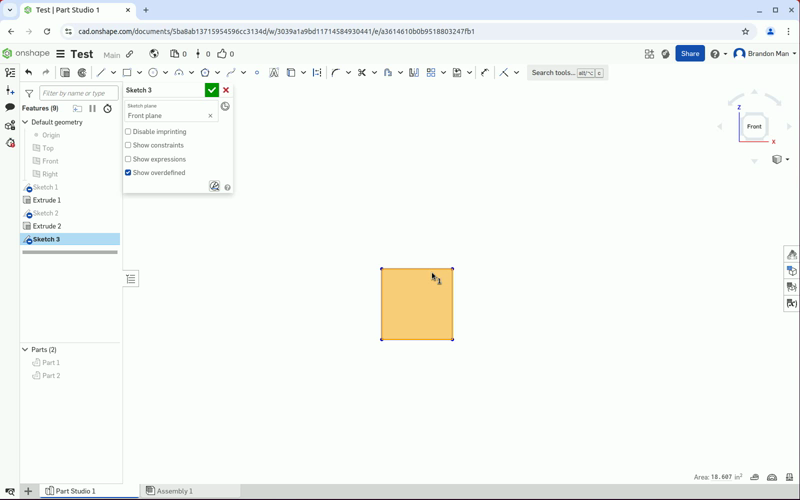
scroll(-6)
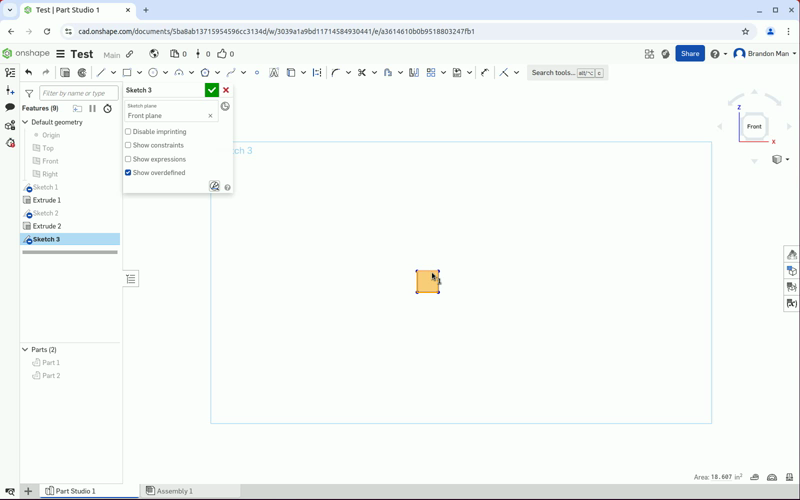
mouse_move(73, 352)
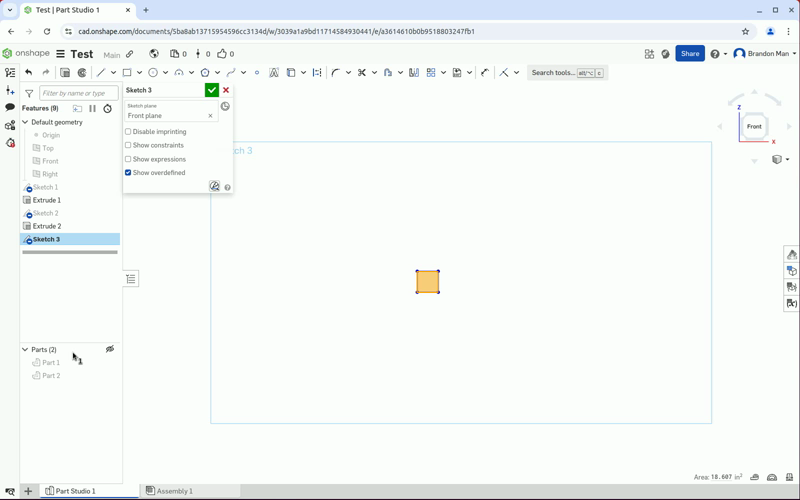
key(shift+y)
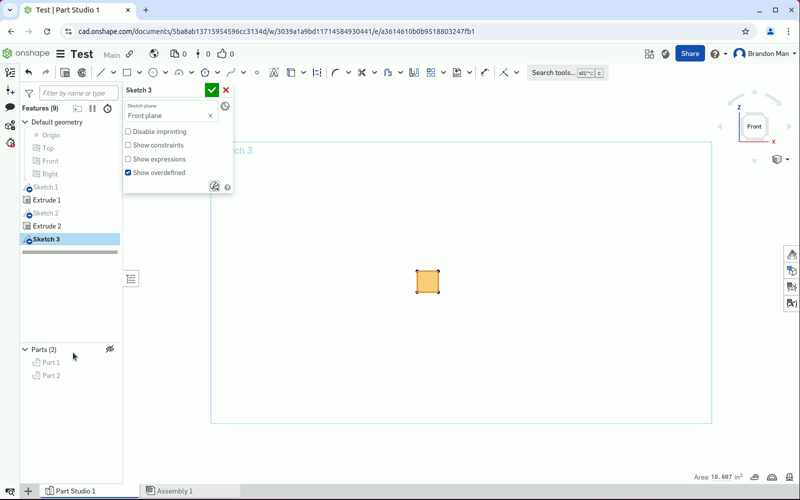
key(shift+e)
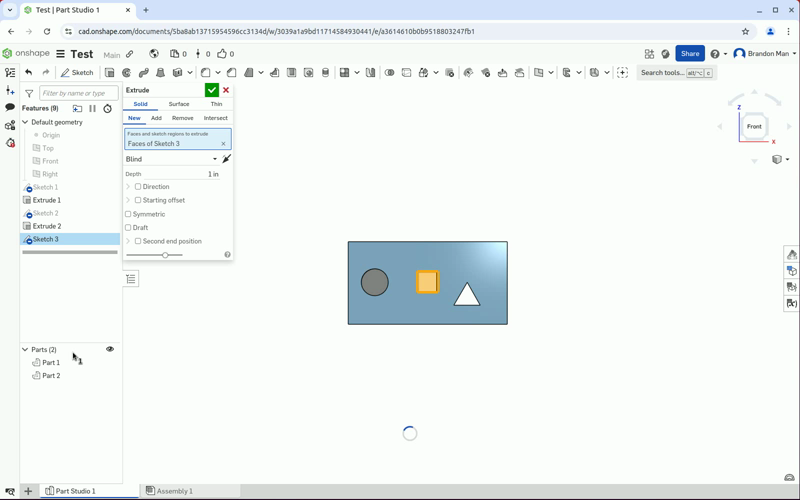
mouse_move(143, 106)
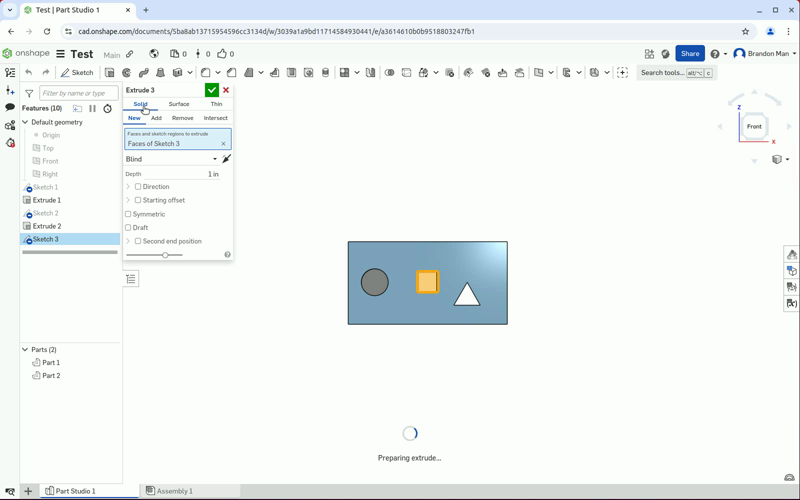
click(143, 106)
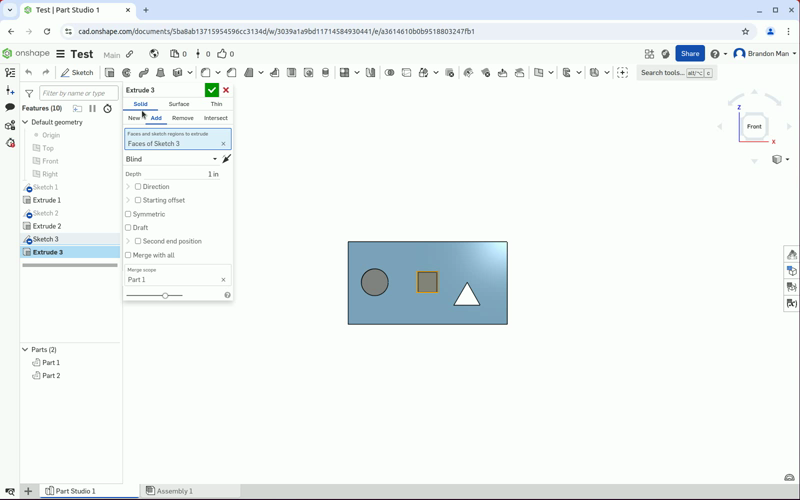
mouse_move(137, 120)
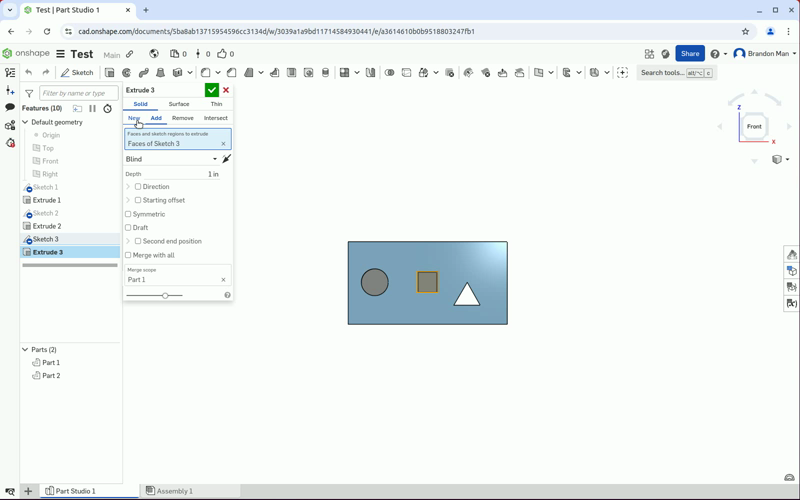
click(137, 120)
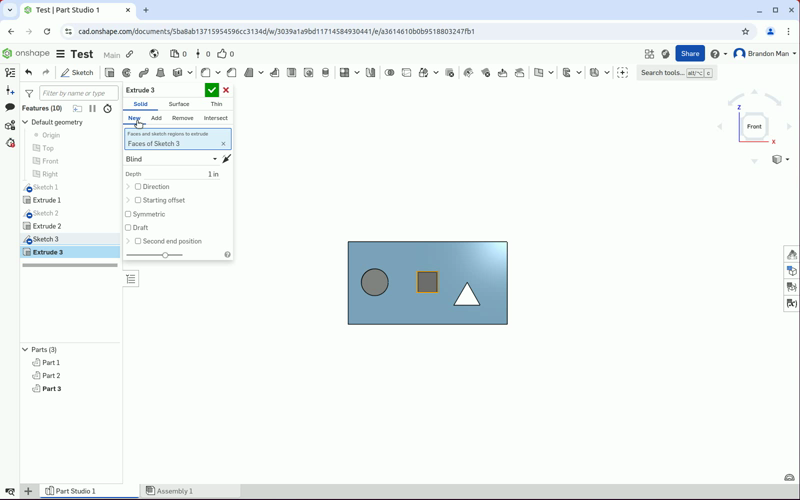
key(tab, 4)
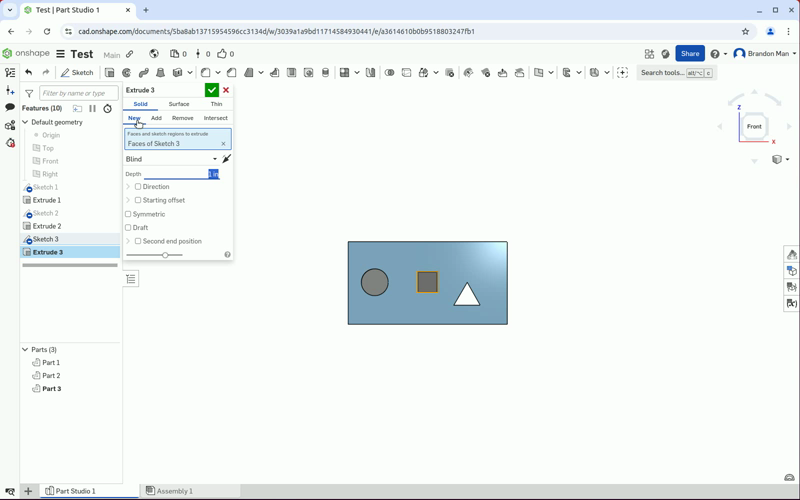
text(-6.74)
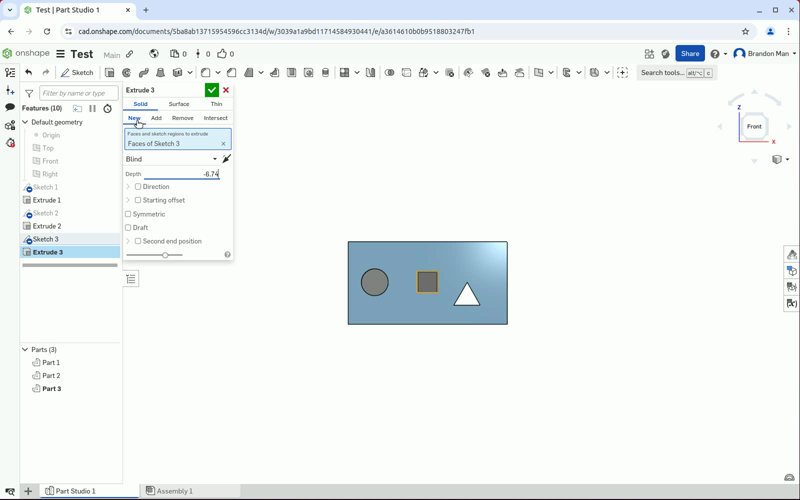
key(enter)
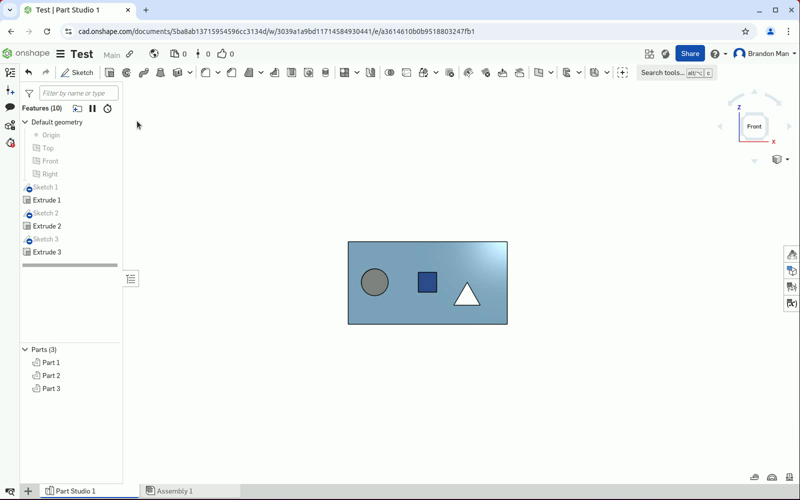
key(shift+h)
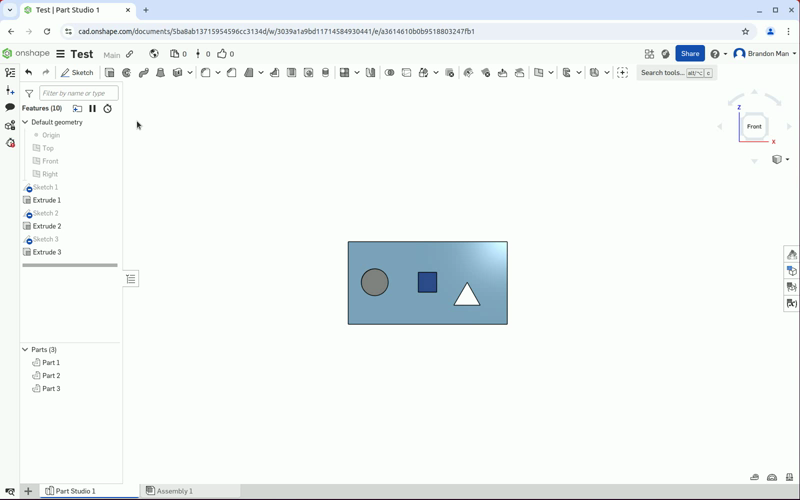
key(shift+h)
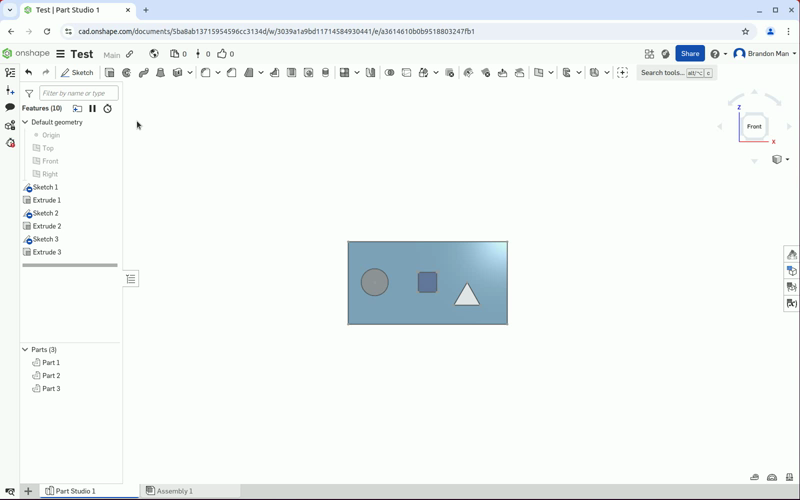
key(shift+7)
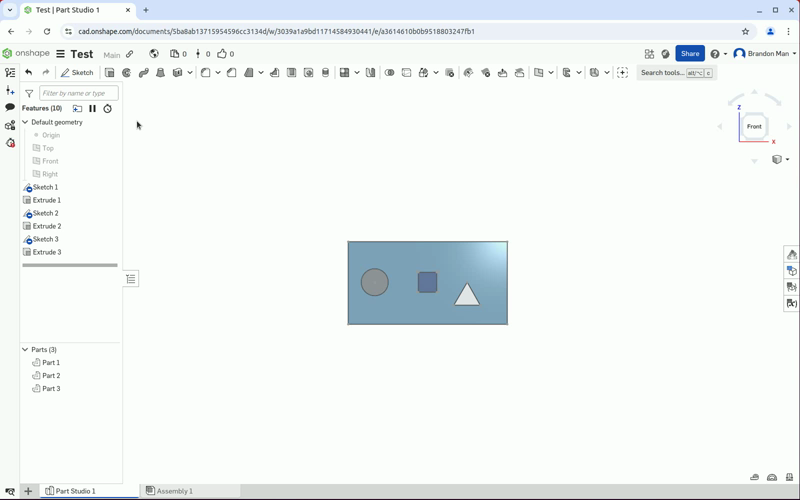
key(left, 2)
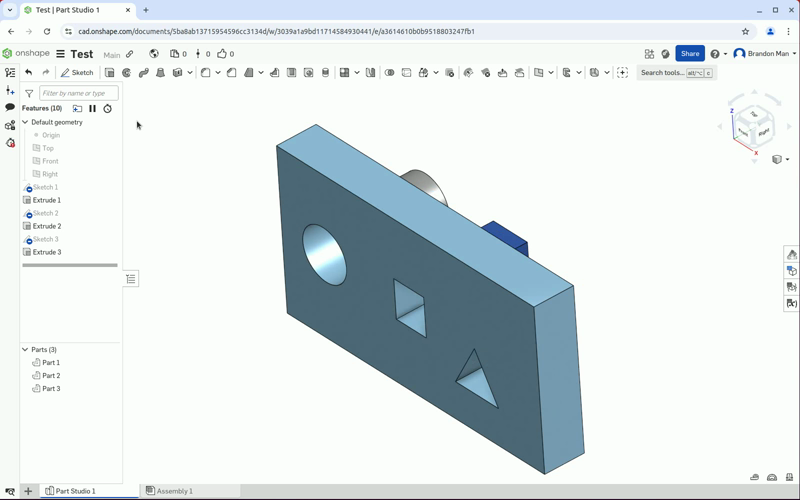
key(down, 2)
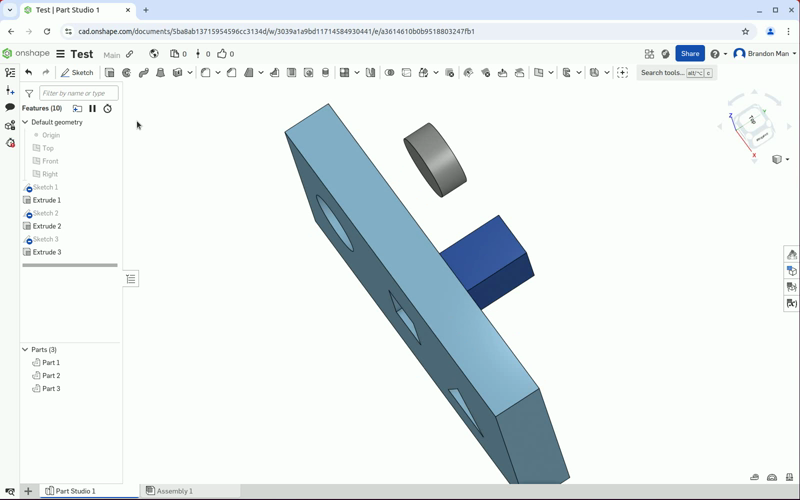
key(up, 2)
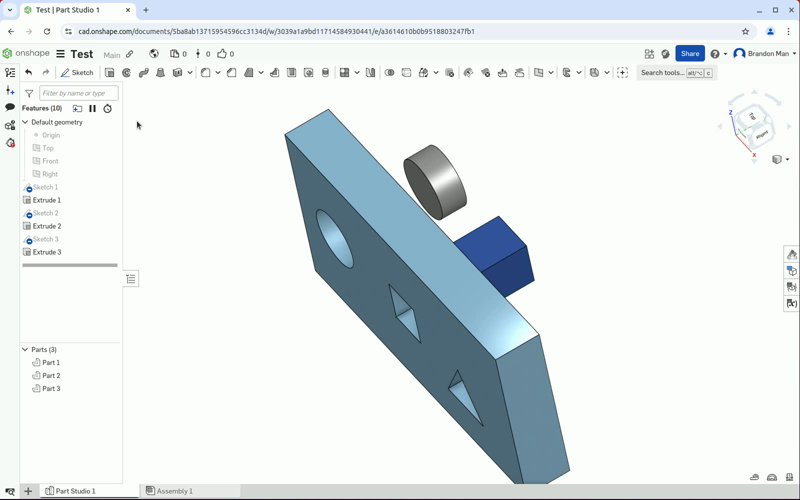
key(right, 2)
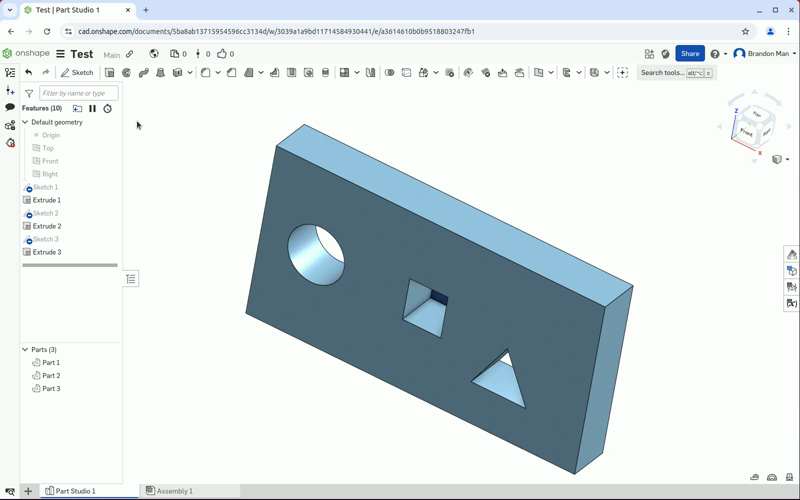
mouse_move(73, 189)
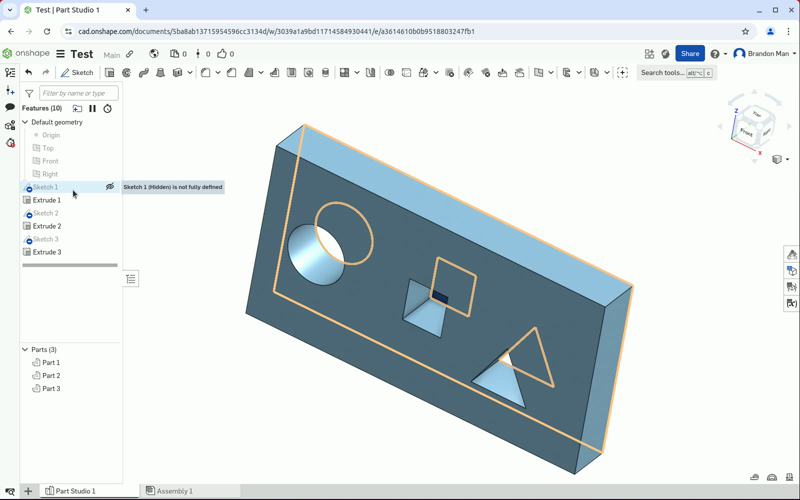
click(73, 189)